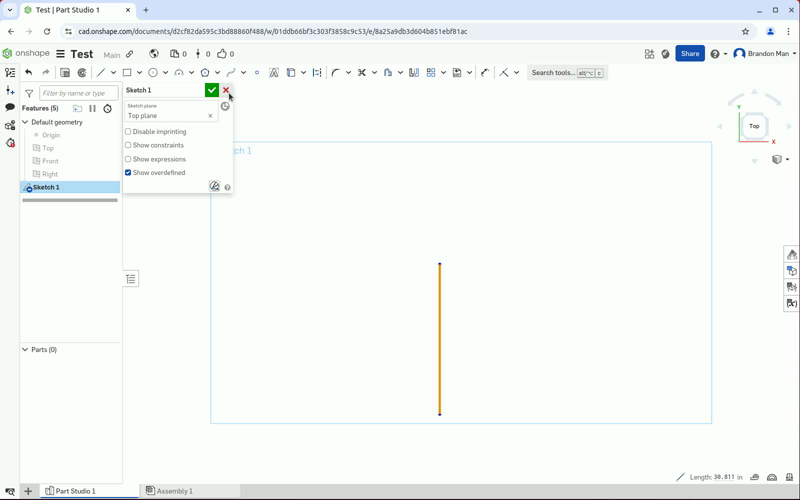
key(shift+h)
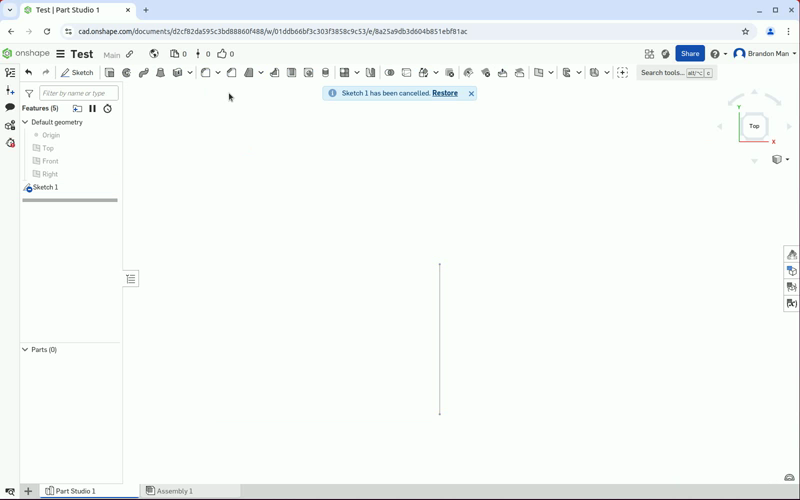
key(shift+s)
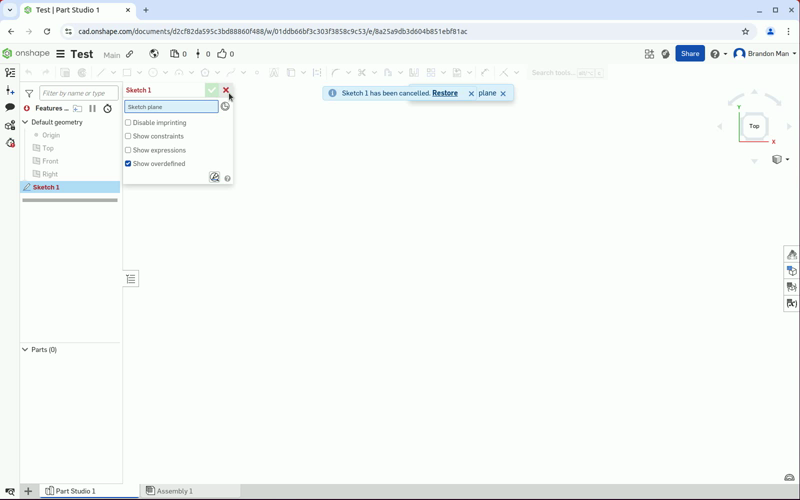
mouse_move(73, 150)
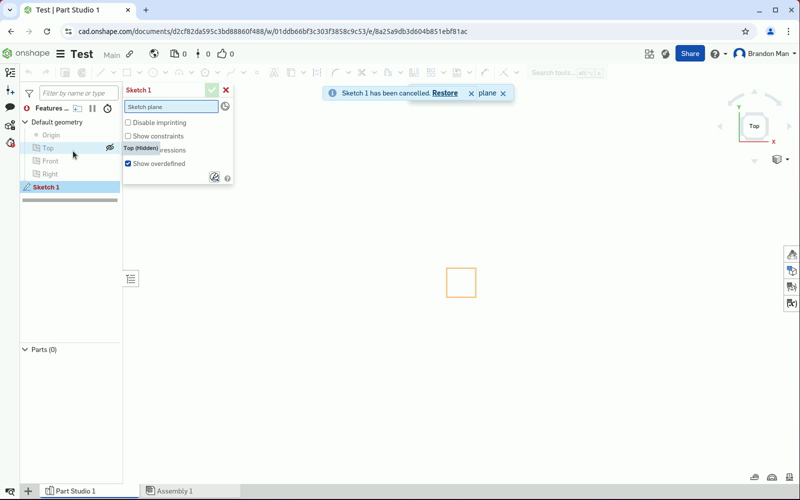
click(73, 150)
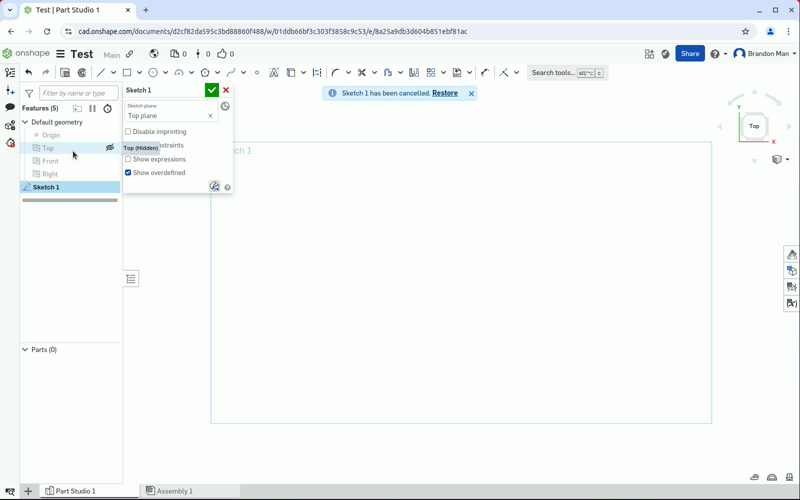
mouse_move(73, 352)
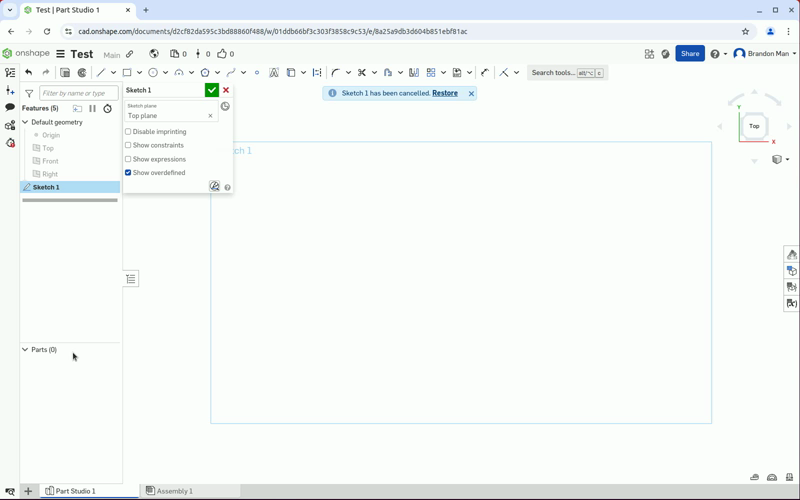
key(y)
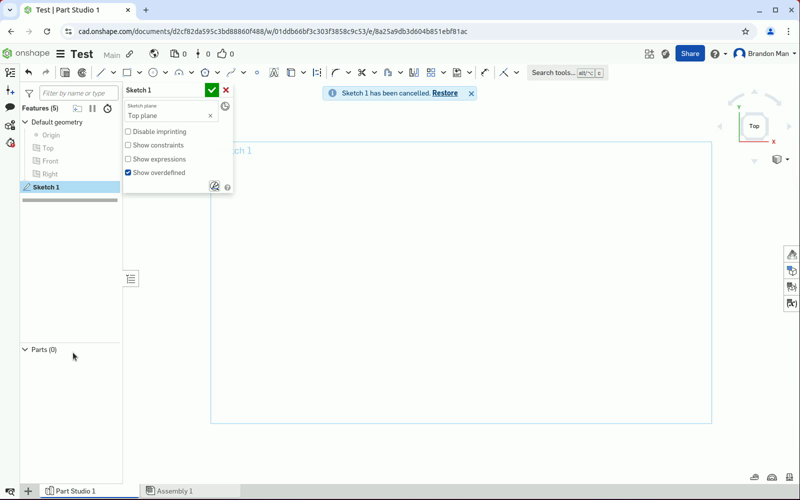
key(l)
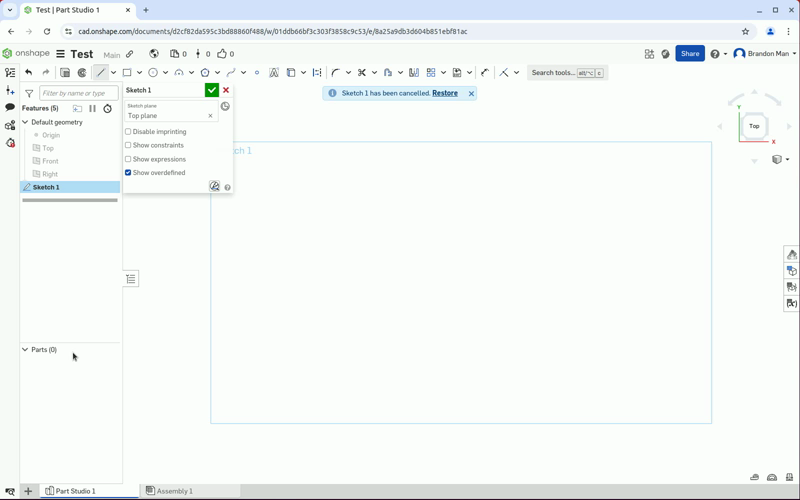
key_down(shift)
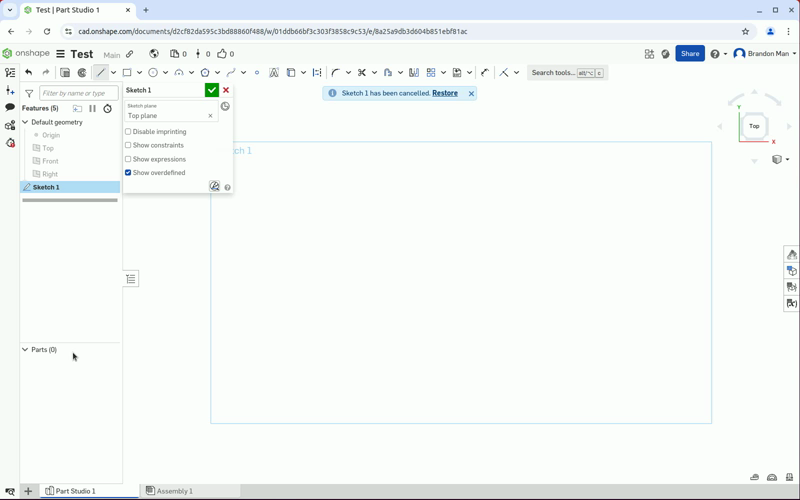
mouse_move(364, 395)
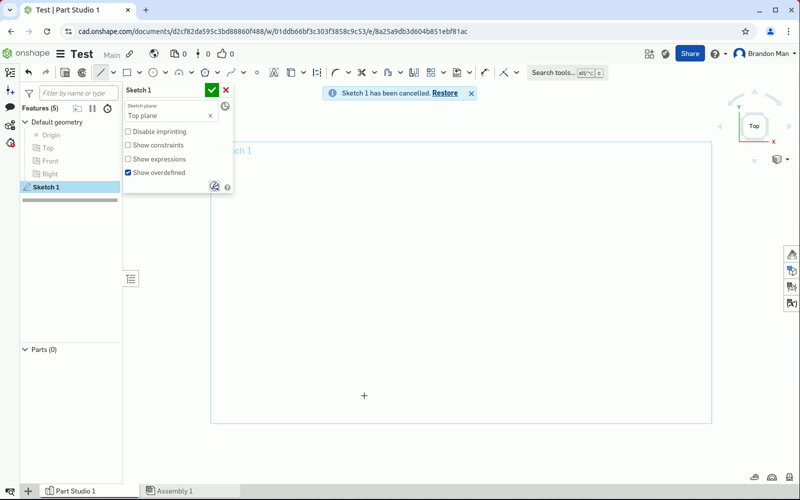
click(364, 395)
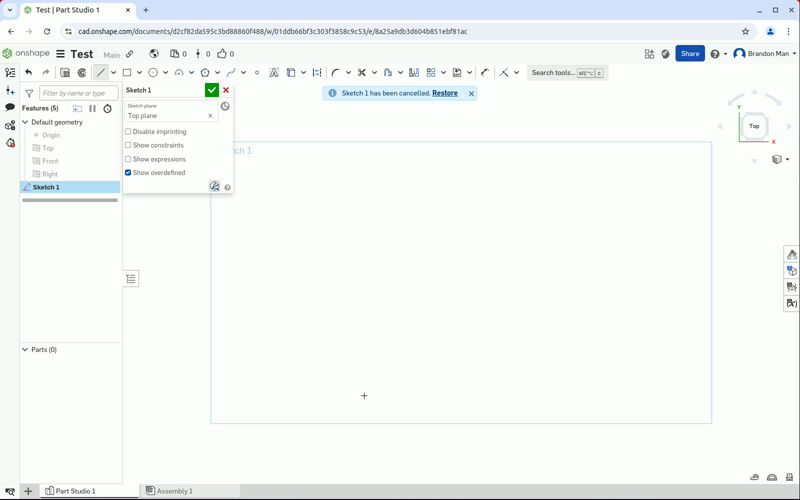
key_up(shift)
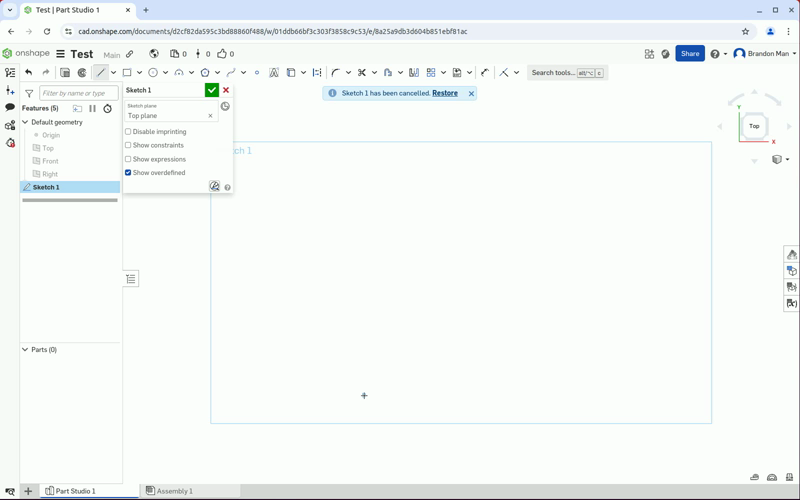
key_down(shift)
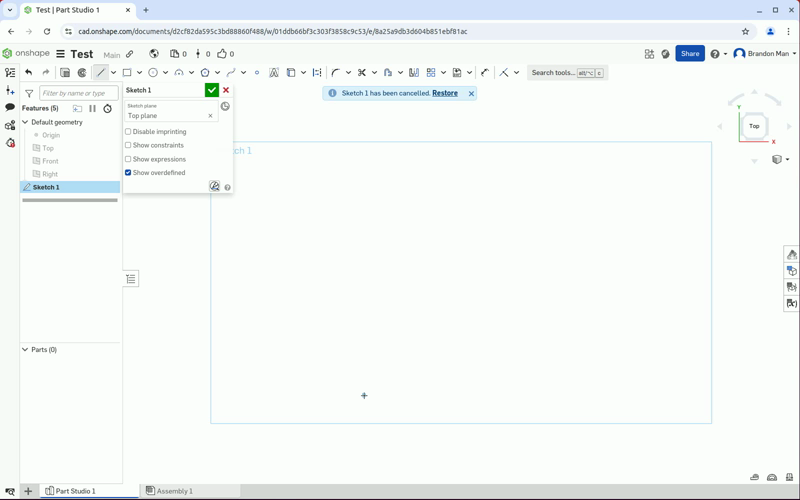
mouse_move(555, 395)
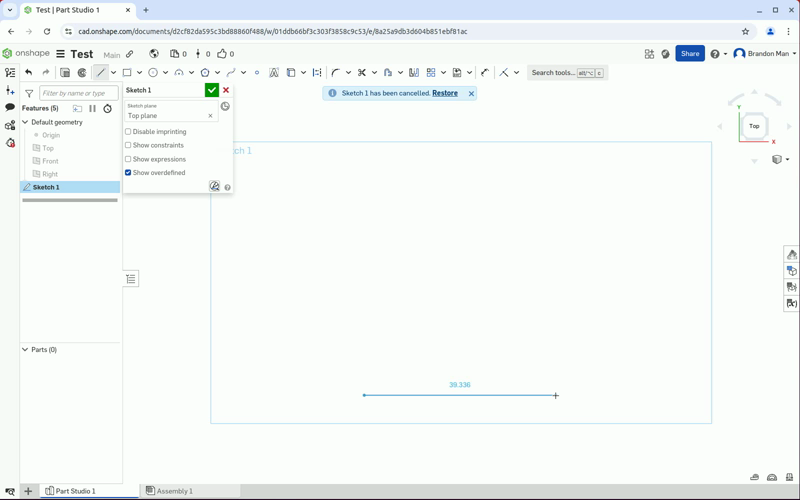
click(555, 395)
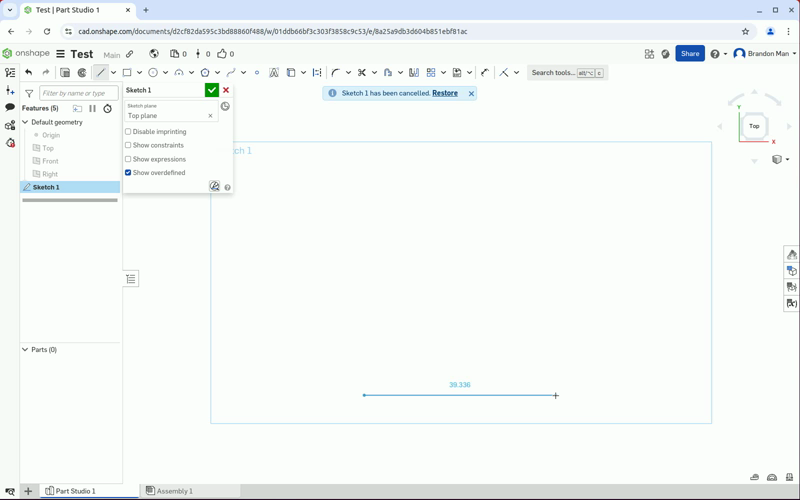
key_up(shift)
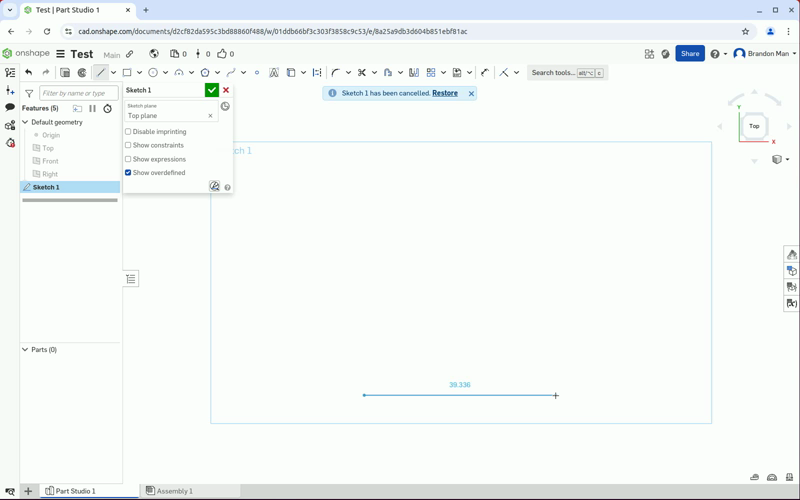
key_down(shift)
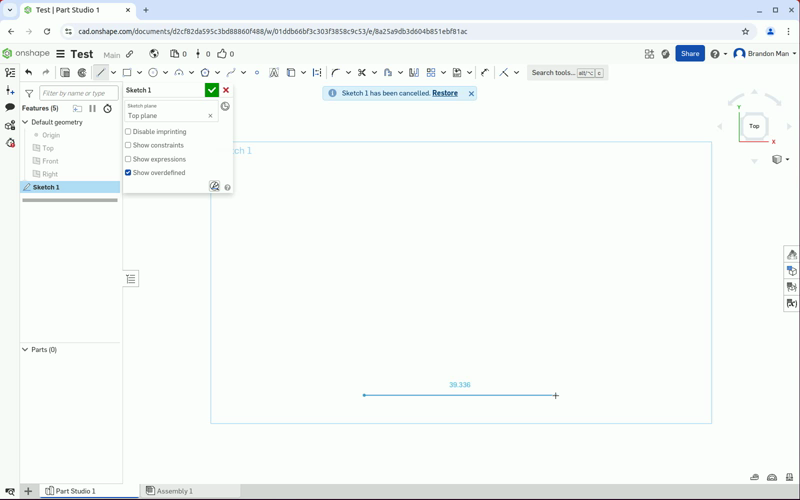
mouse_move(555, 171)
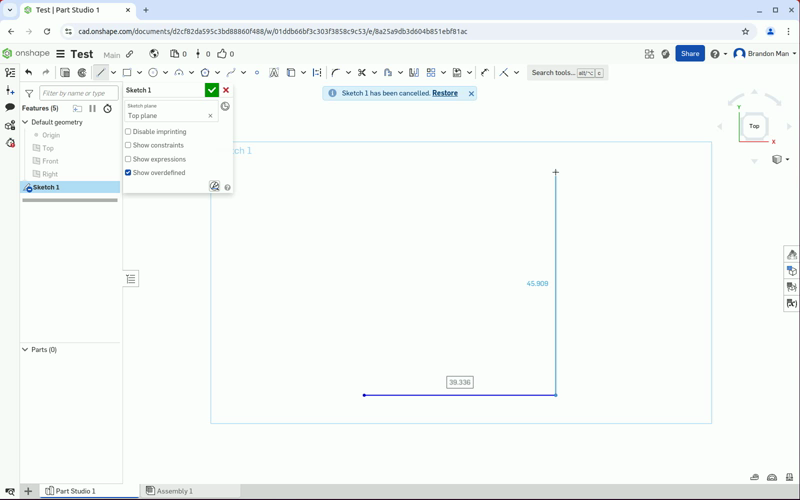
click(555, 171)
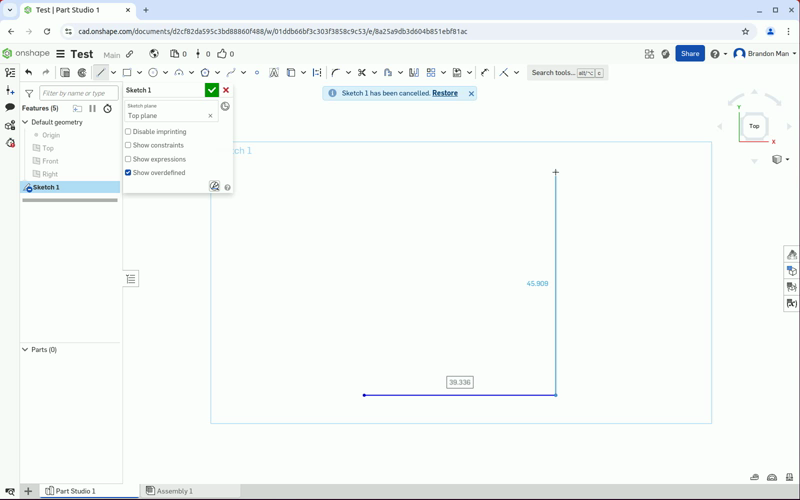
key_up(shift)
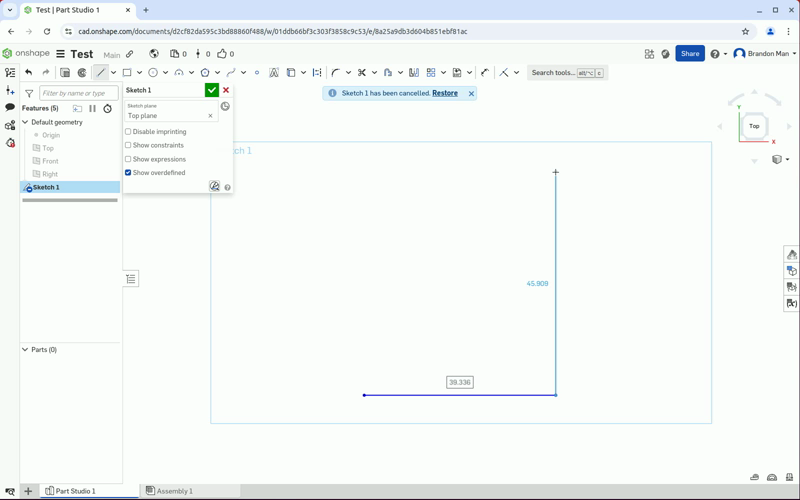
key_down(shift)
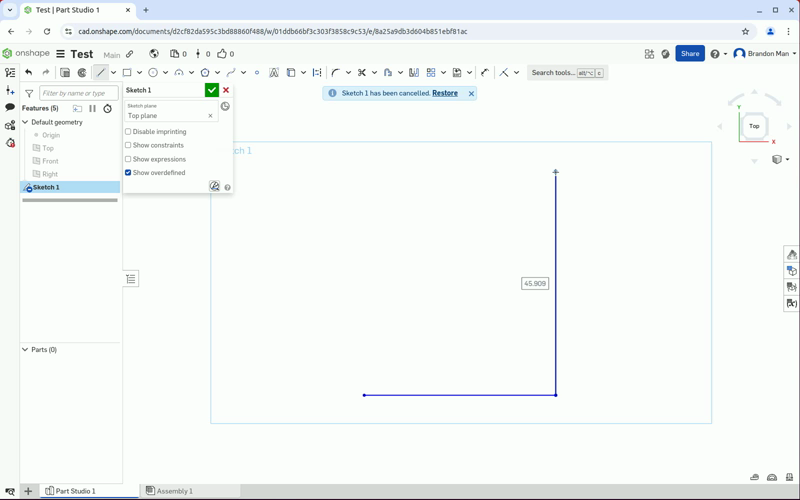
mouse_move(364, 171)
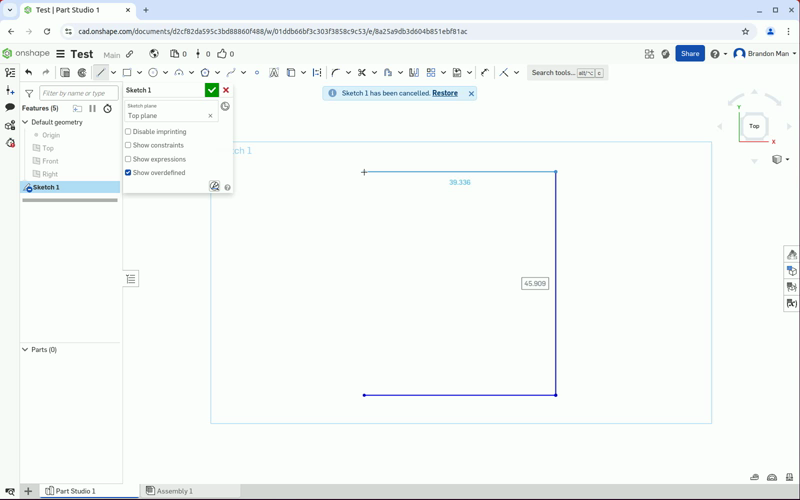
click(364, 171)
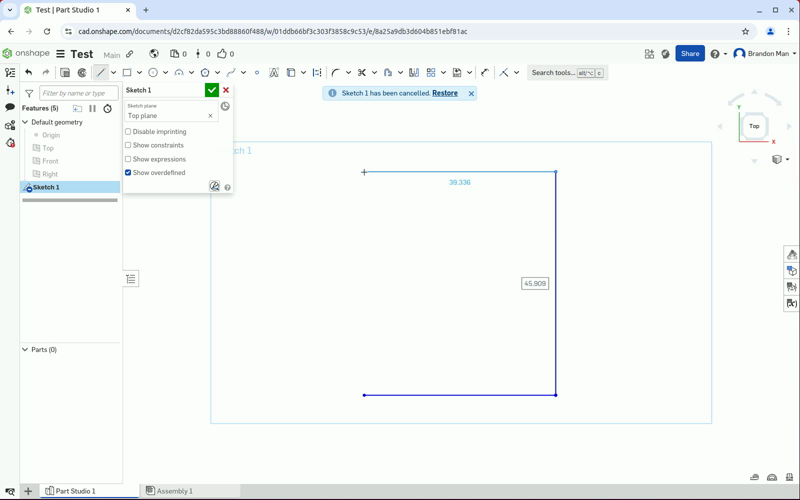
key_up(shift)
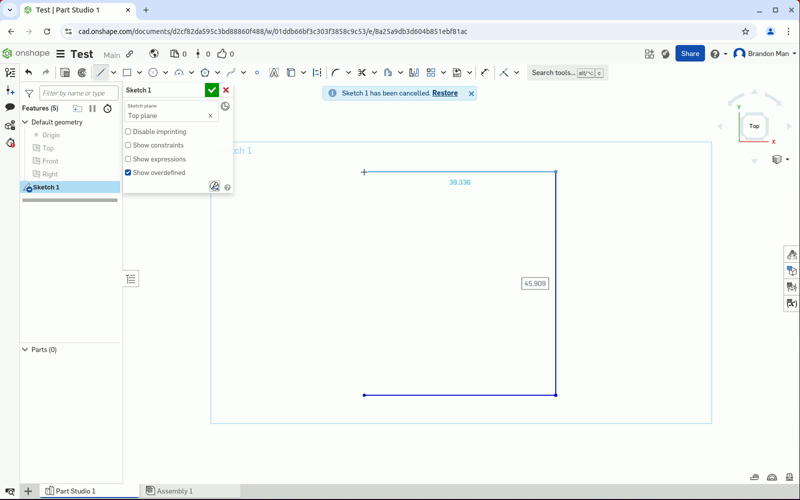
key_down(shift)
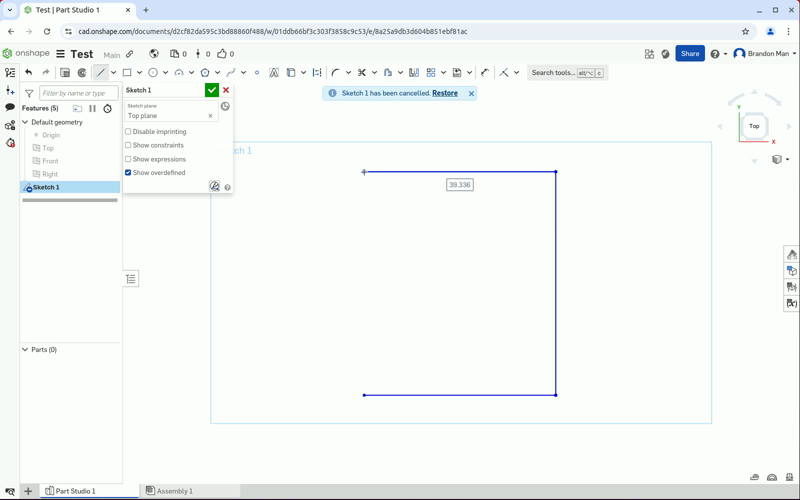
mouse_move(364, 395)
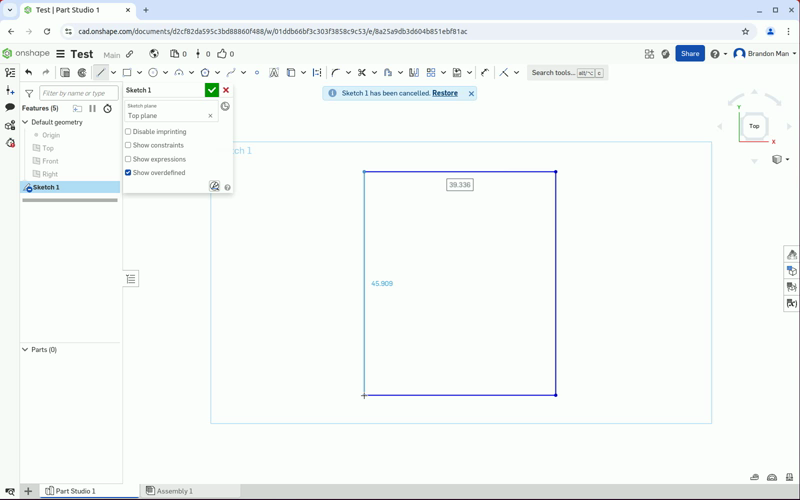
key_up(shift)
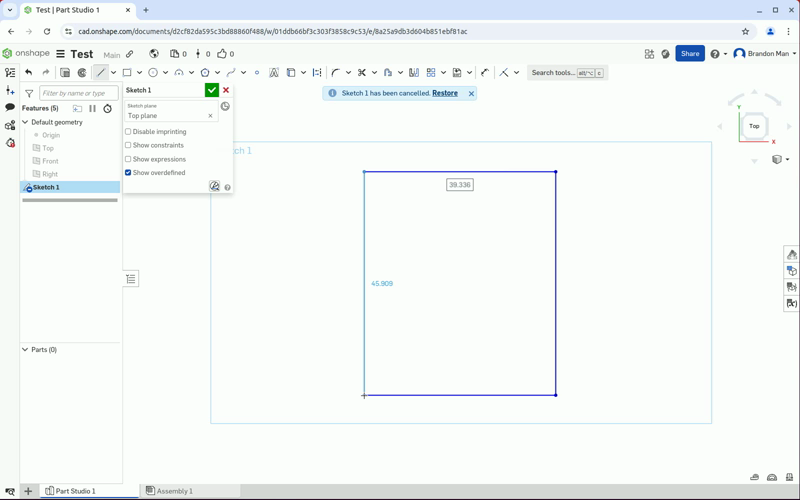
click(364, 395)
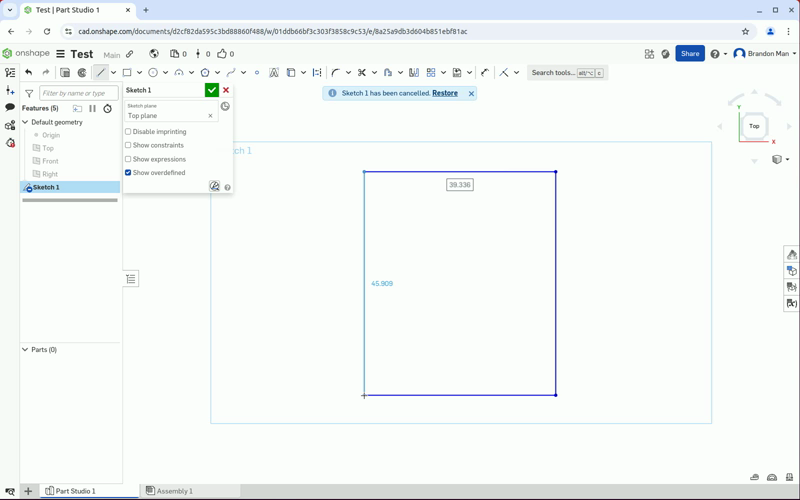
key(esc)
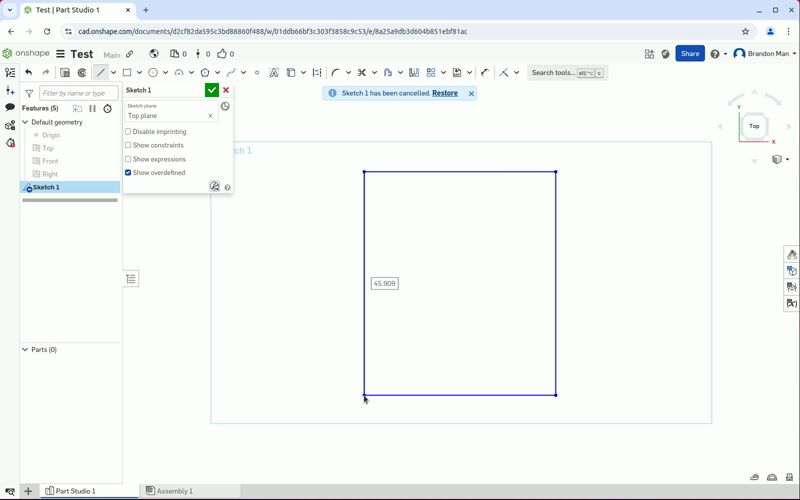
mouse_move(486, 230)
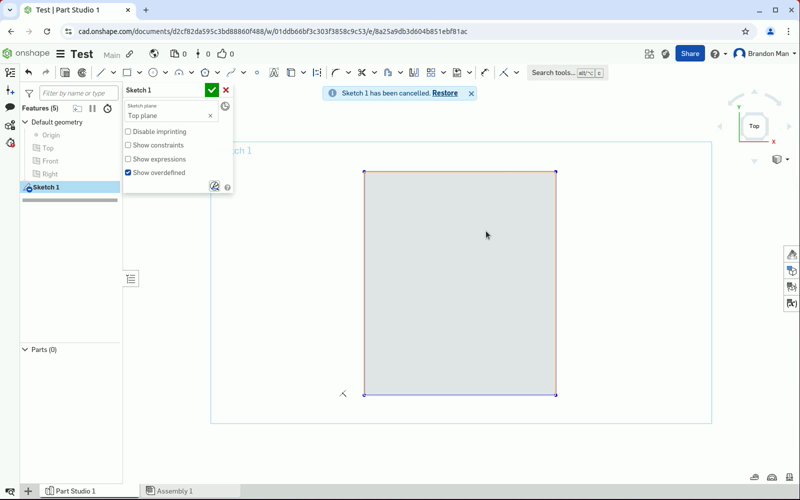
click(486, 230)
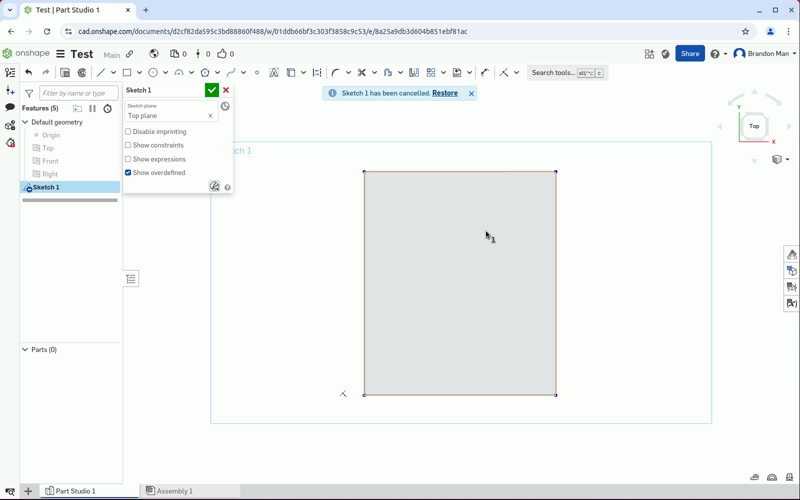
mouse_move(73, 352)
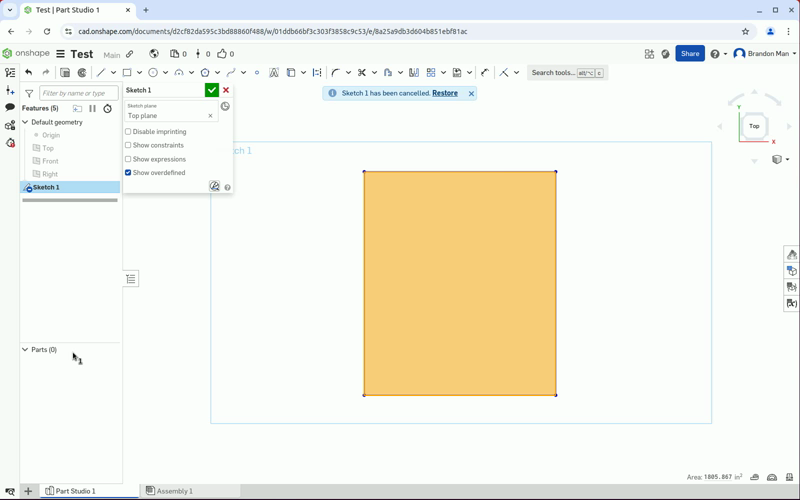
key(shift+y)
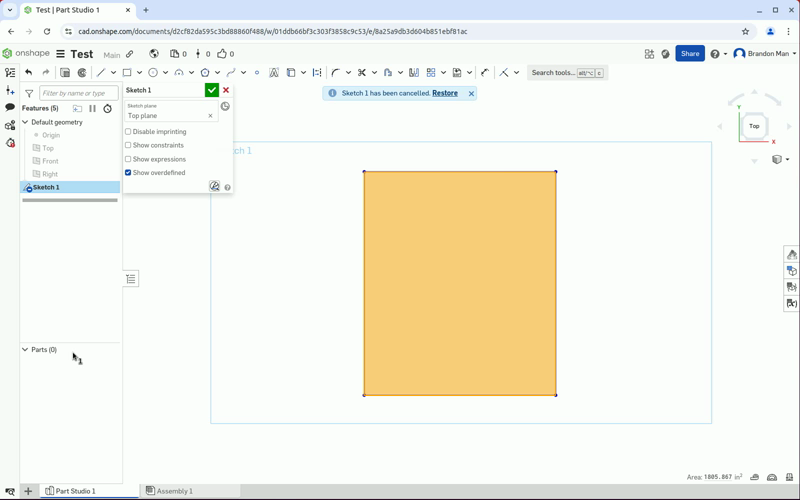
key(shift+e)
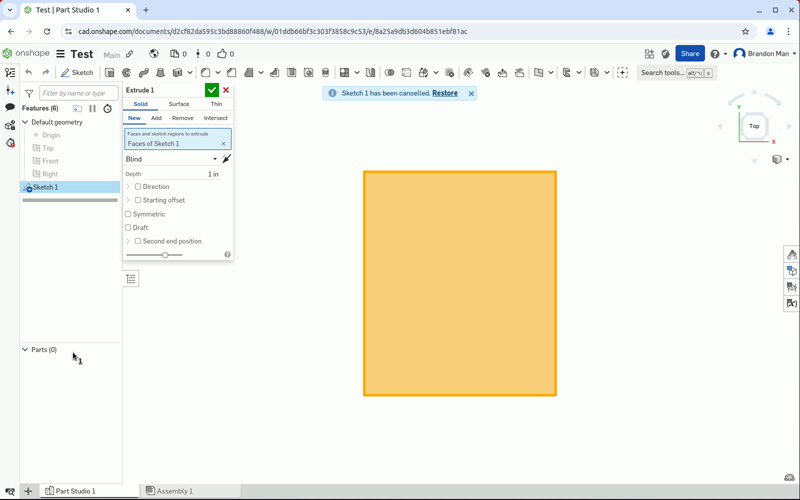
mouse_move(143, 106)
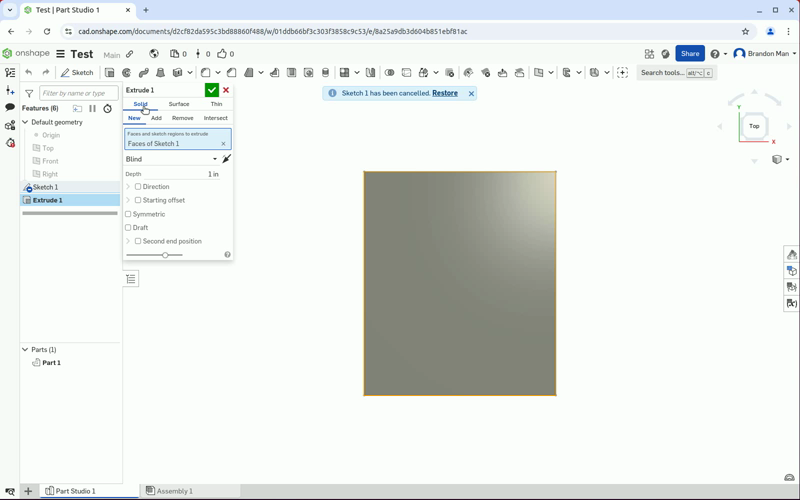
click(143, 106)
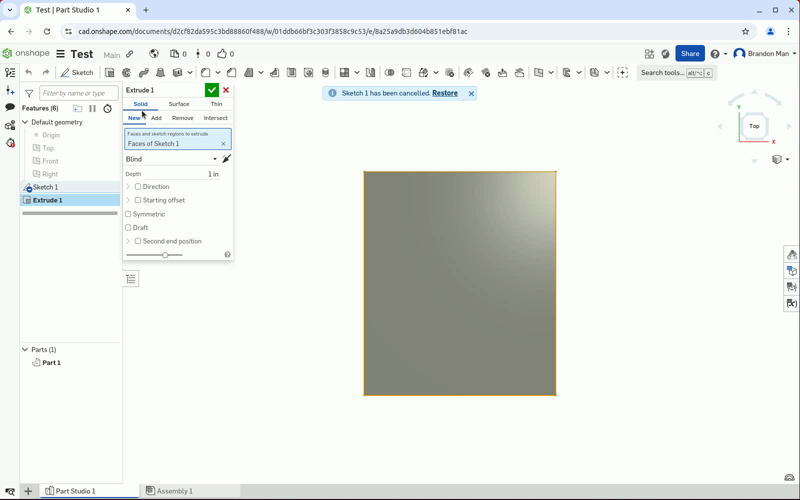
mouse_move(137, 120)
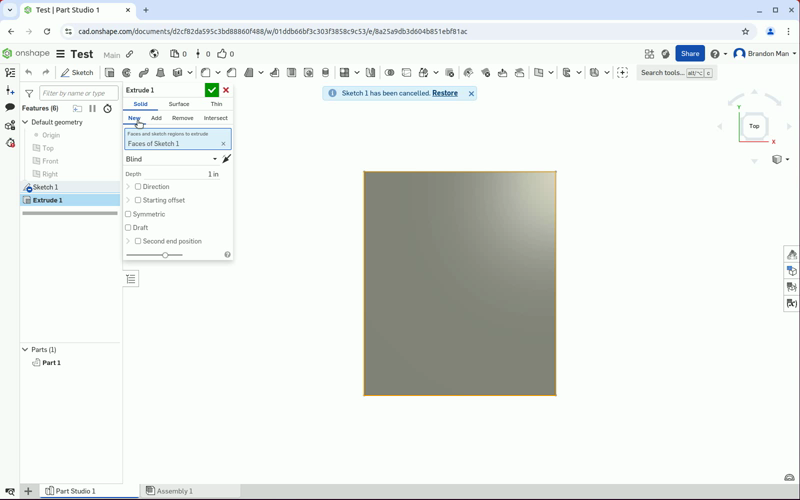
click(137, 120)
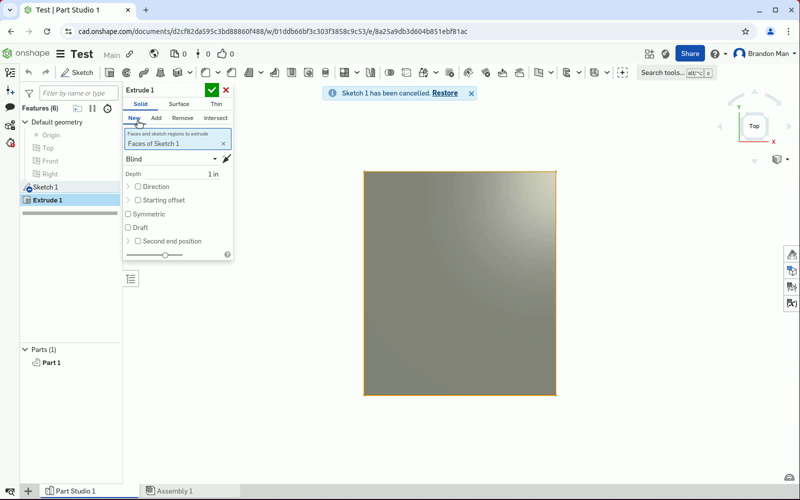
key(tab, 4)
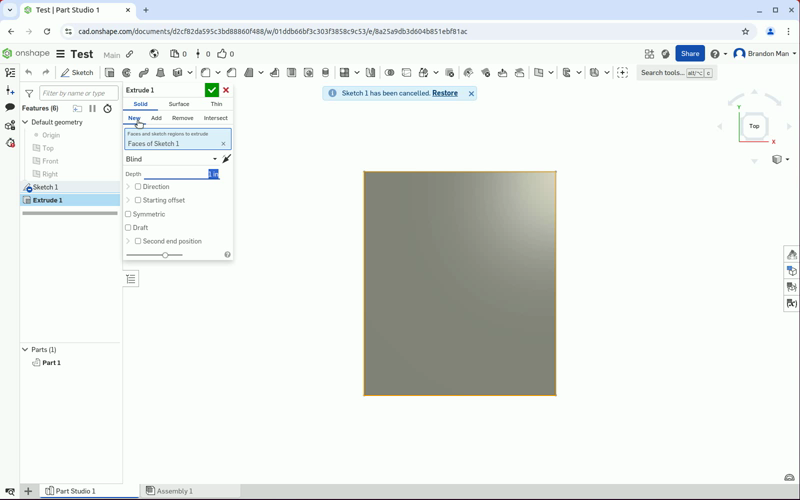
text(1.204)
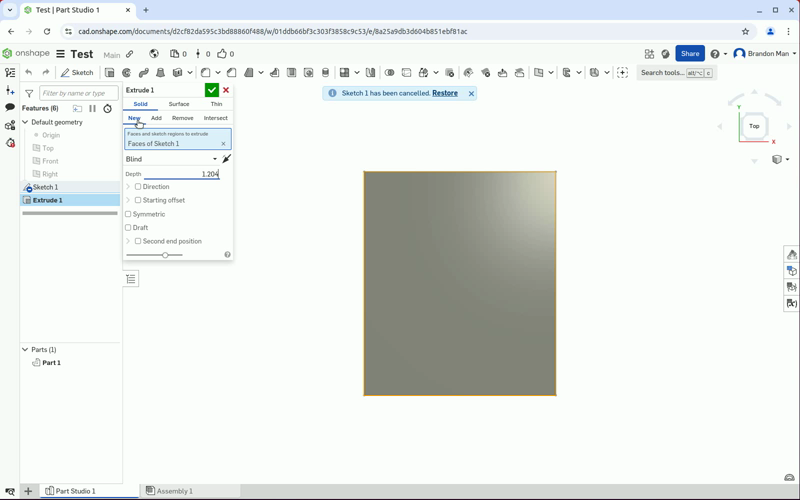
key(enter)
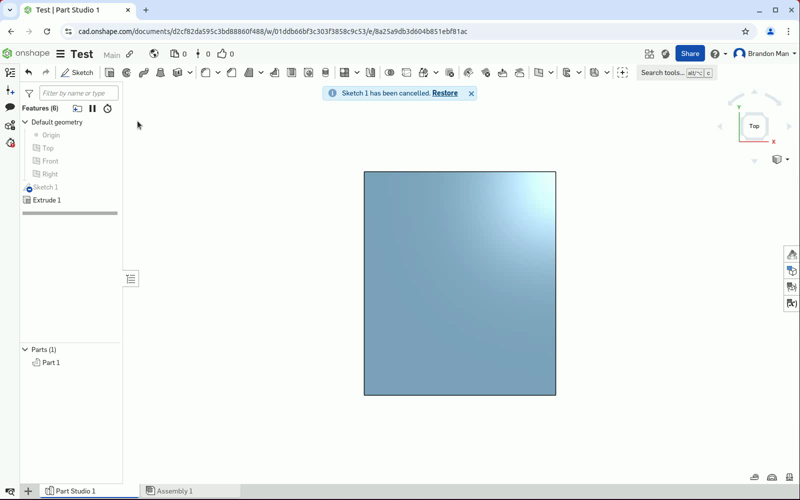
key(shift+h)
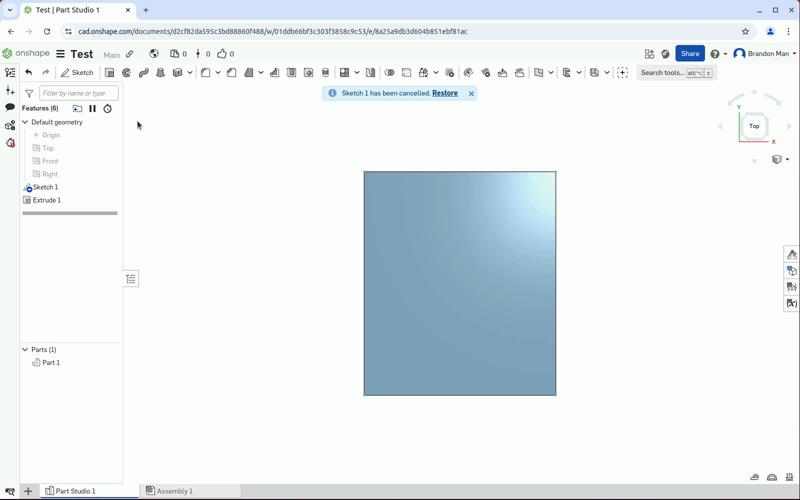
key(shift+h)
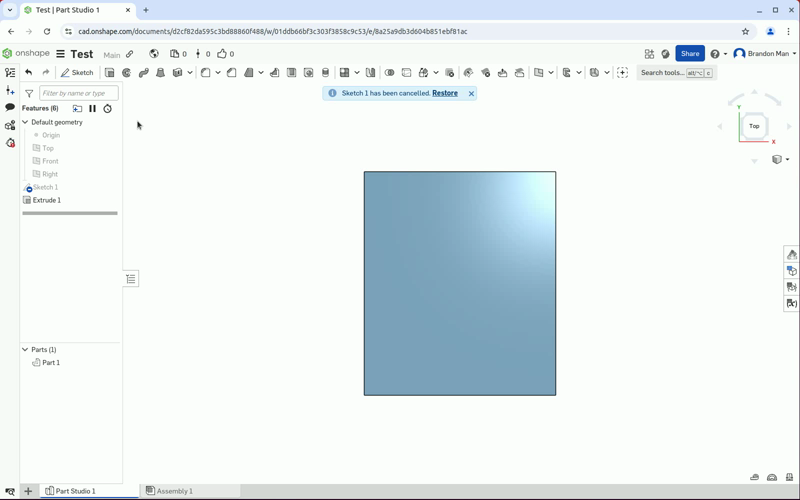
mouse_move(73, 189)
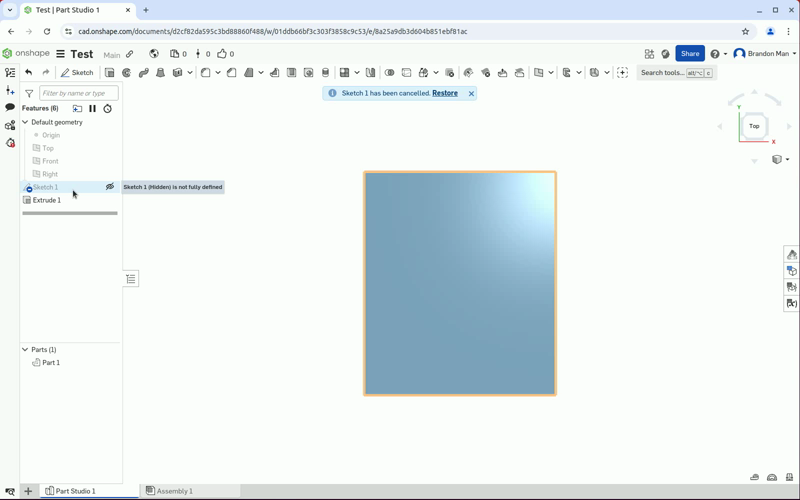
click(73, 189)
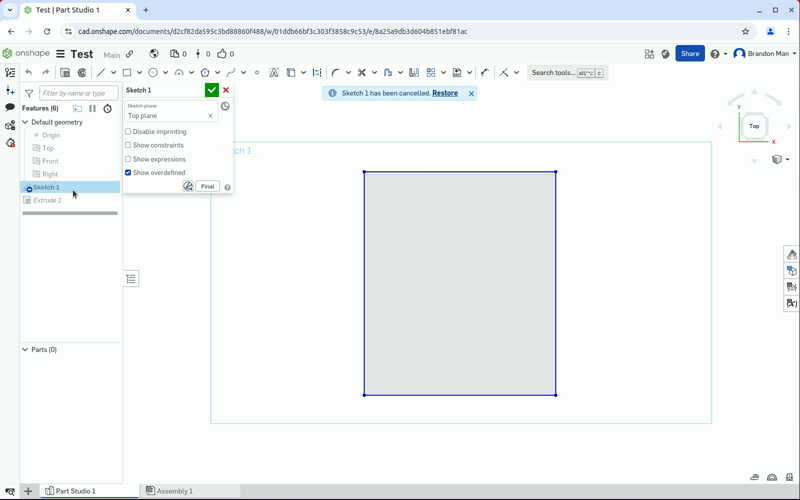
mouse_move(229, 92)
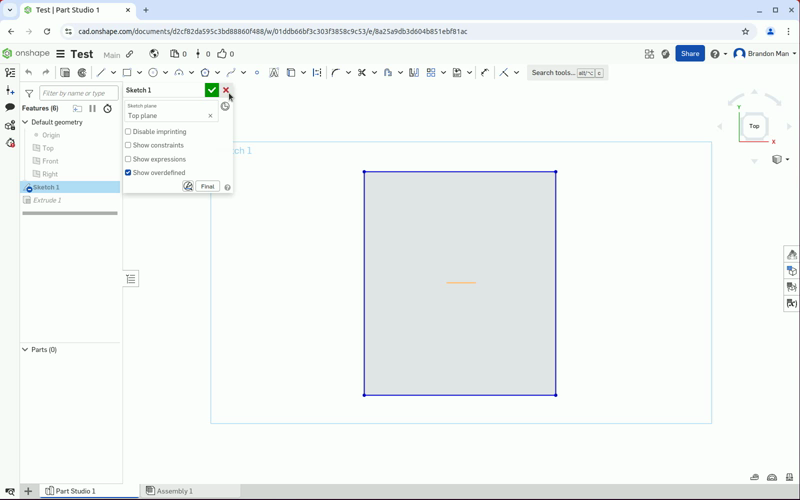
click(229, 92)
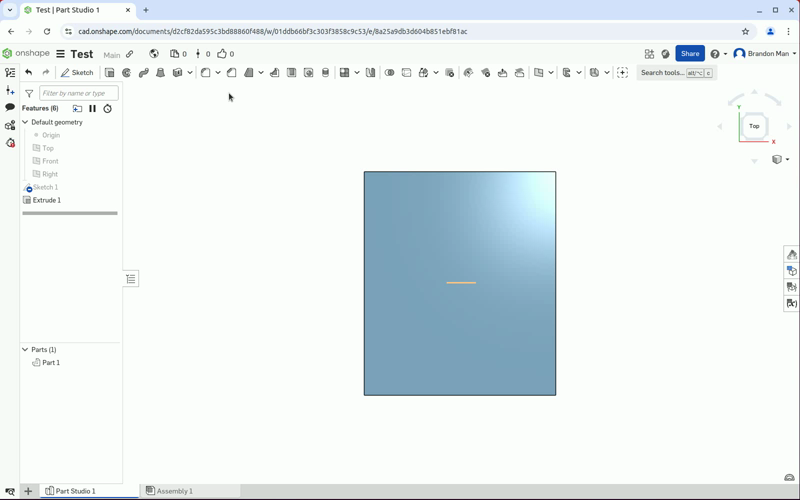
mouse_move(541, 75)
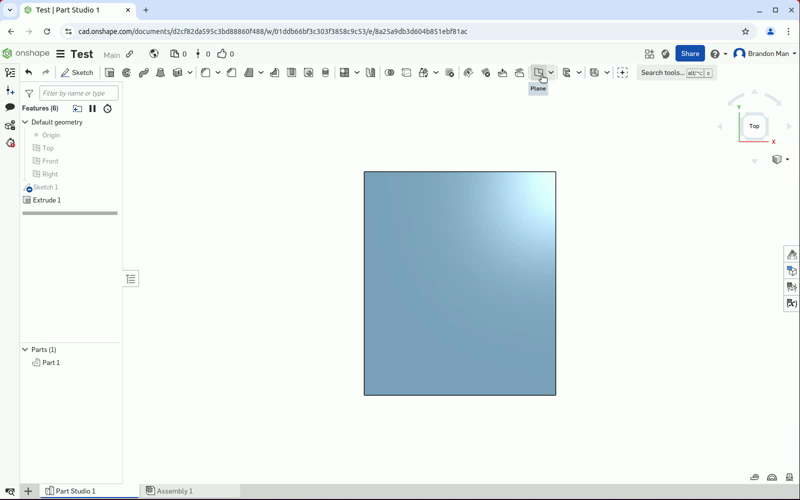
click(541, 75)
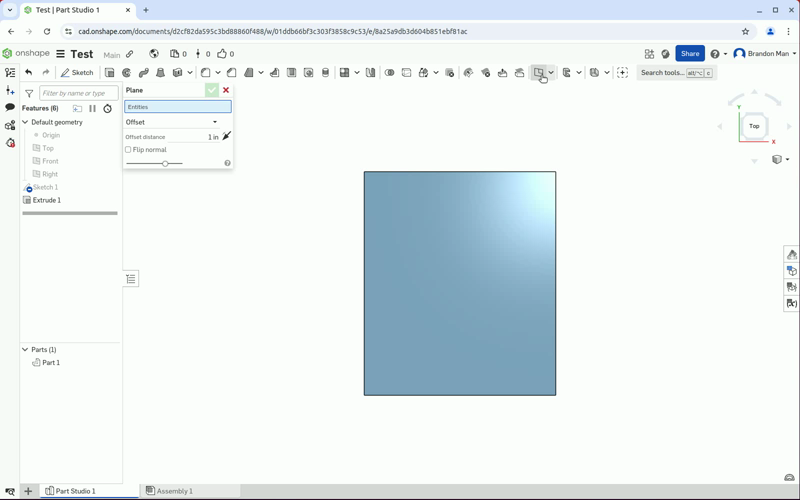
mouse_move(73, 150)
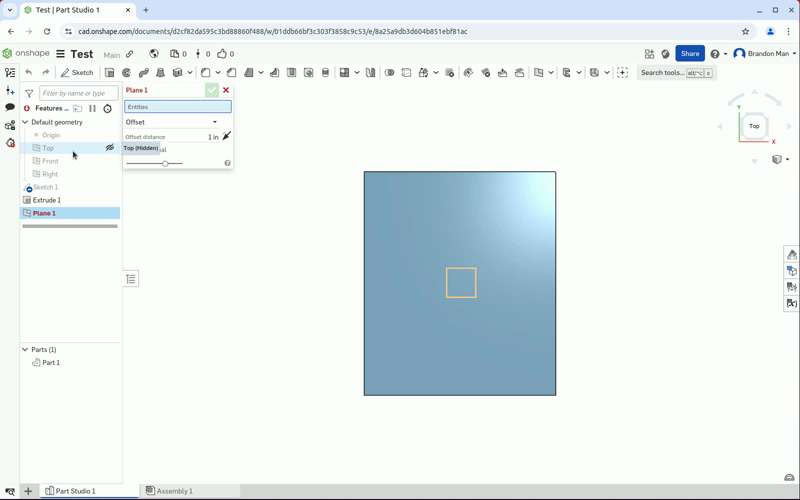
click(73, 150)
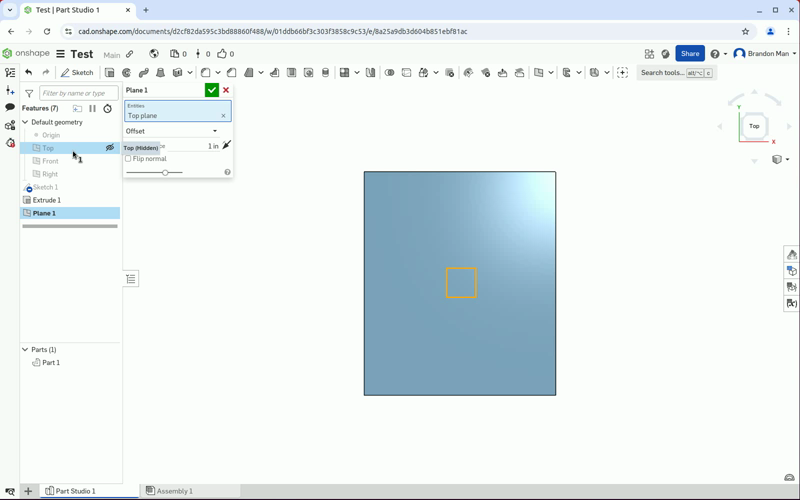
key(tab, 2)
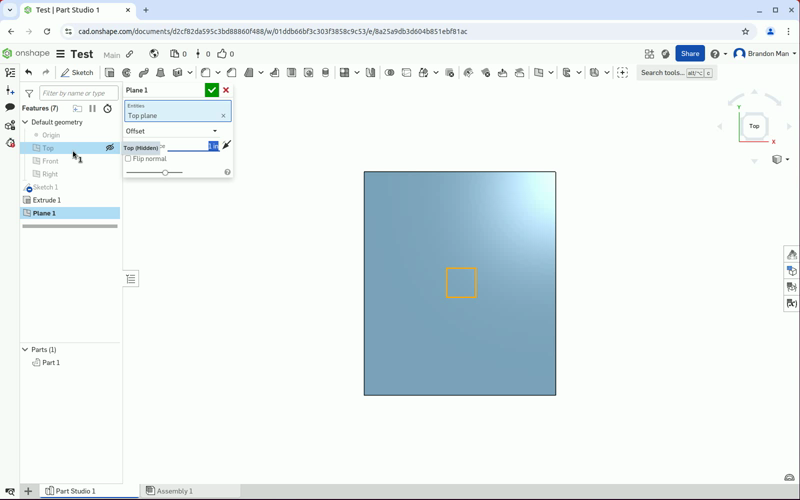
text(1.202)
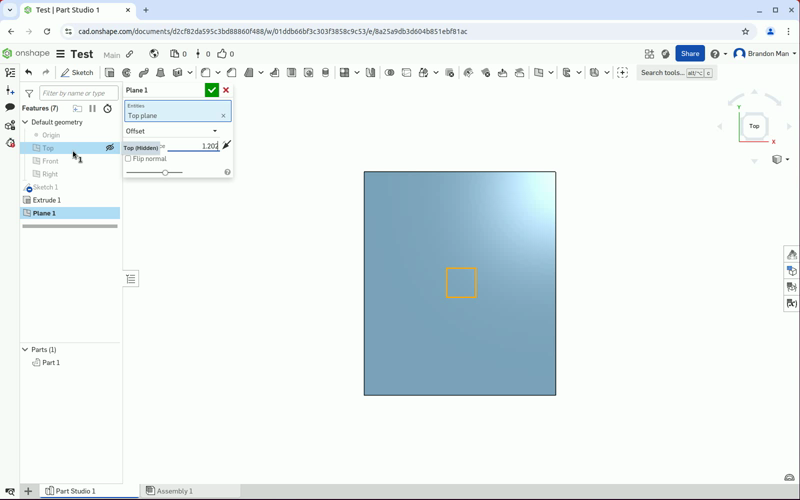
key(enter, 2)
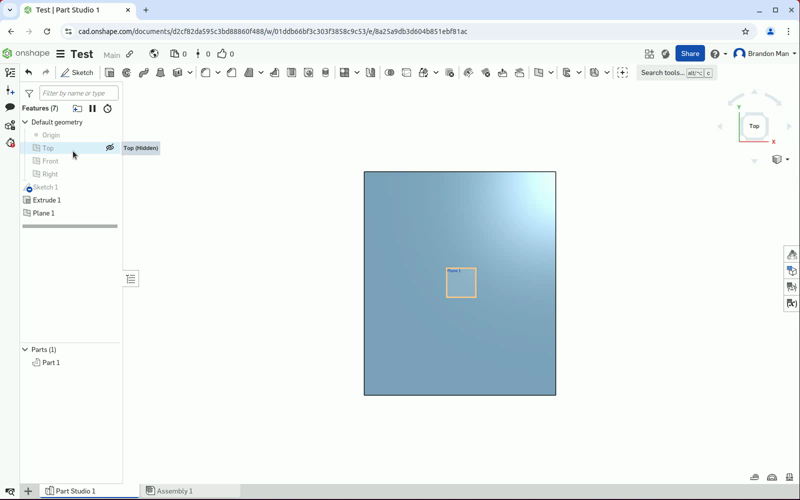
key(shift+s)
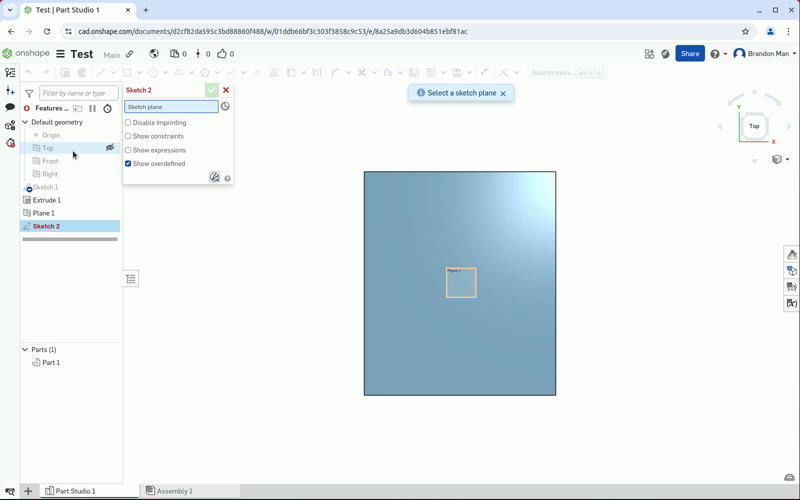
mouse_move(73, 215)
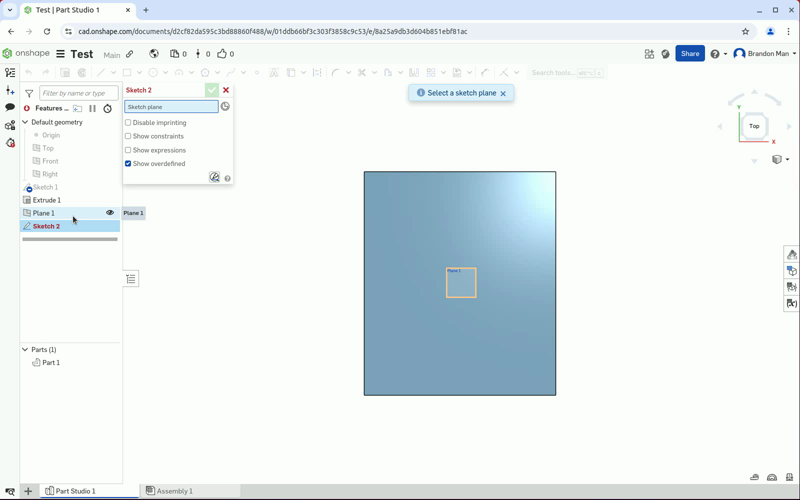
click(73, 215)
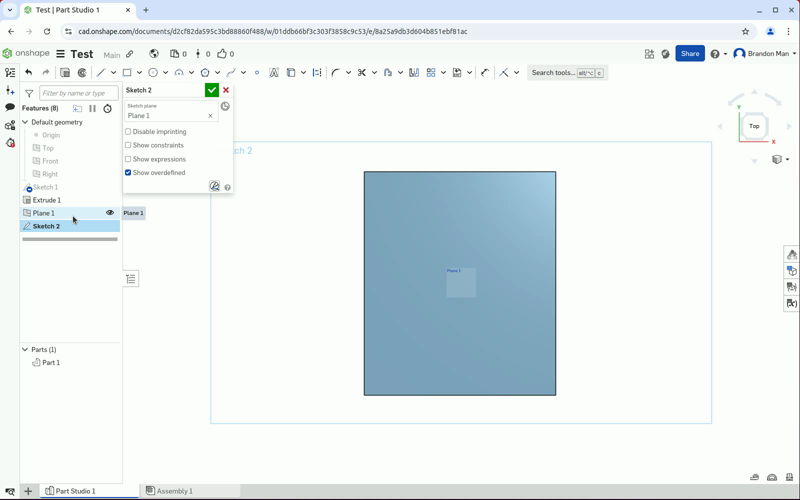
mouse_move(73, 352)
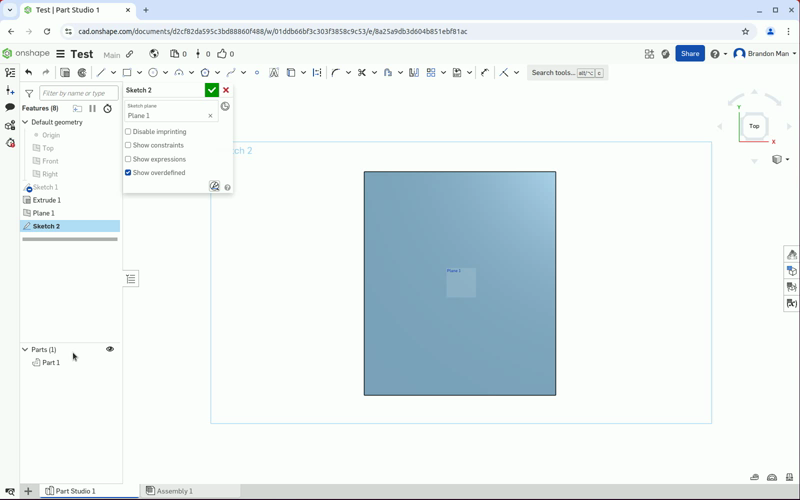
key(y)
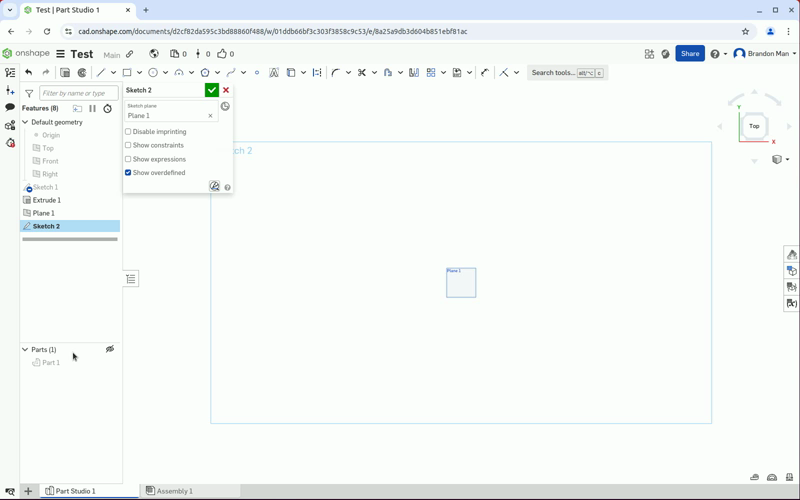
key(c)
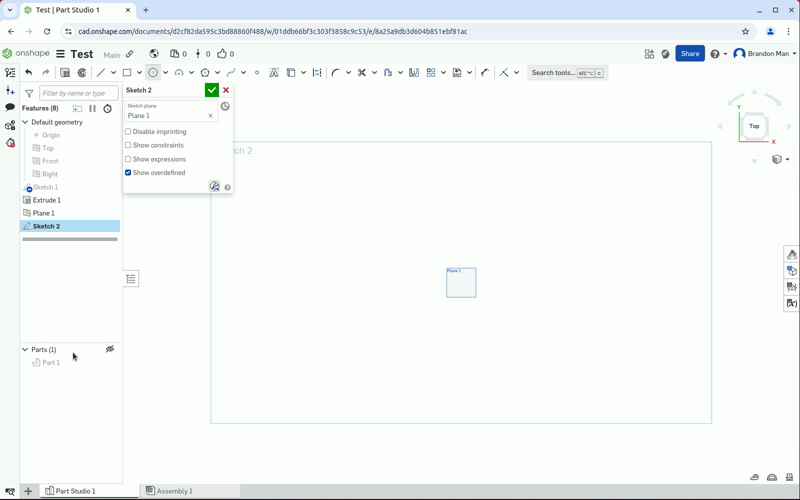
key_down(shift)
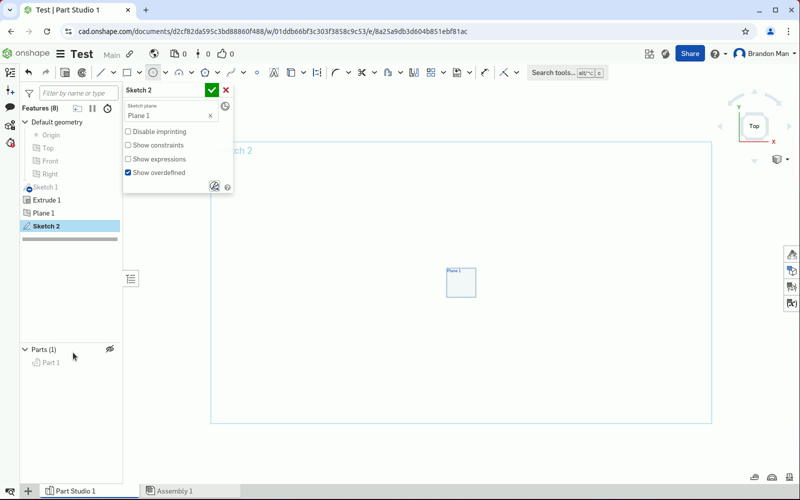
mouse_move(377, 314)
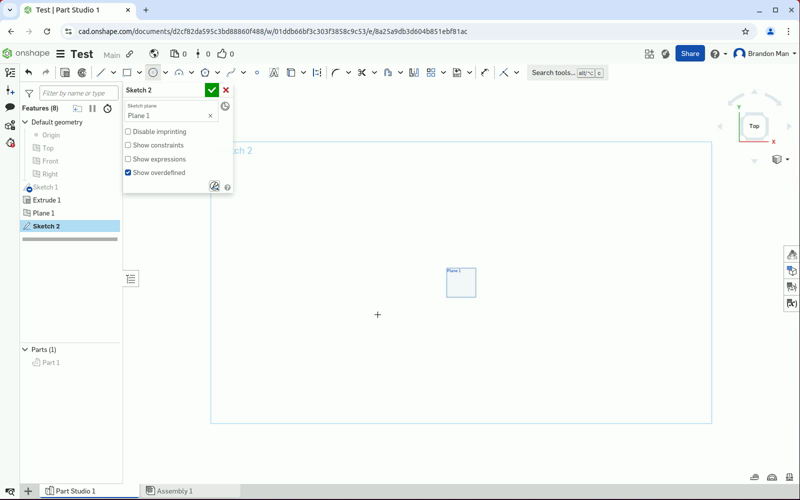
click(377, 314)
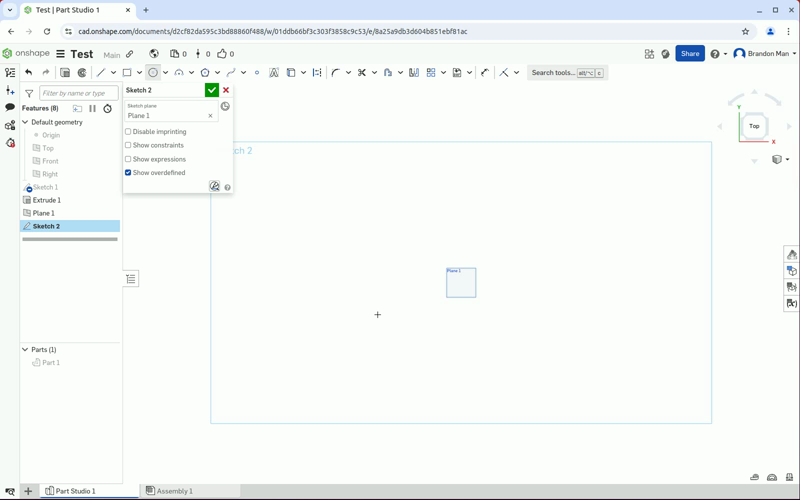
key_up(shift)
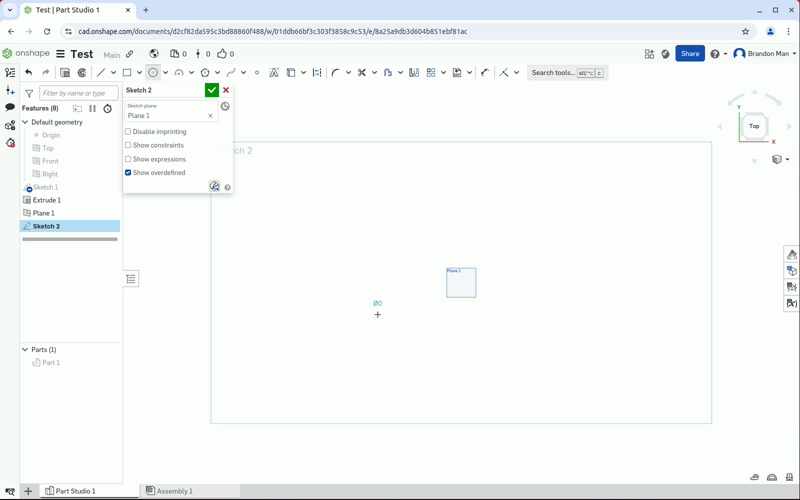
mouse_move(380, 314)
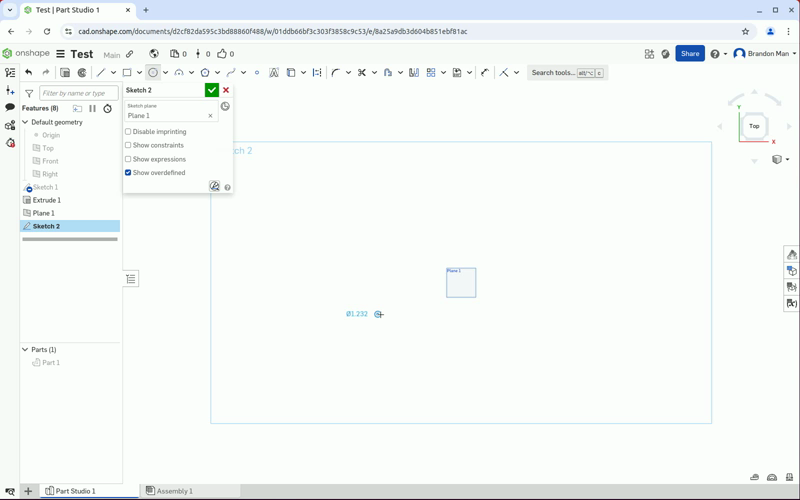
click(380, 314)
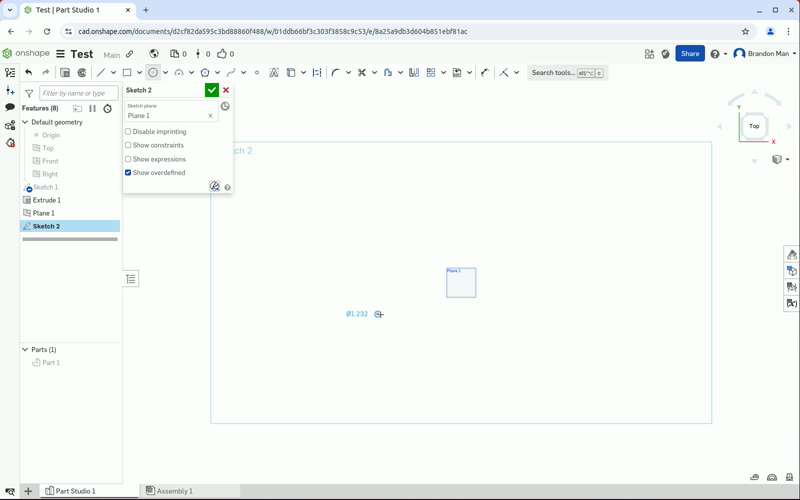
key(esc)
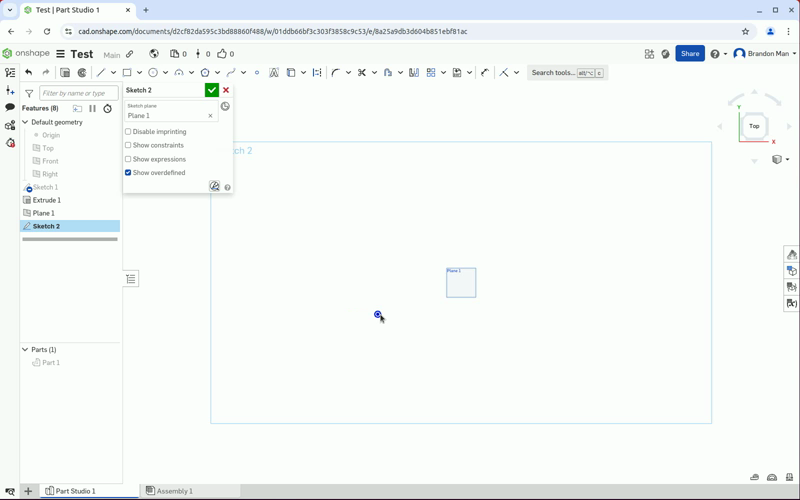
mouse_move(376, 314)
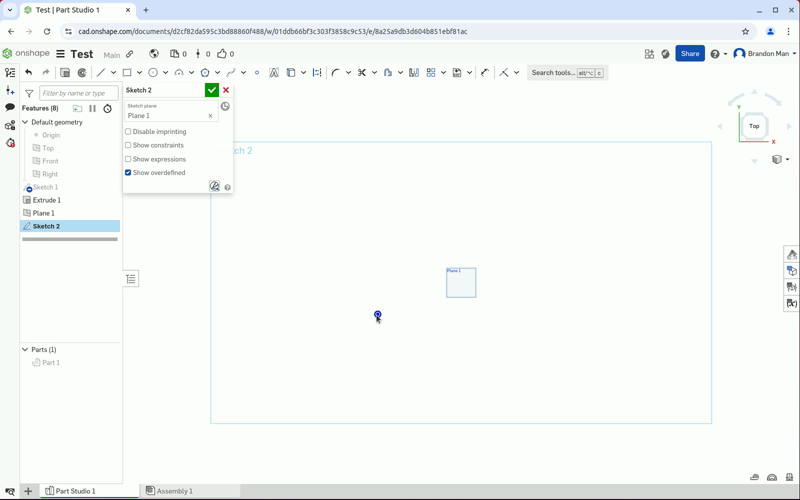
scroll(6)
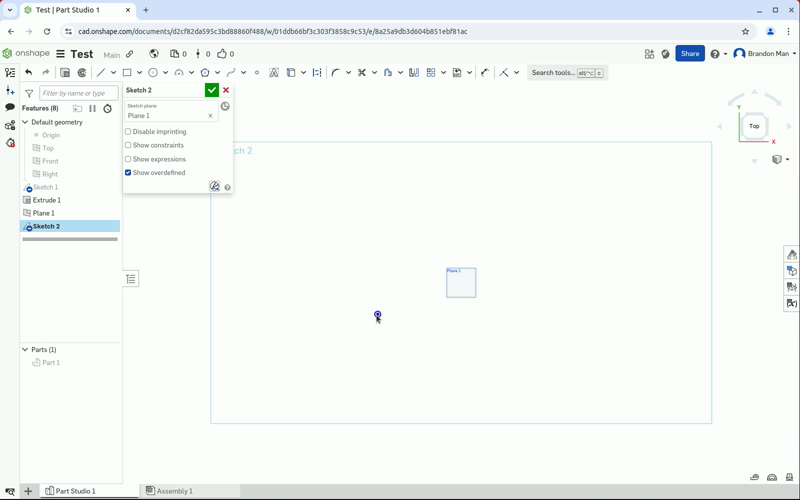
scroll(6)
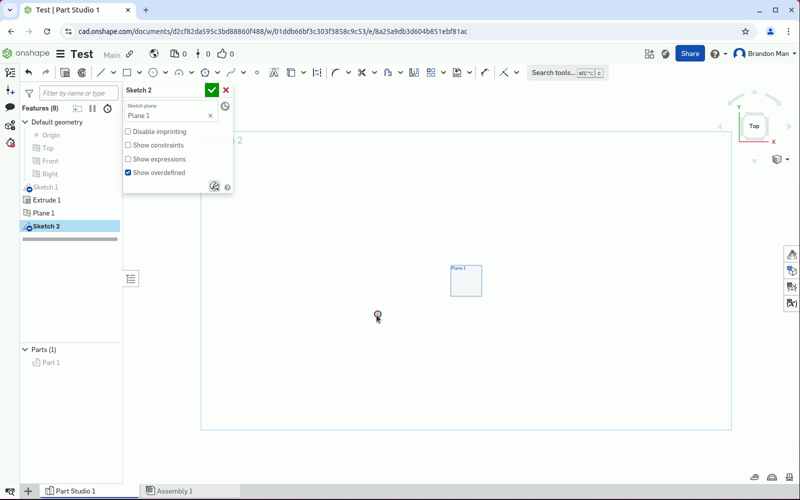
scroll(6)
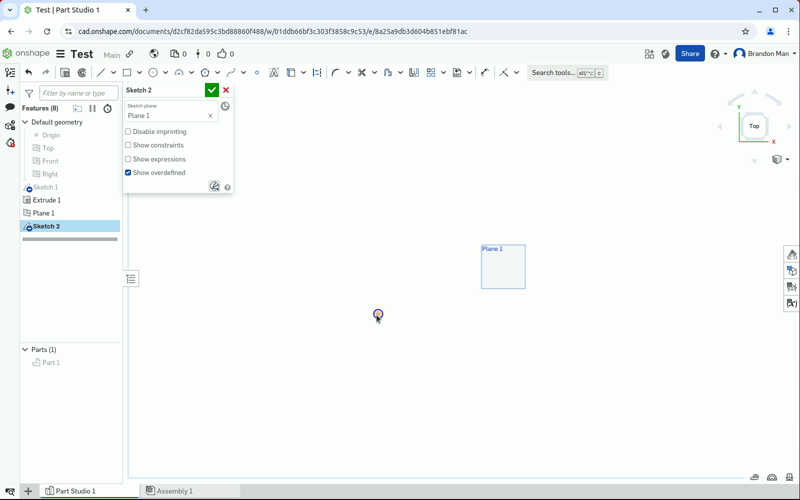
scroll(6)
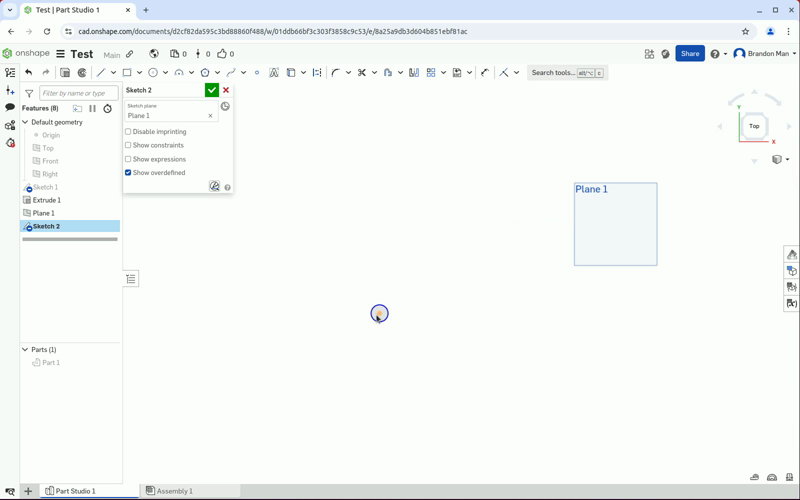
scroll(6)
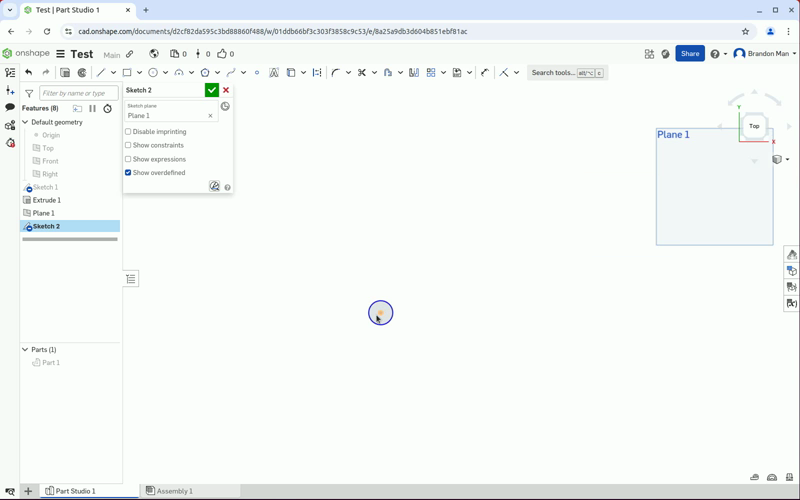
scroll(6)
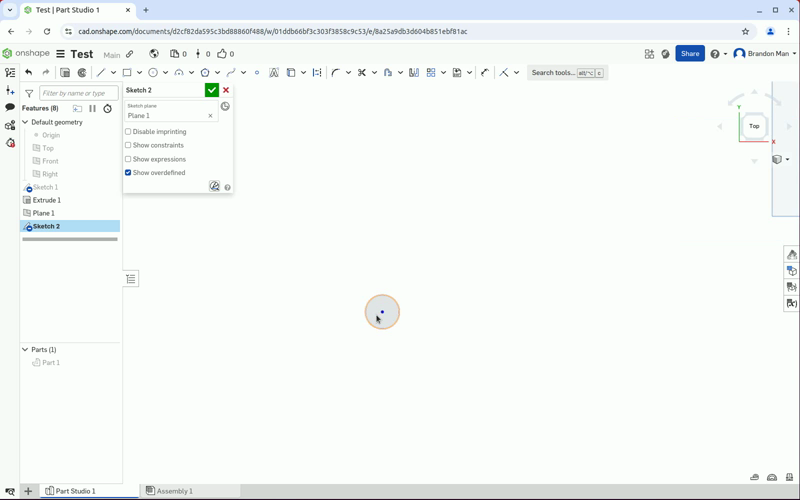
scroll(6)
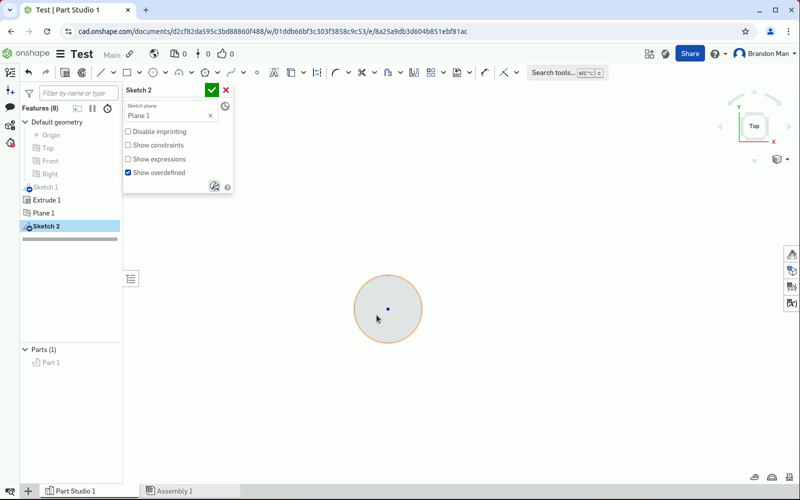
click(376, 314)
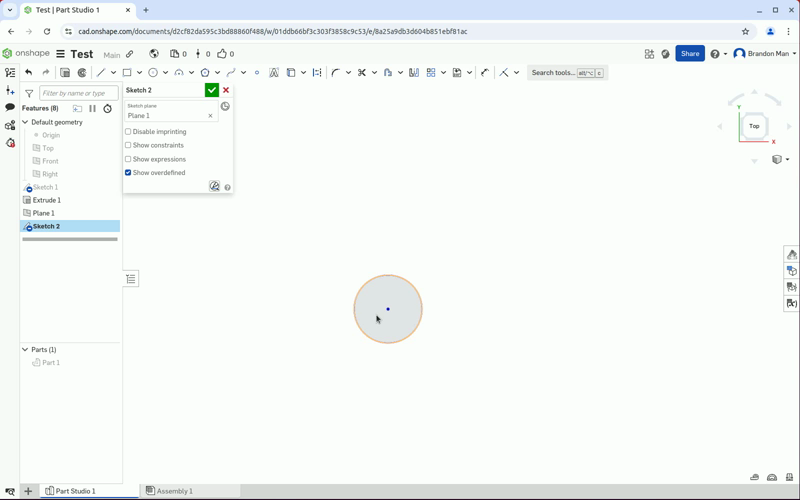
scroll(-6)
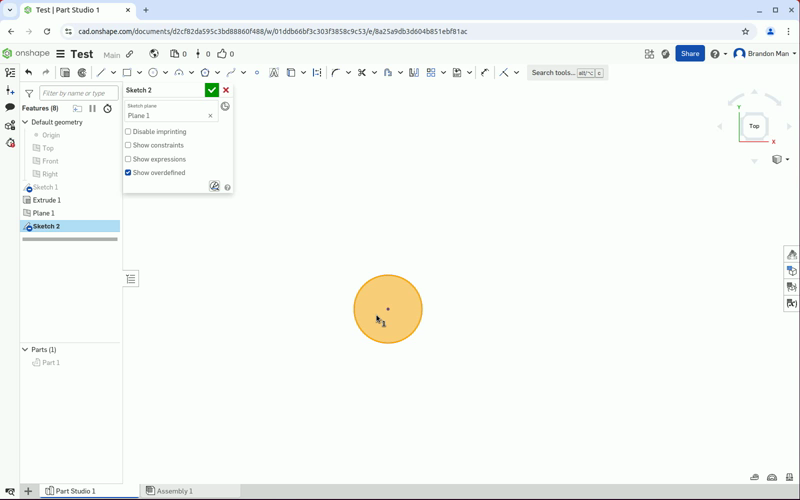
scroll(-6)
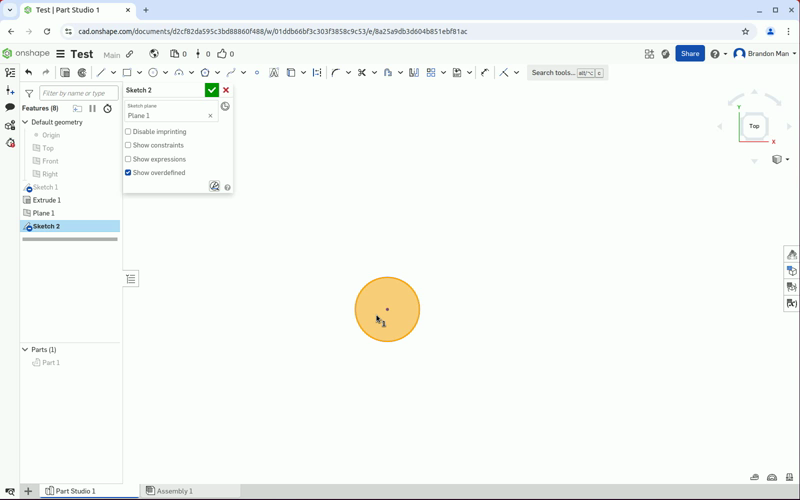
scroll(-6)
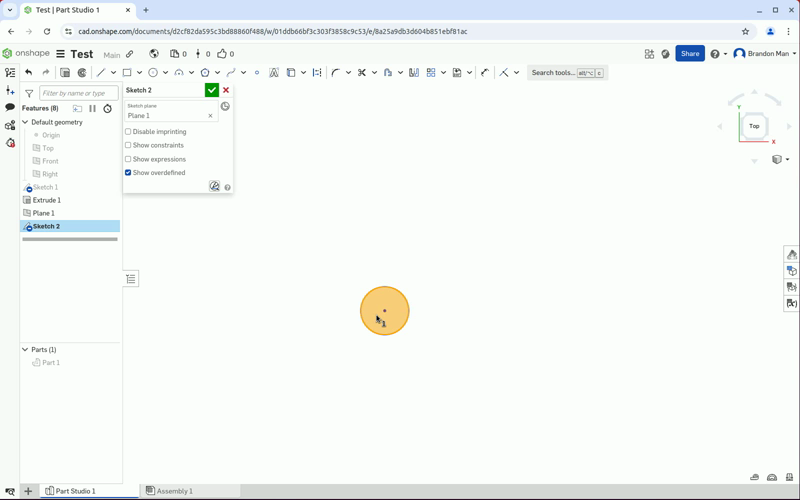
scroll(-6)
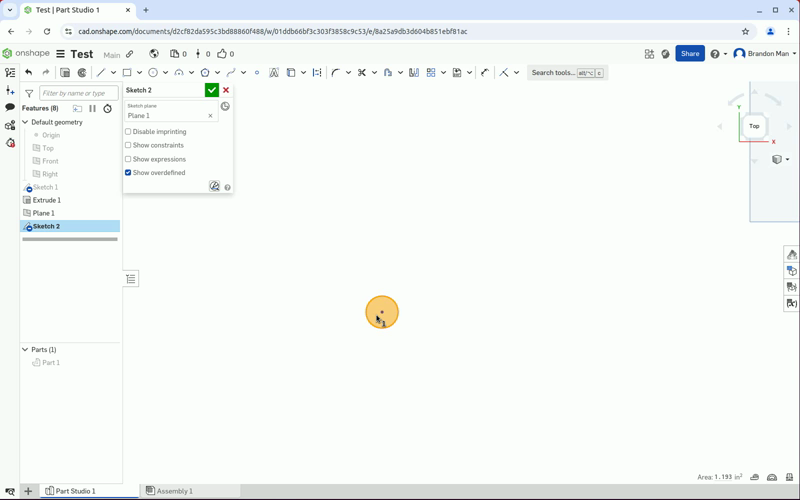
scroll(-6)
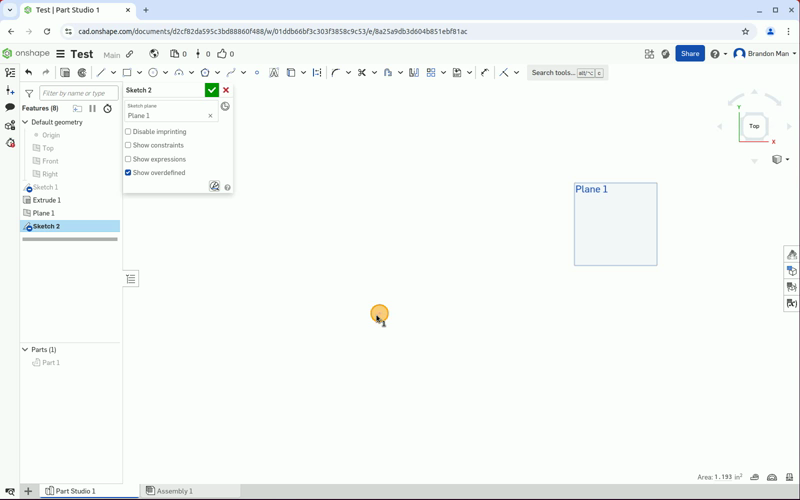
scroll(-6)
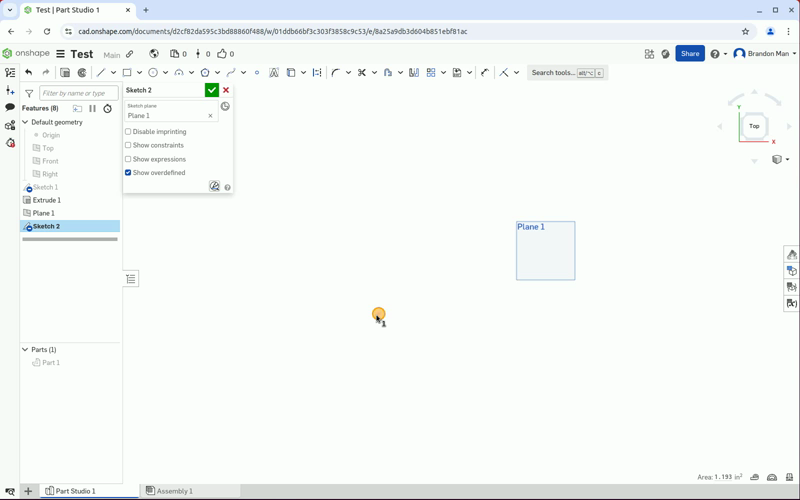
scroll(-6)
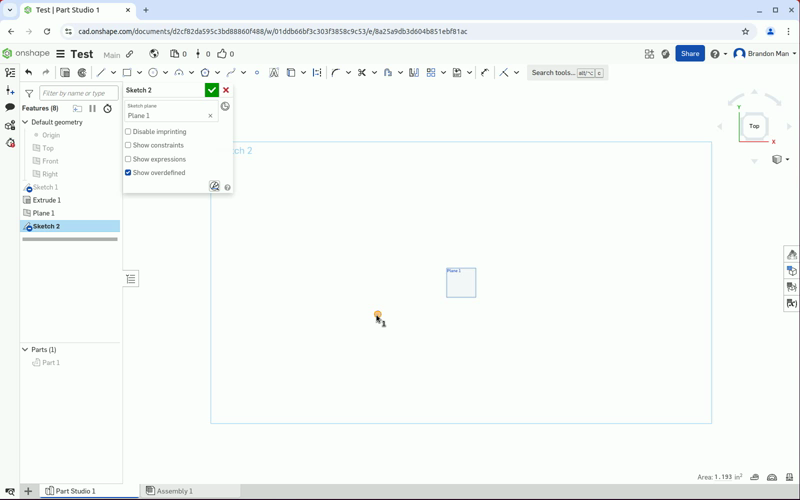
mouse_move(73, 352)
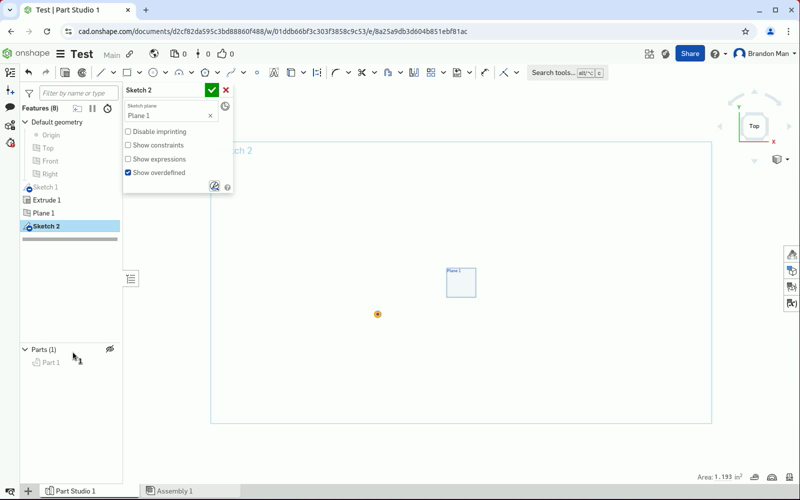
key(shift+y)
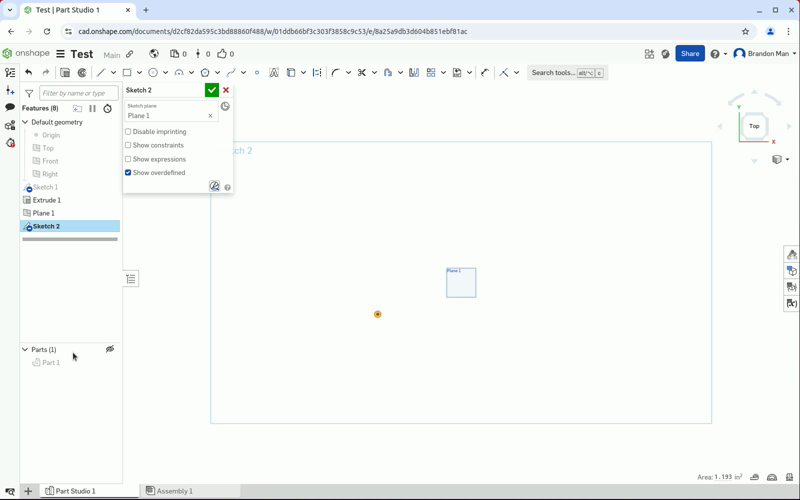
key(shift+e)
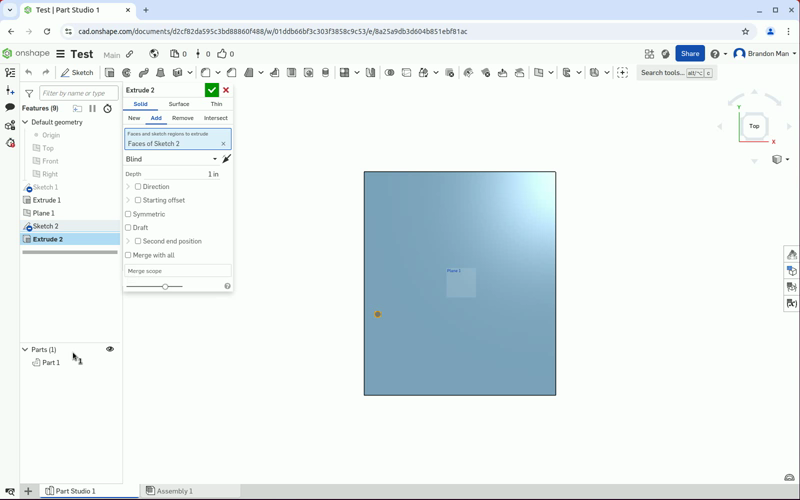
mouse_move(143, 106)
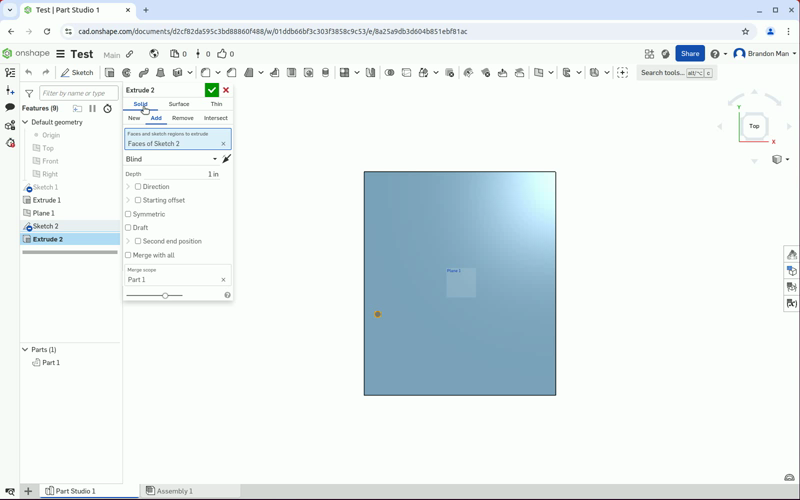
click(143, 106)
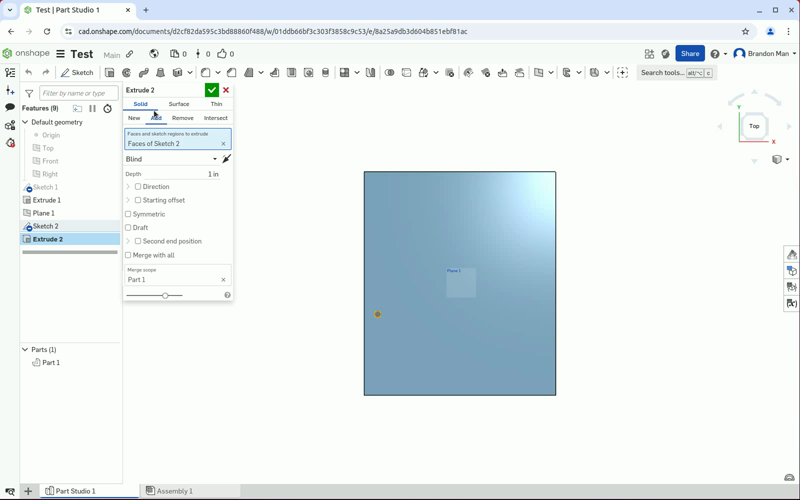
mouse_move(186, 120)
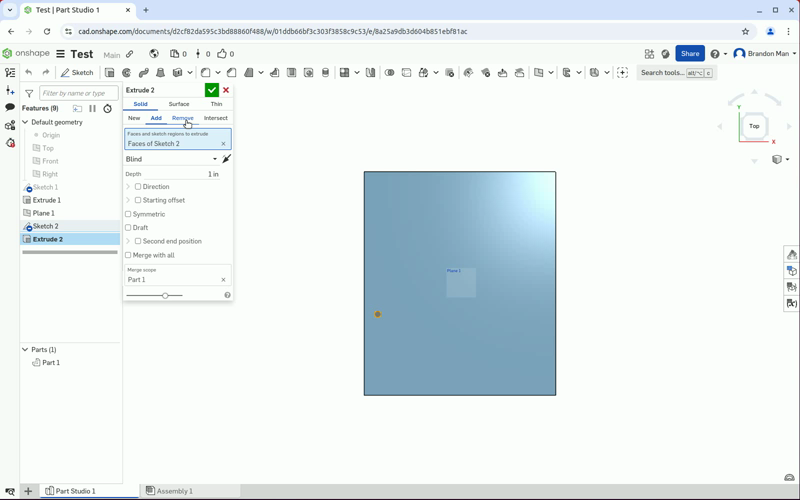
click(186, 120)
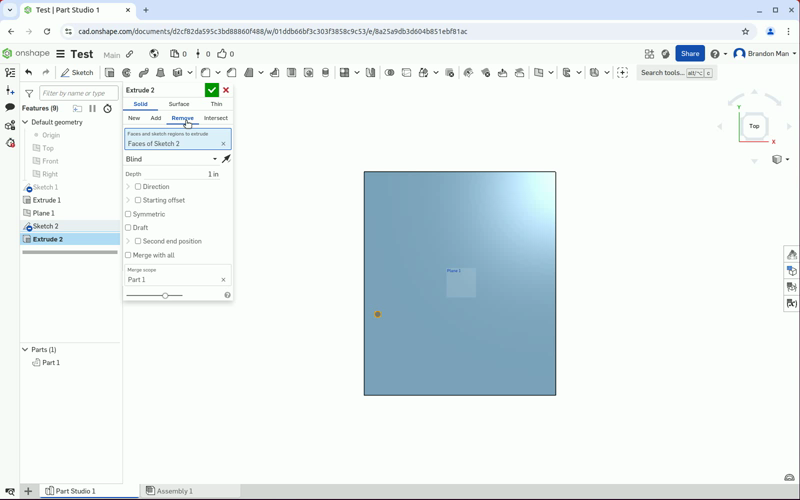
key(tab, 4)
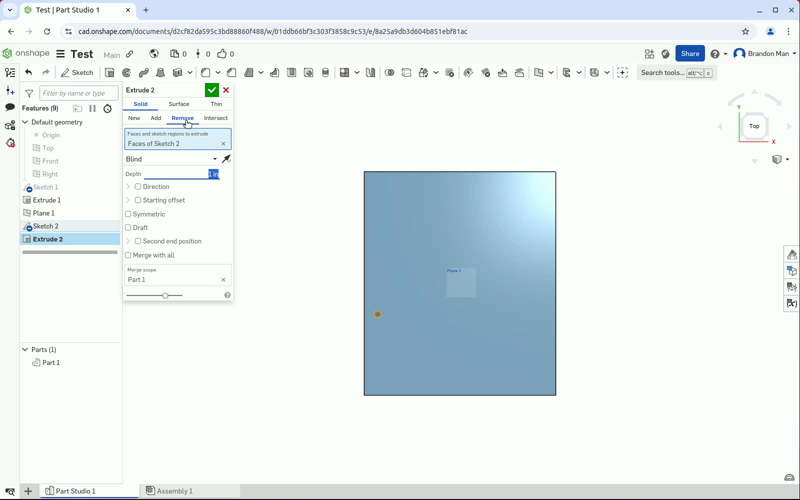
text(1.204)
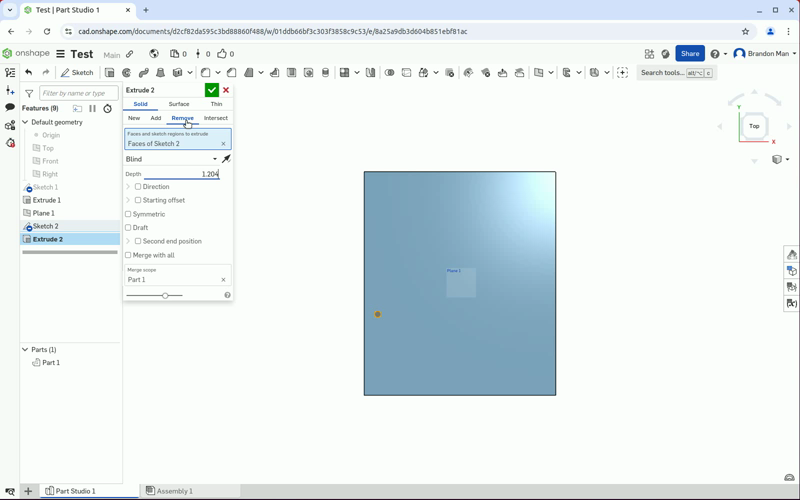
key(tab, 6)
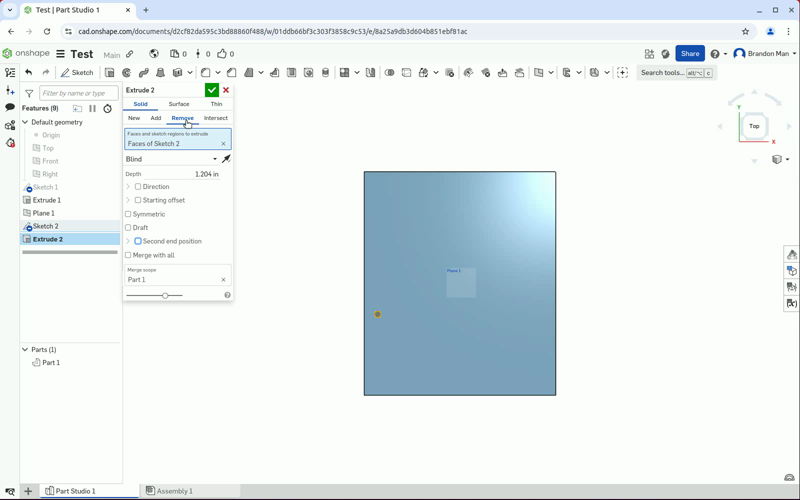
key(space)
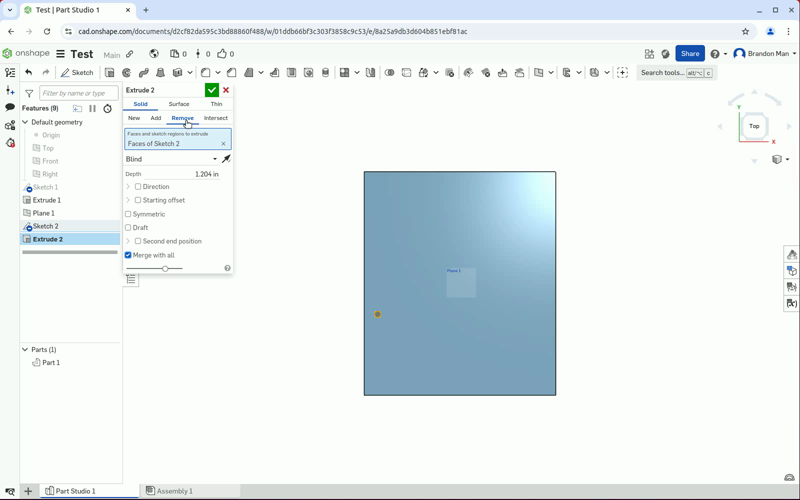
key(enter)
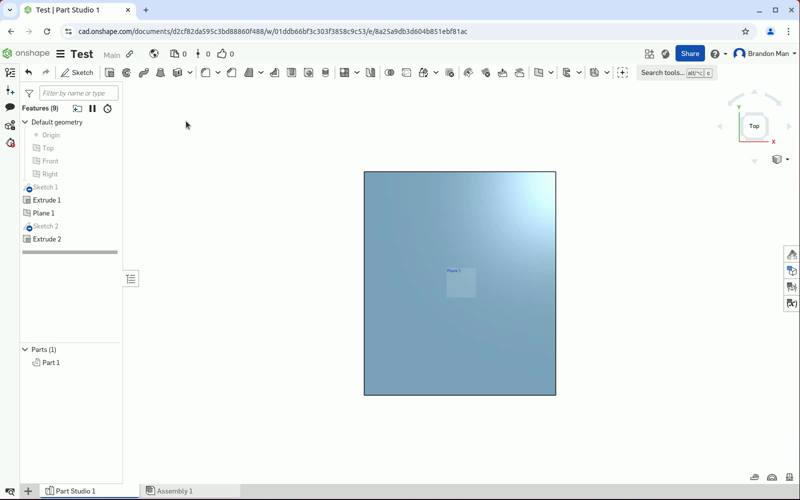
key(shift+h)
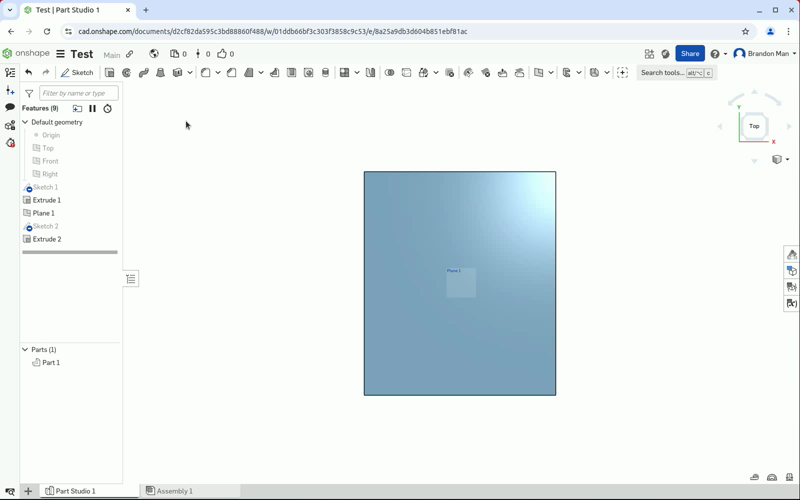
key(shift+h)
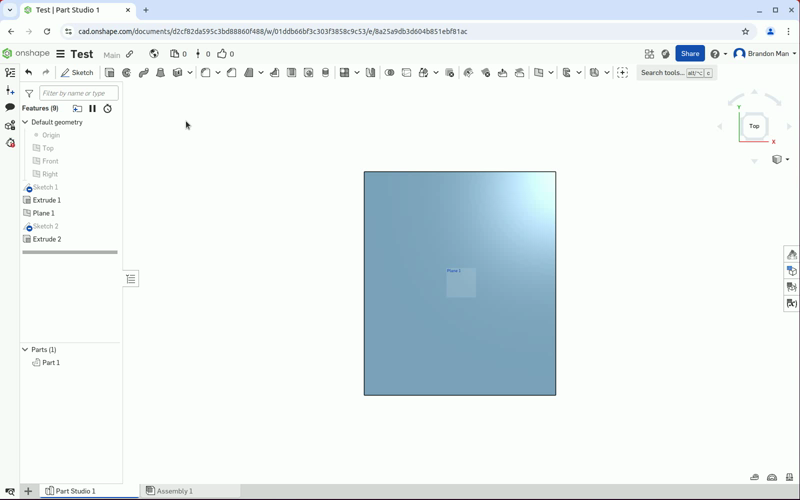
mouse_move(73, 189)
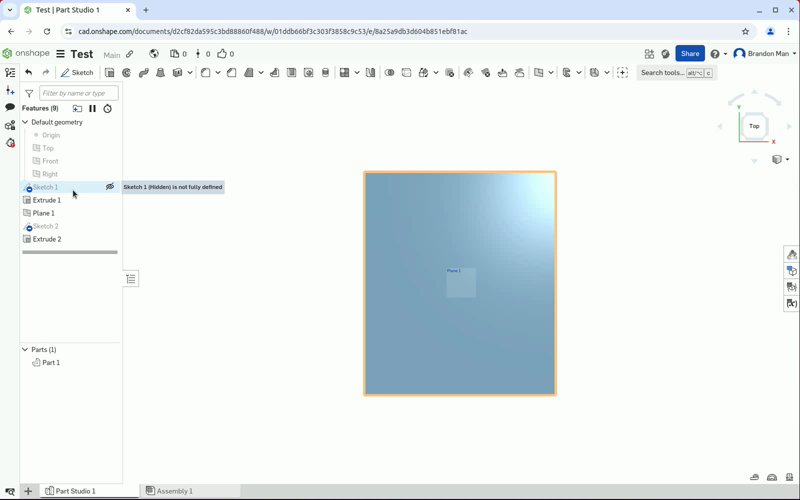
click(73, 189)
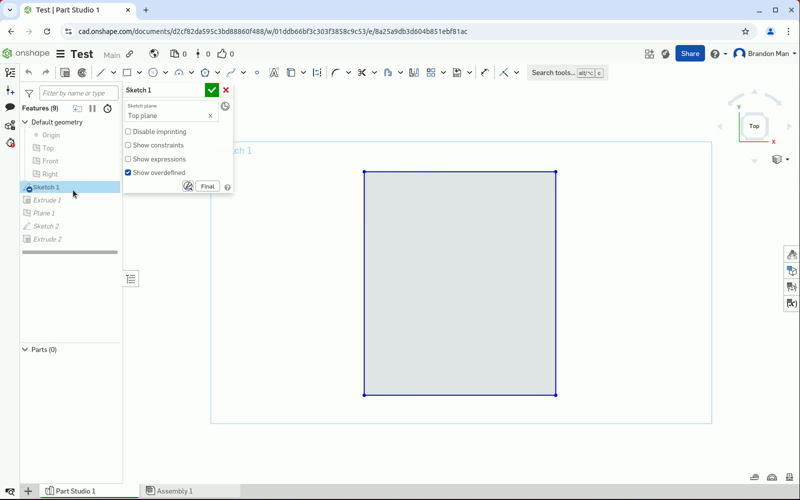
mouse_move(229, 92)
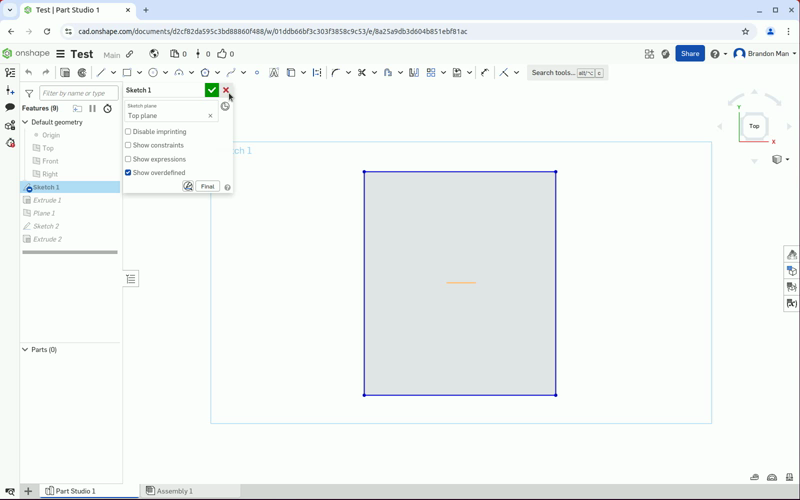
click(229, 92)
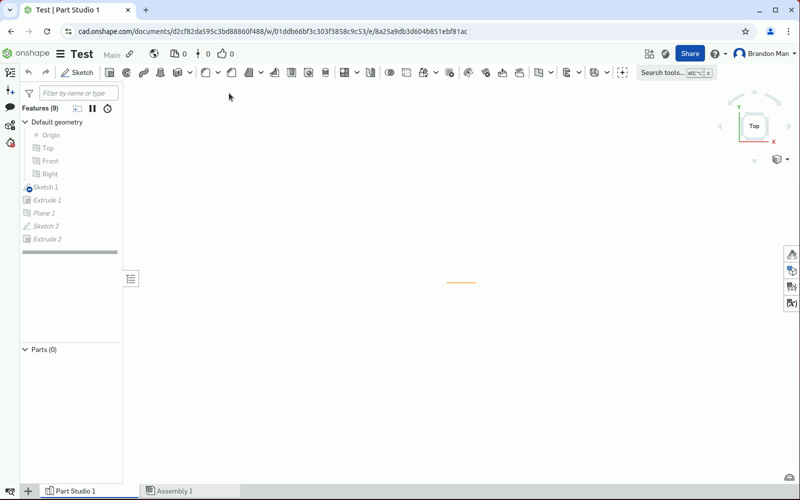
key(shift+s)
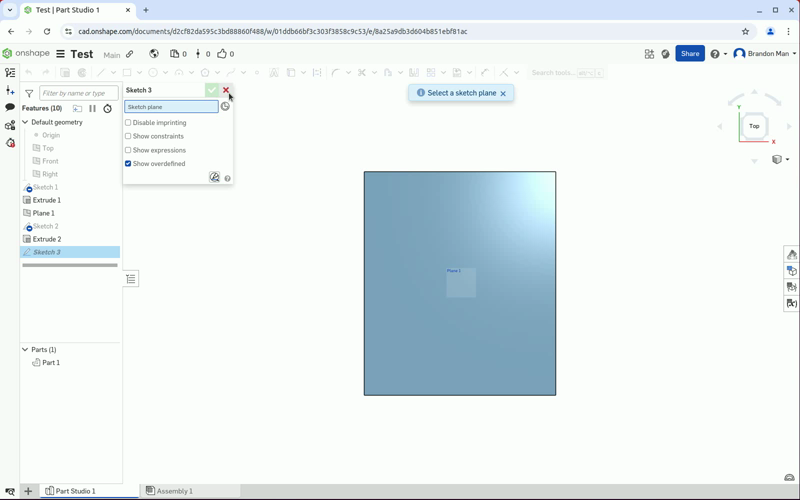
mouse_move(73, 215)
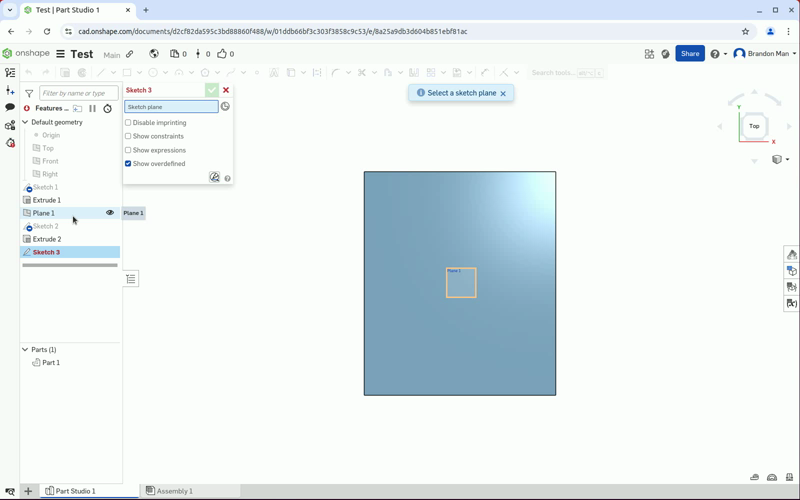
click(73, 215)
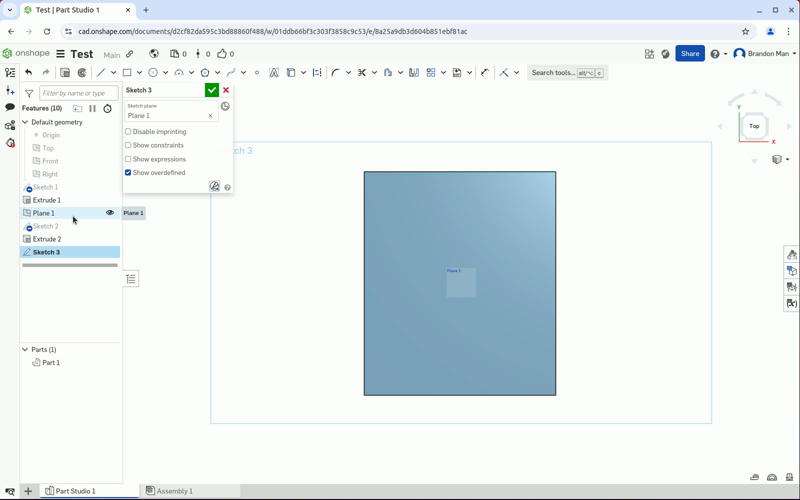
mouse_move(73, 352)
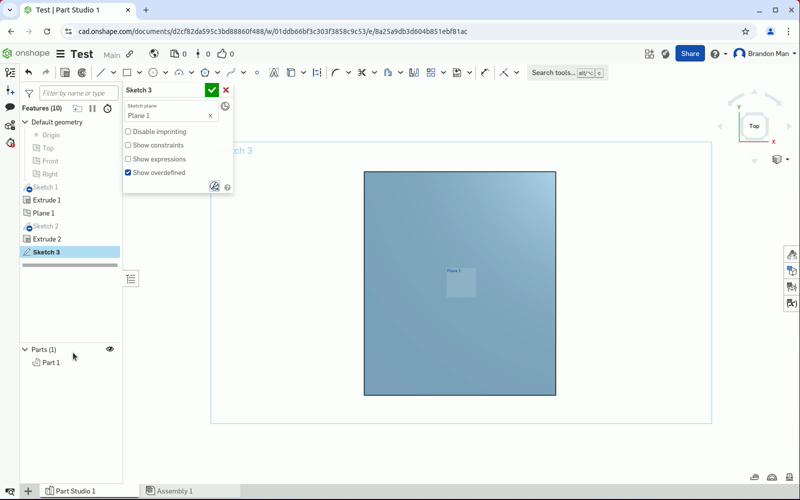
key(y)
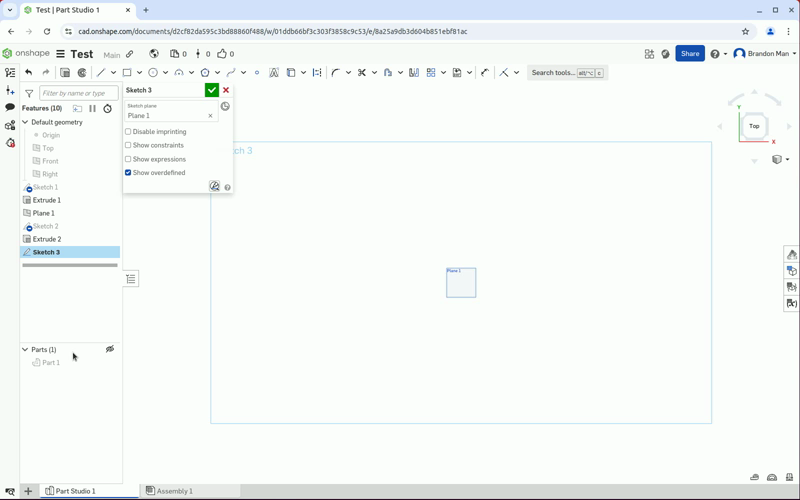
key(c)
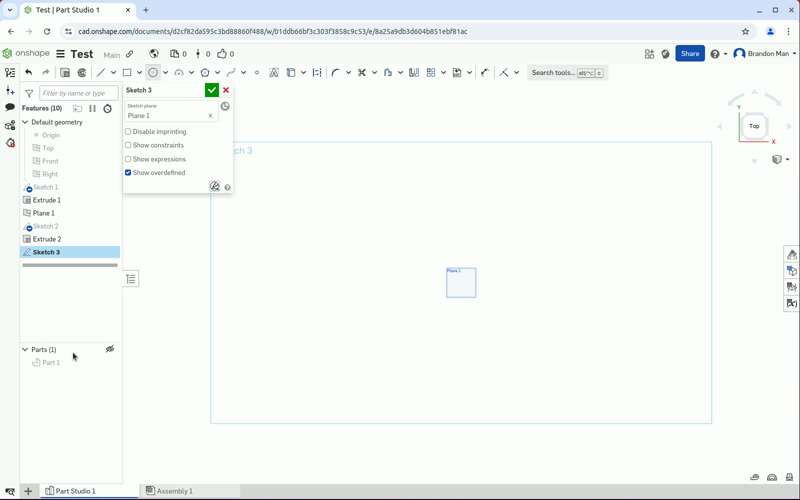
key_down(shift)
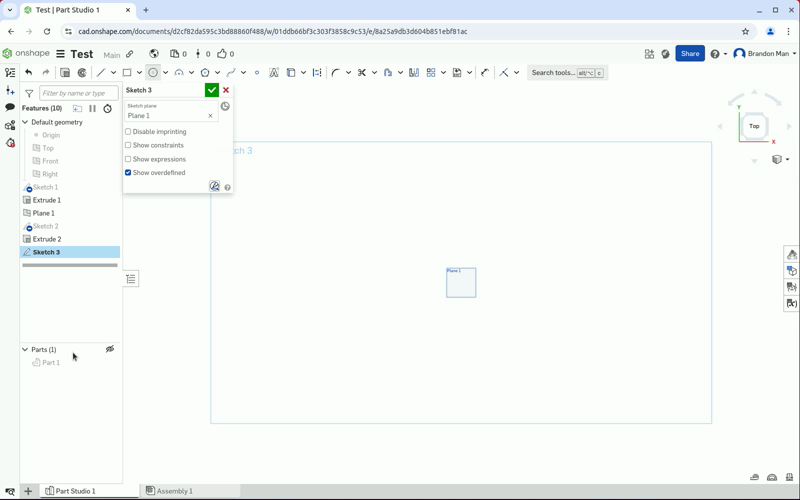
mouse_move(545, 314)
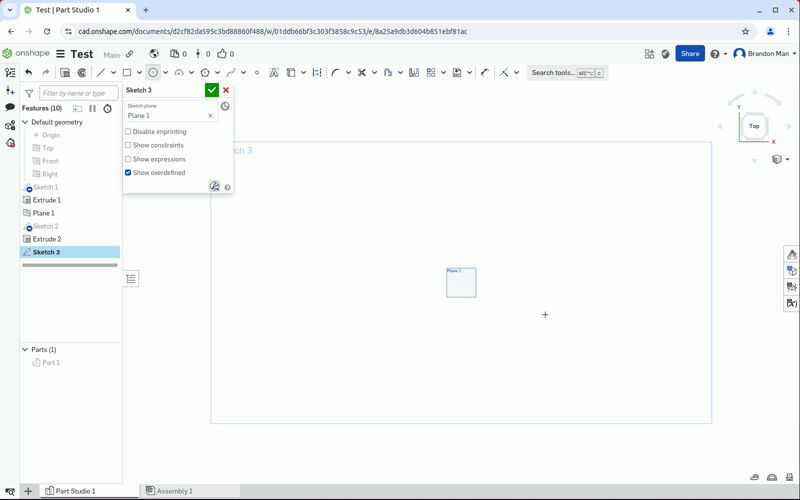
click(545, 314)
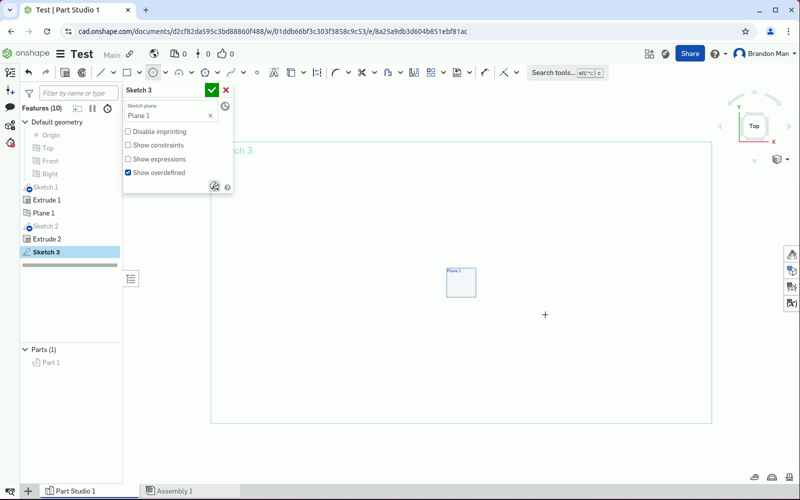
key_up(shift)
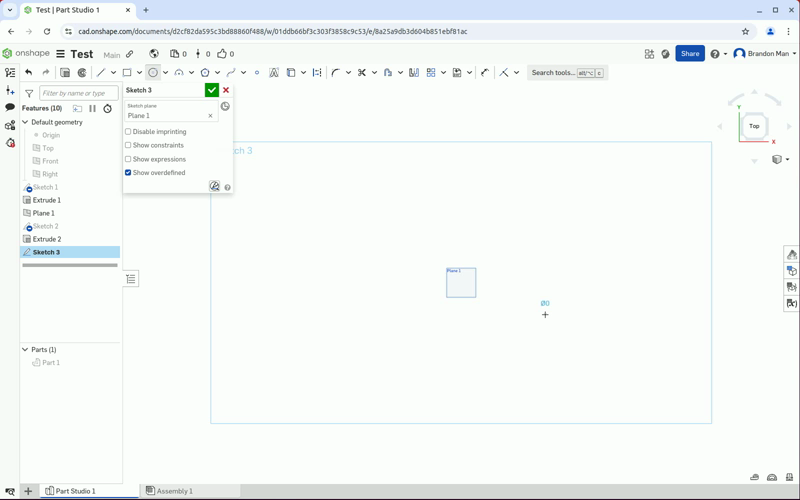
mouse_move(548, 314)
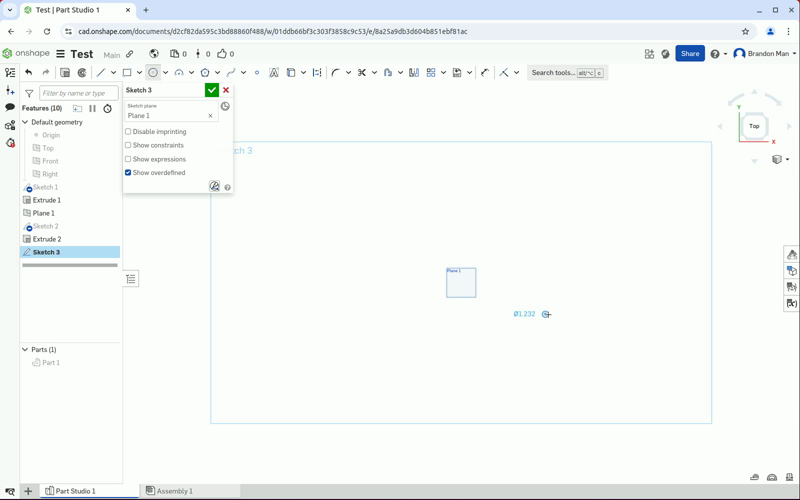
click(548, 314)
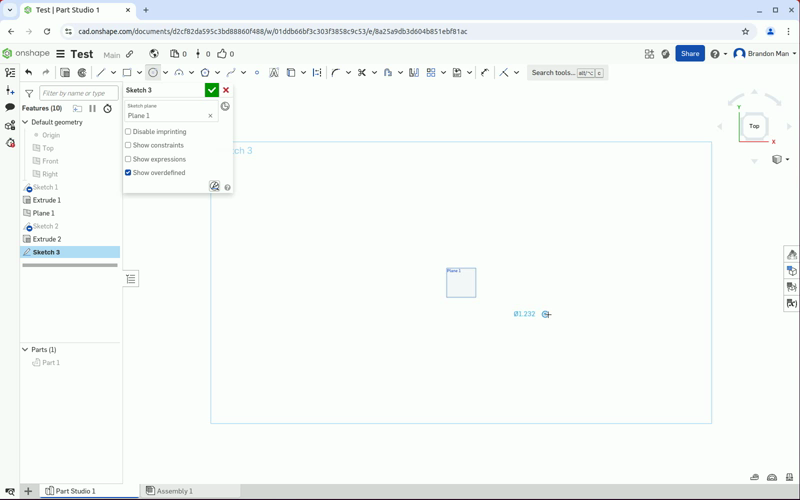
key(esc)
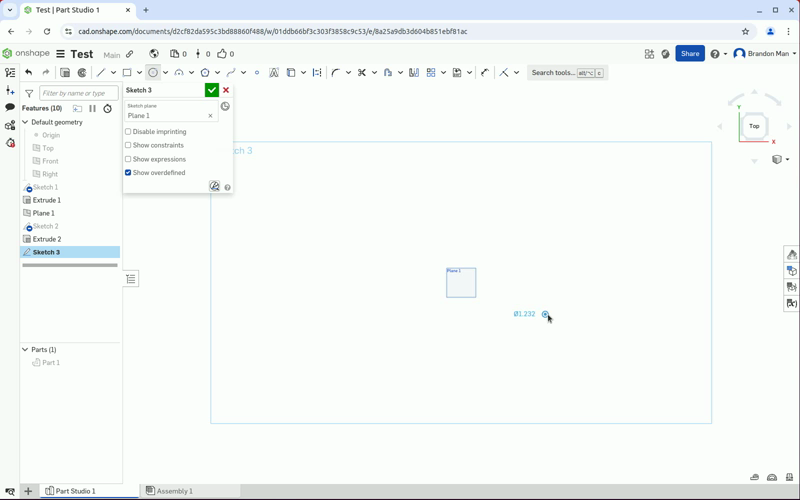
mouse_move(545, 313)
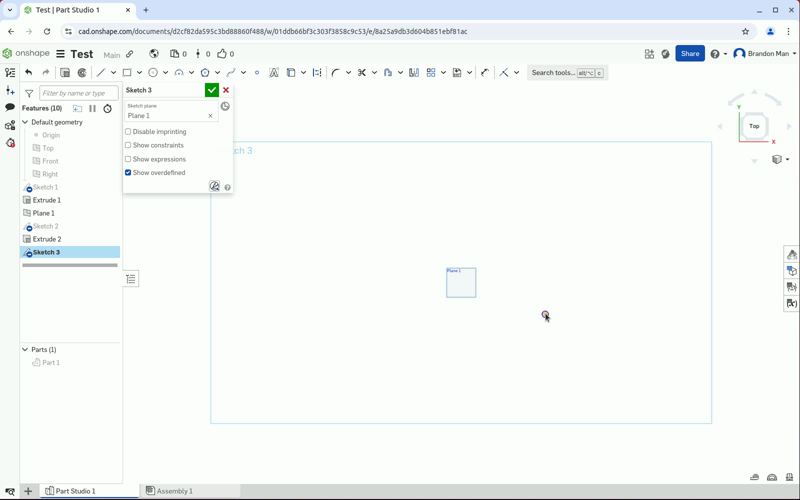
scroll(6)
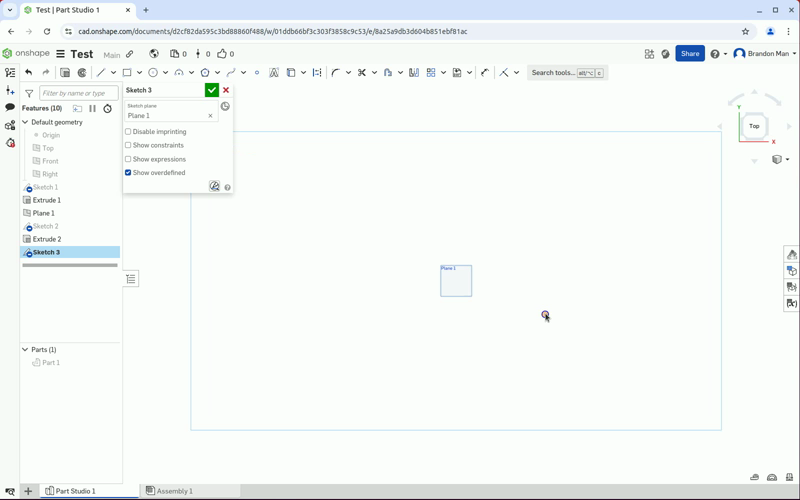
scroll(6)
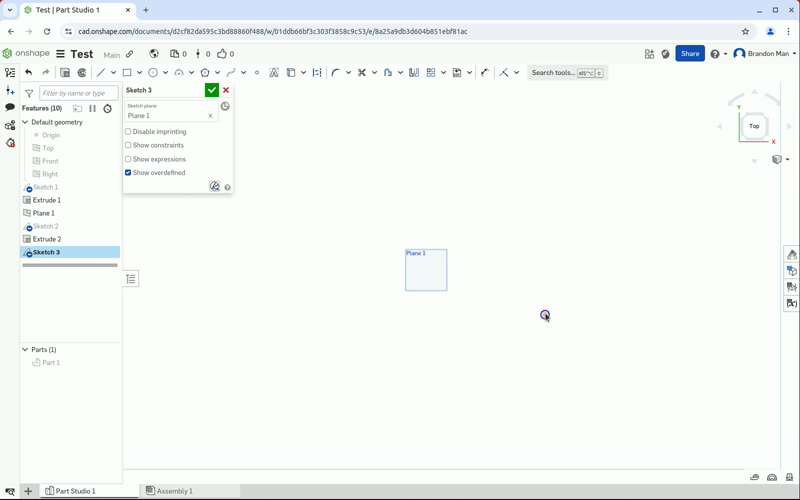
scroll(6)
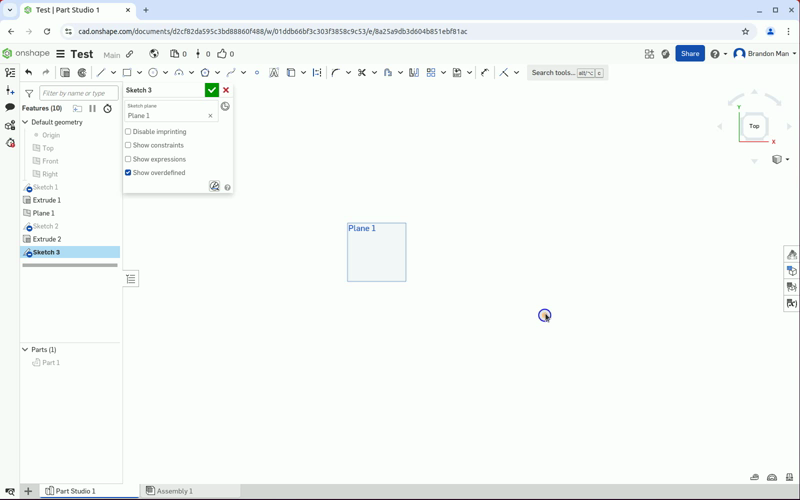
scroll(6)
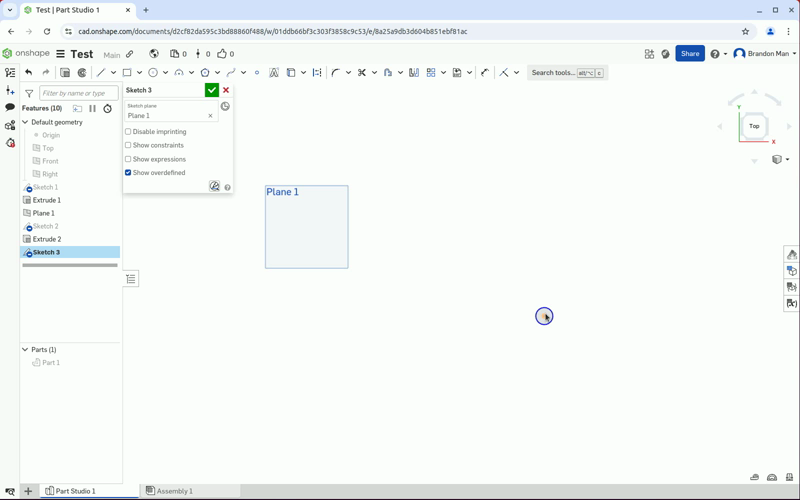
scroll(6)
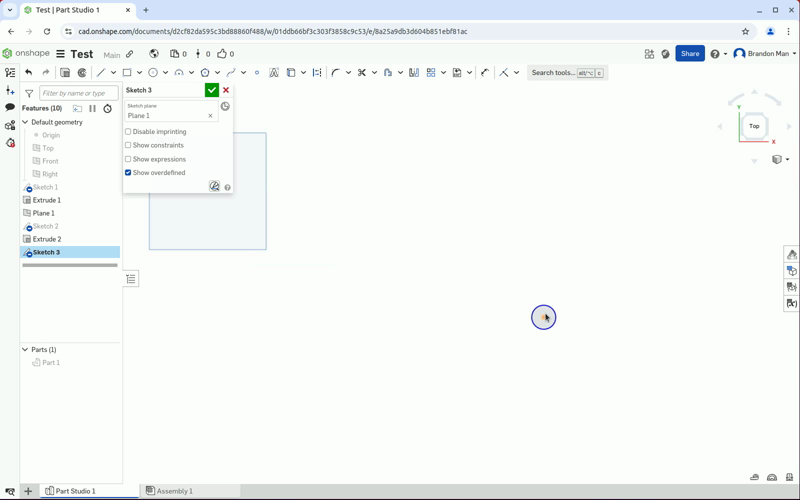
scroll(6)
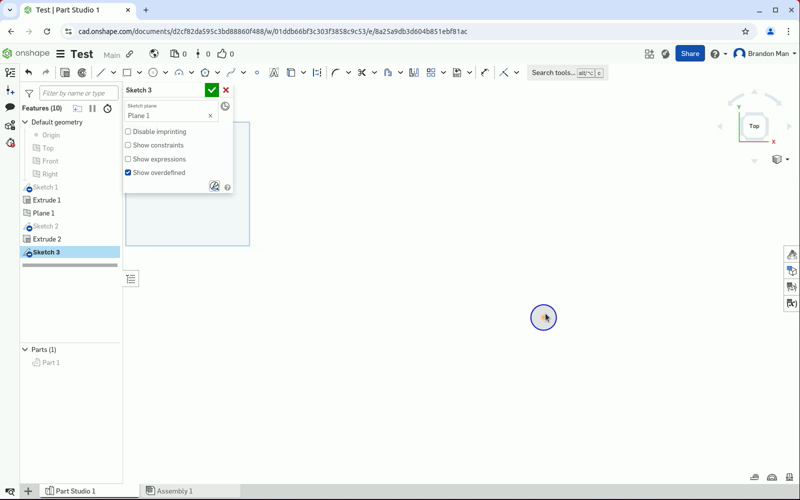
scroll(6)
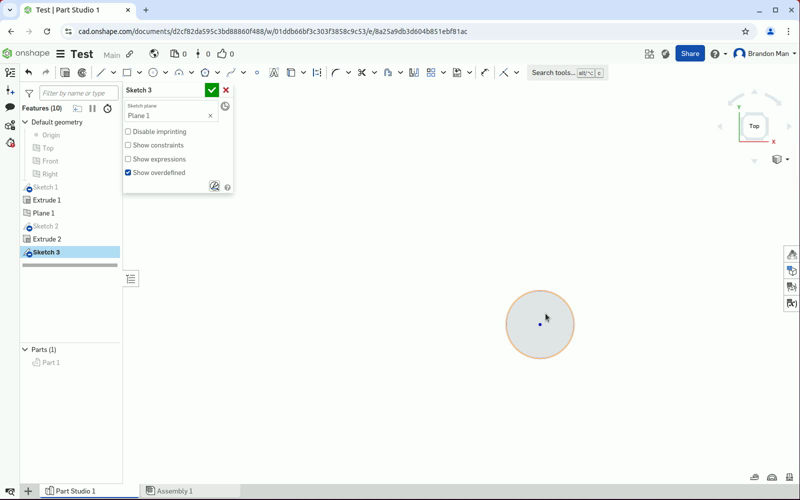
click(545, 313)
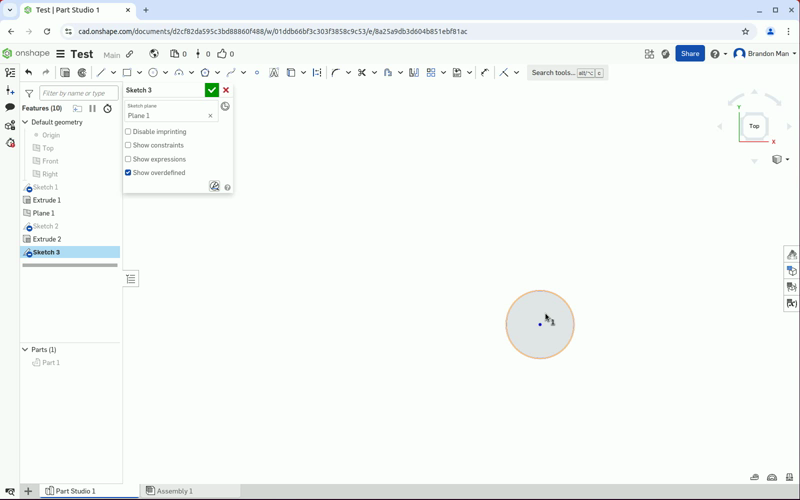
scroll(-6)
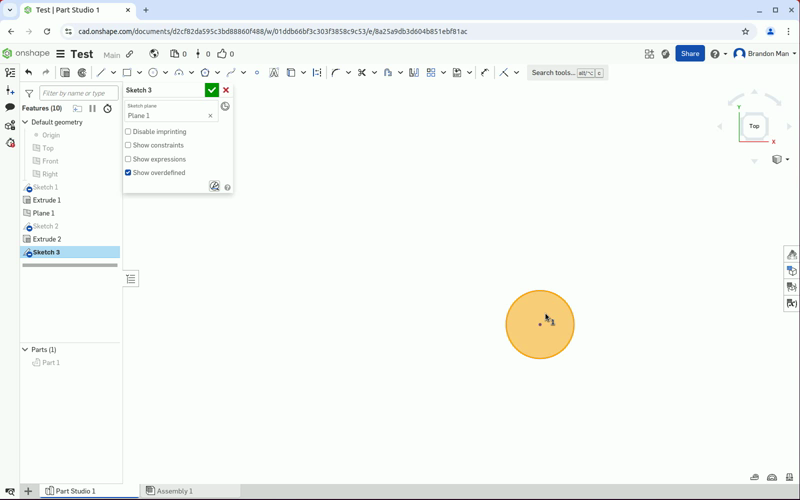
scroll(-6)
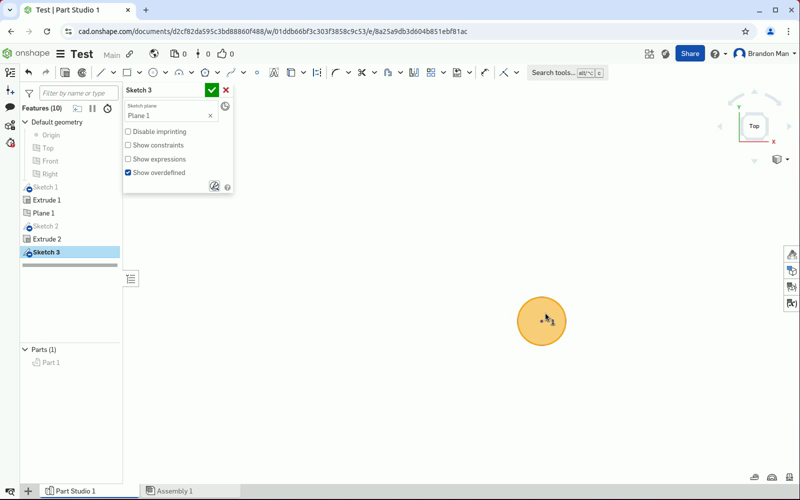
scroll(-6)
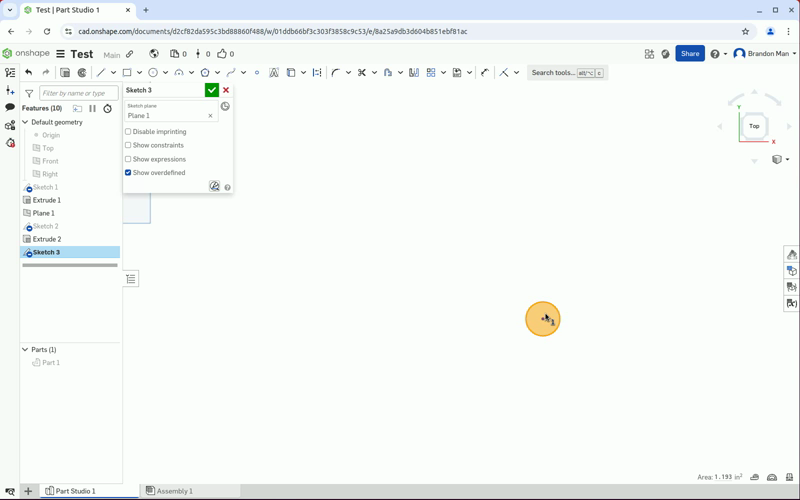
scroll(-6)
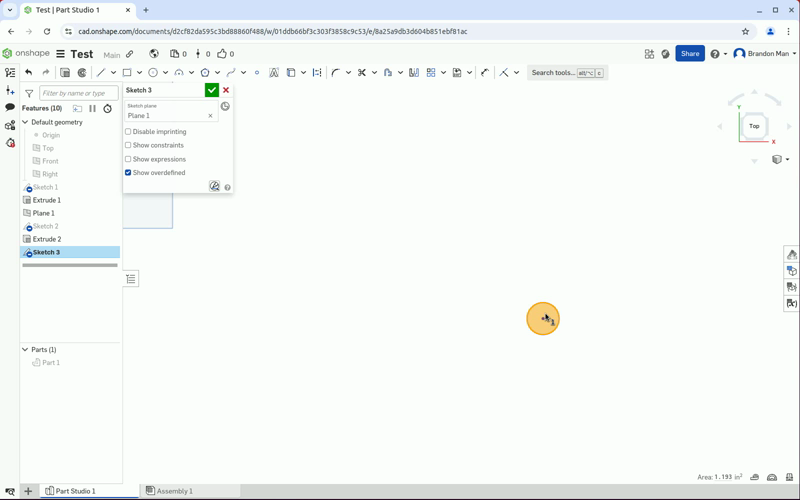
scroll(-6)
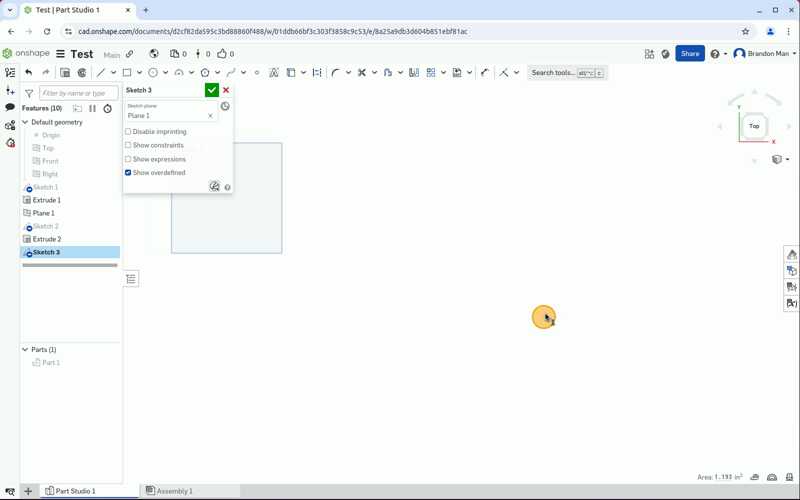
scroll(-6)
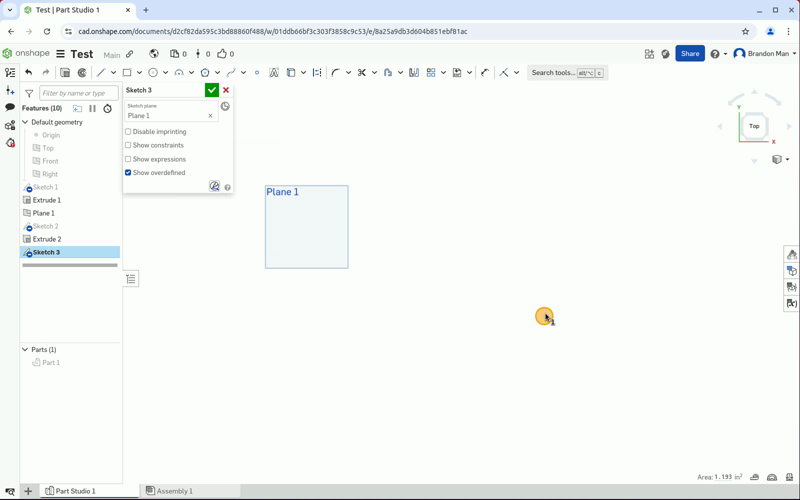
scroll(-6)
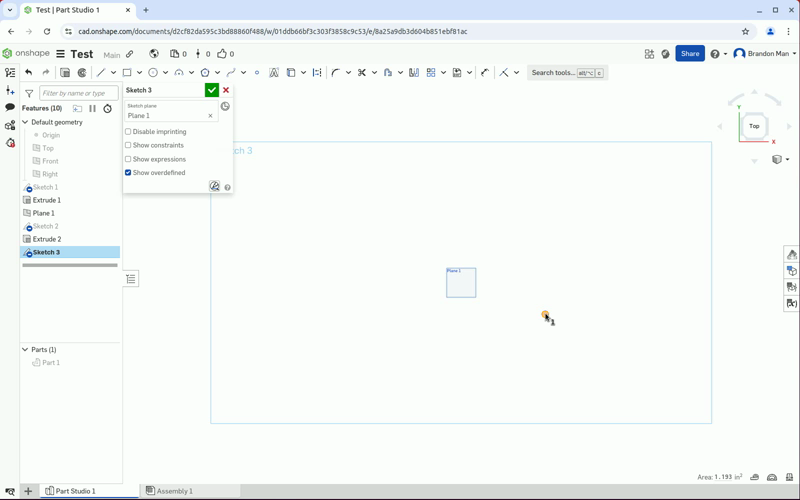
mouse_move(73, 352)
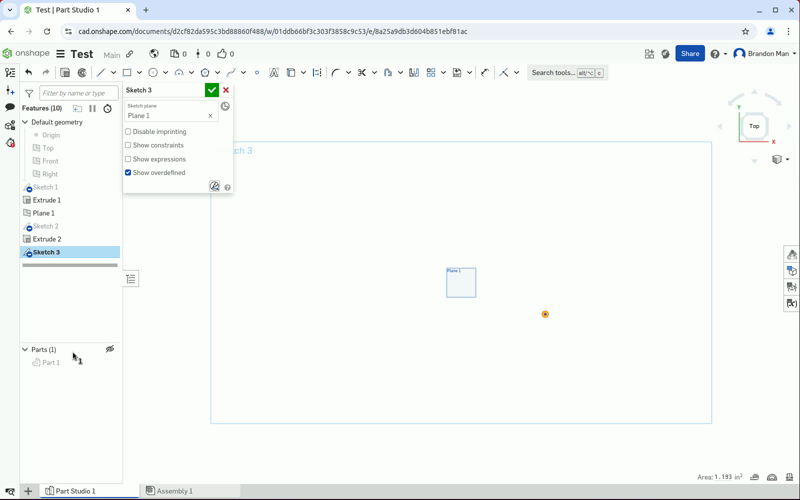
key(shift+y)
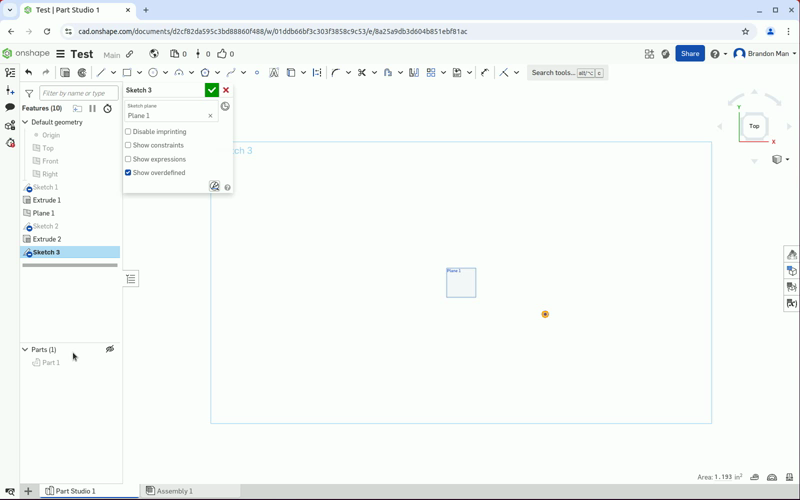
key(shift+e)
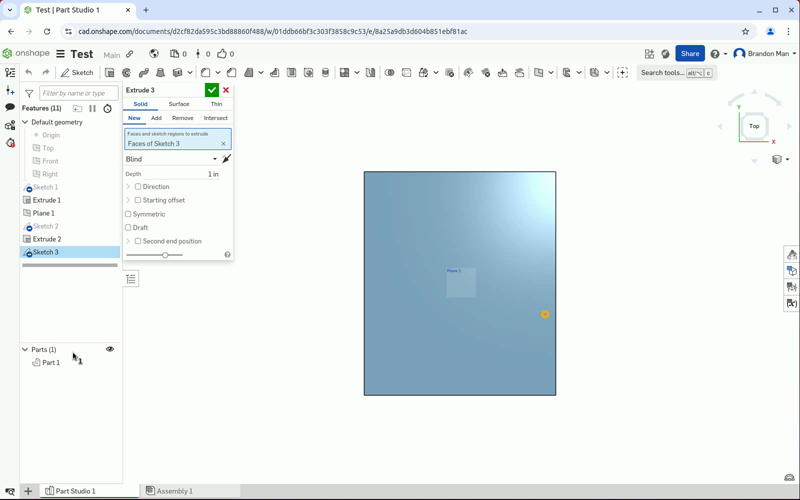
mouse_move(143, 106)
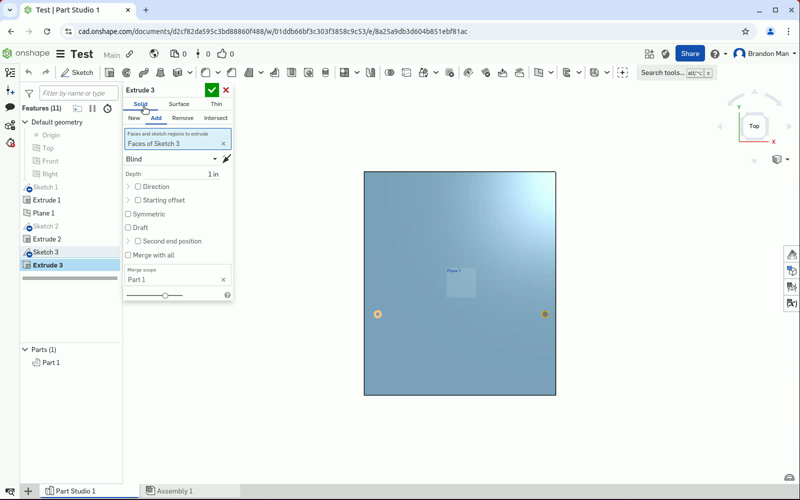
click(143, 106)
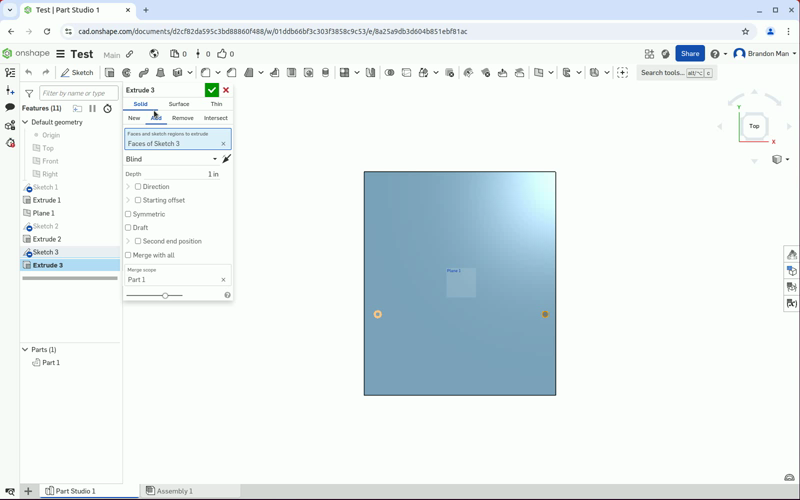
mouse_move(186, 120)
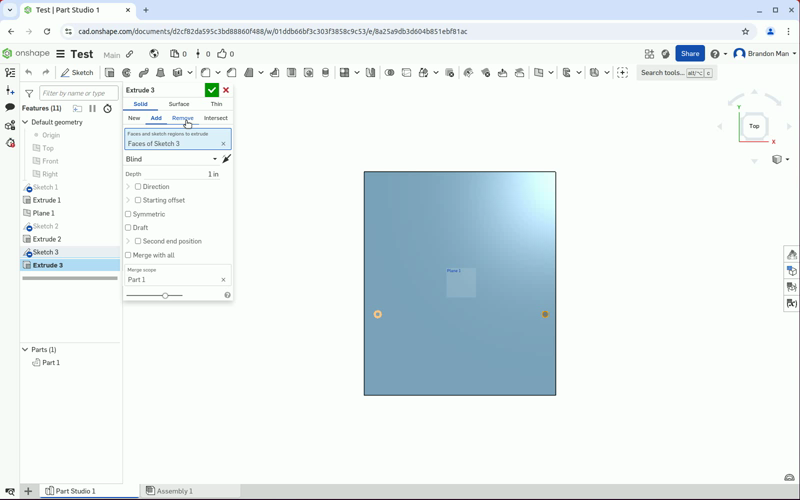
click(186, 120)
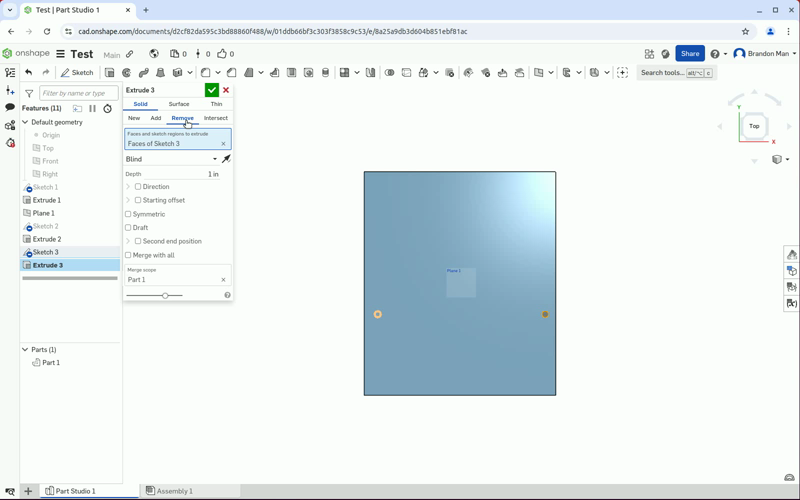
key(tab, 4)
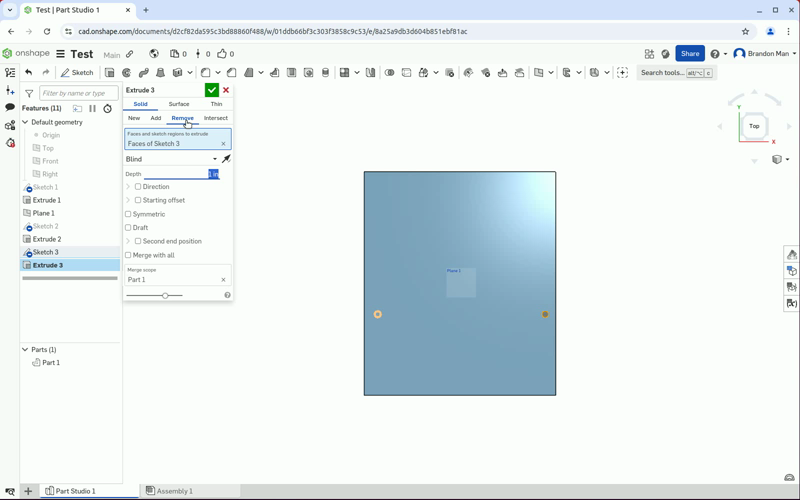
text(1.204)
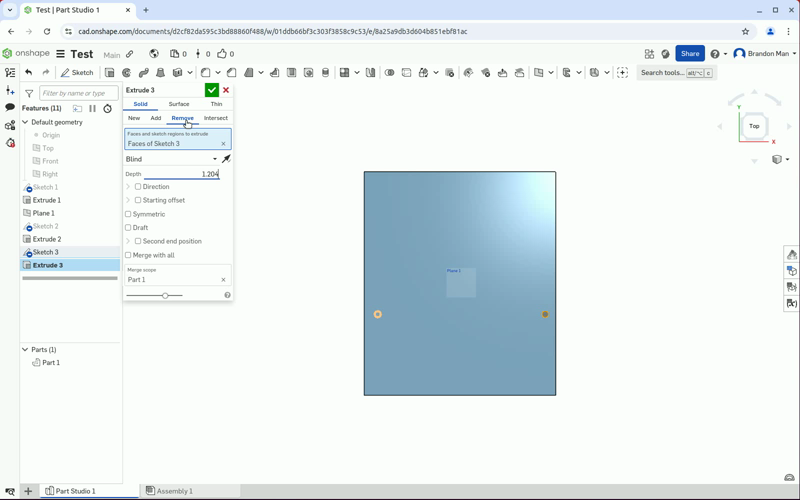
key(tab, 6)
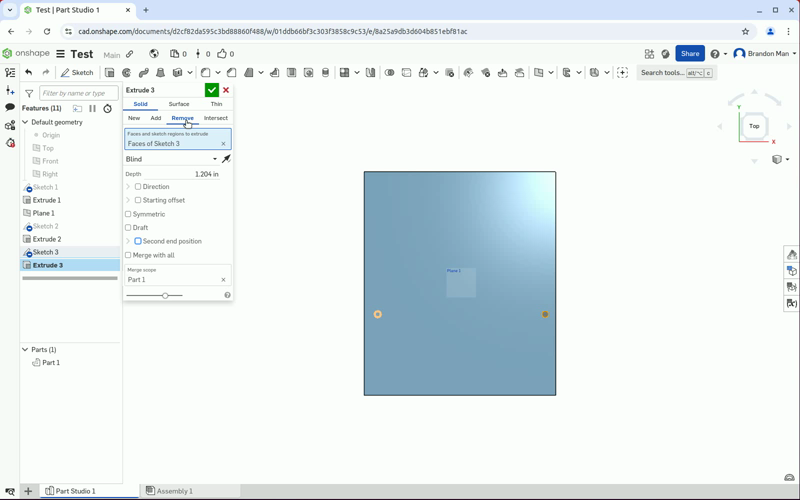
key(space)
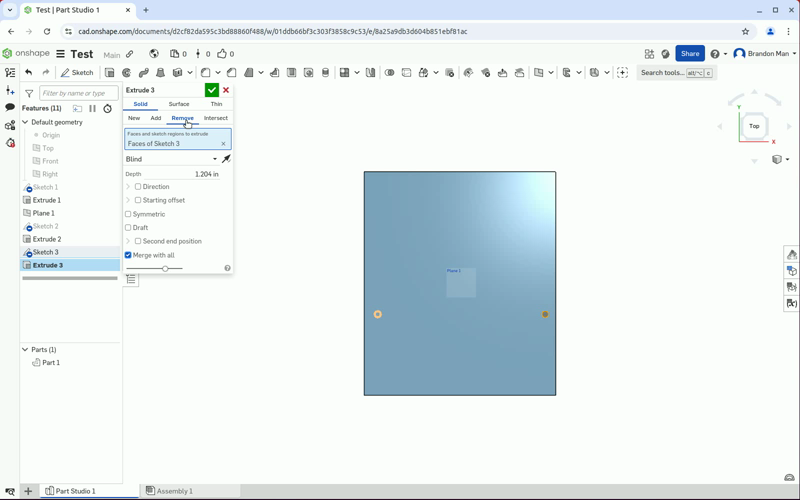
key(enter)
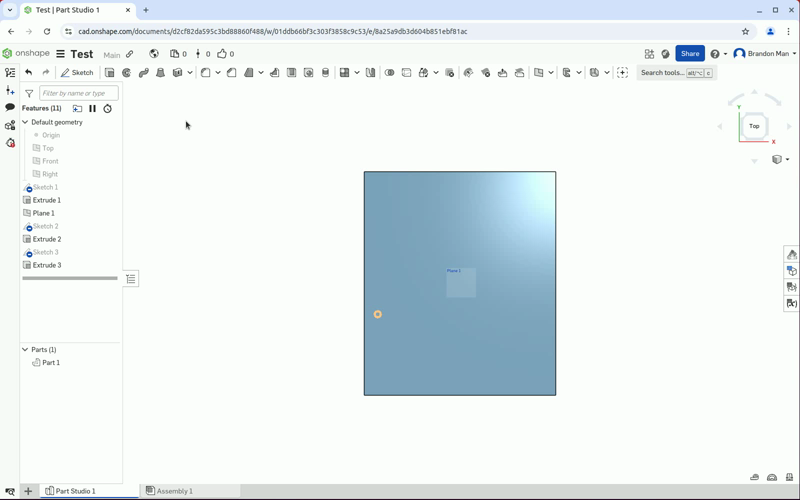
key(shift+h)
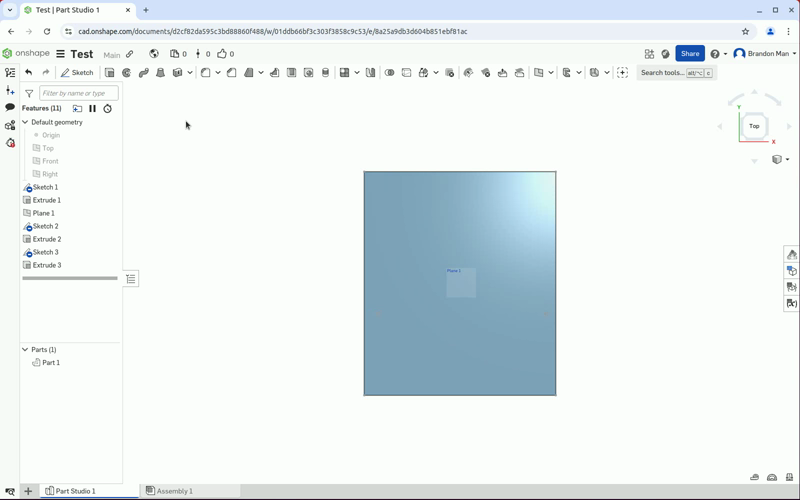
key(shift+h)
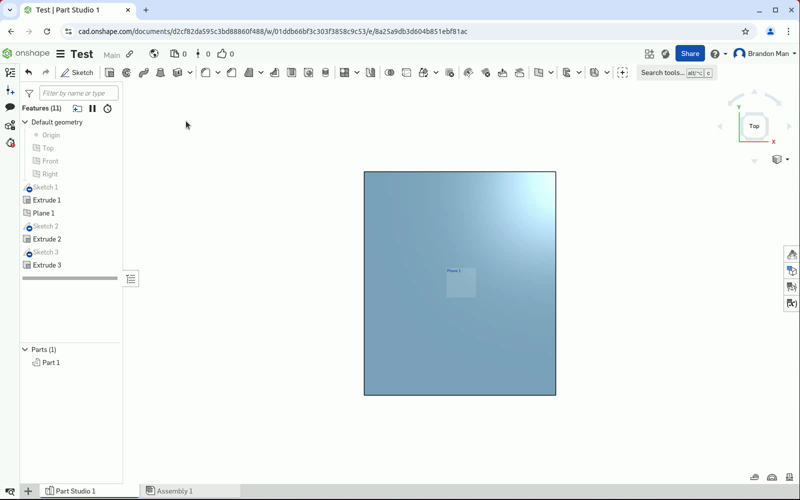
mouse_move(73, 189)
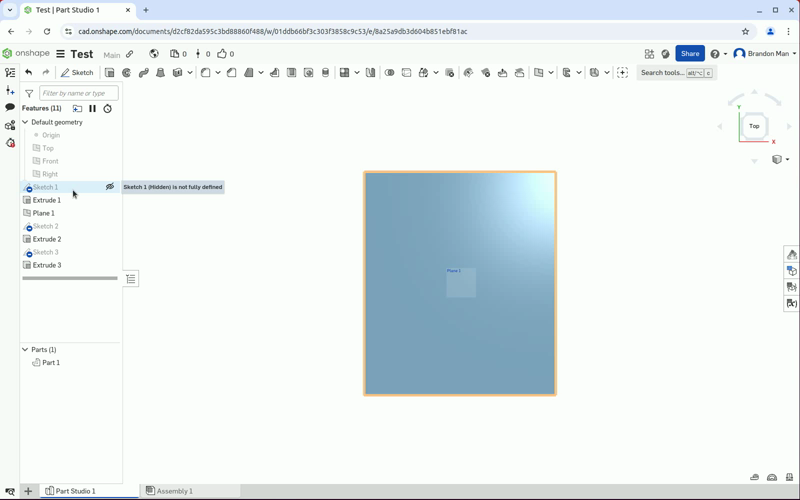
click(73, 189)
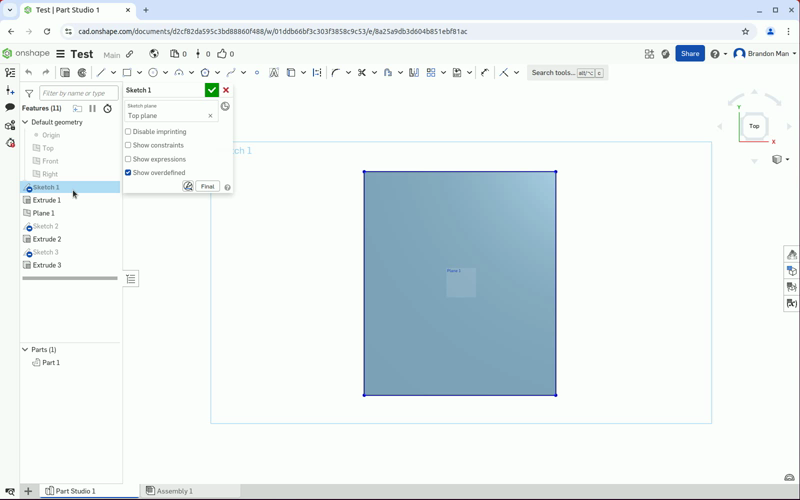
mouse_move(229, 92)
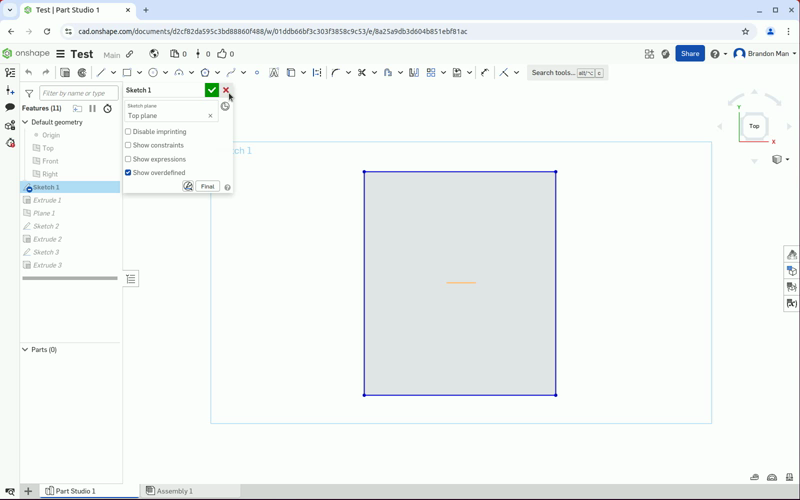
click(229, 92)
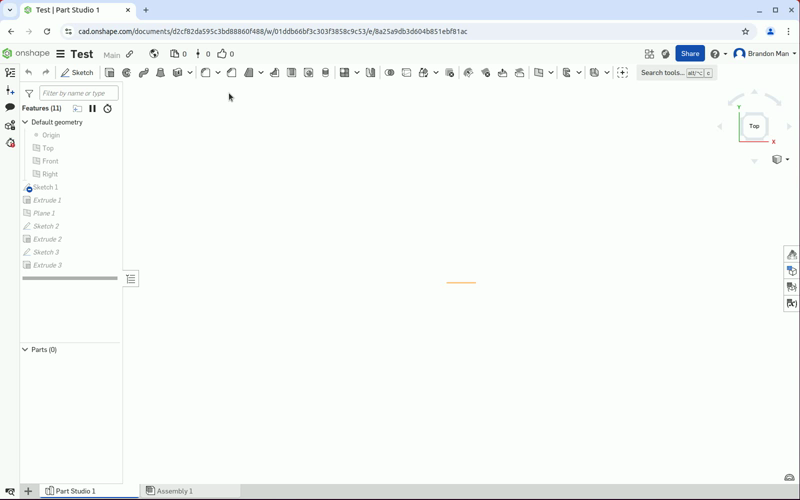
key(shift+s)
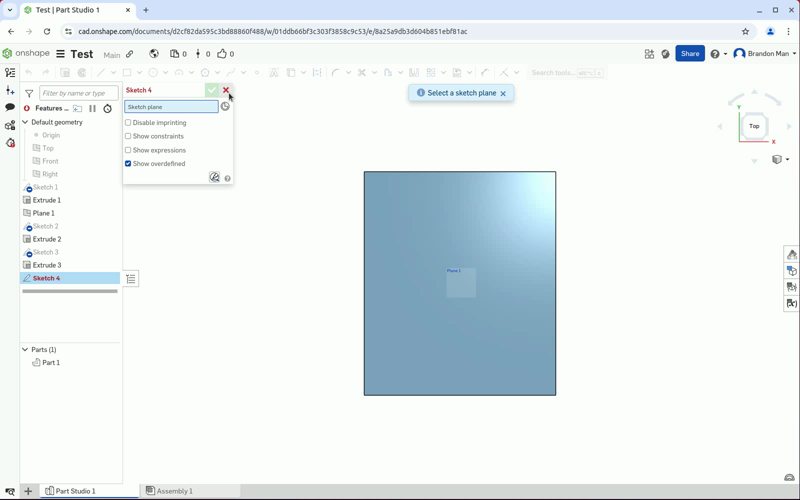
mouse_move(73, 215)
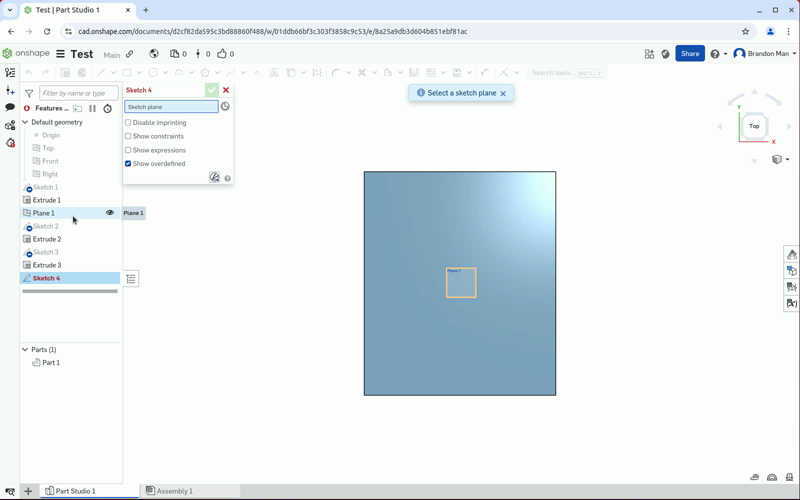
click(73, 215)
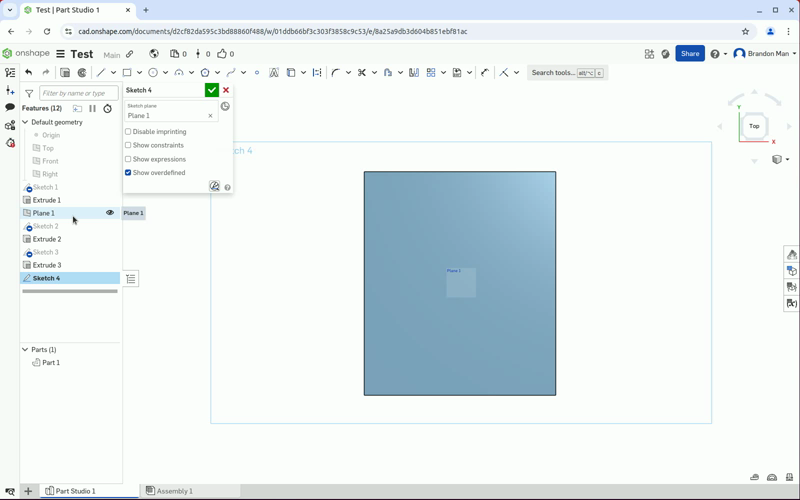
mouse_move(73, 352)
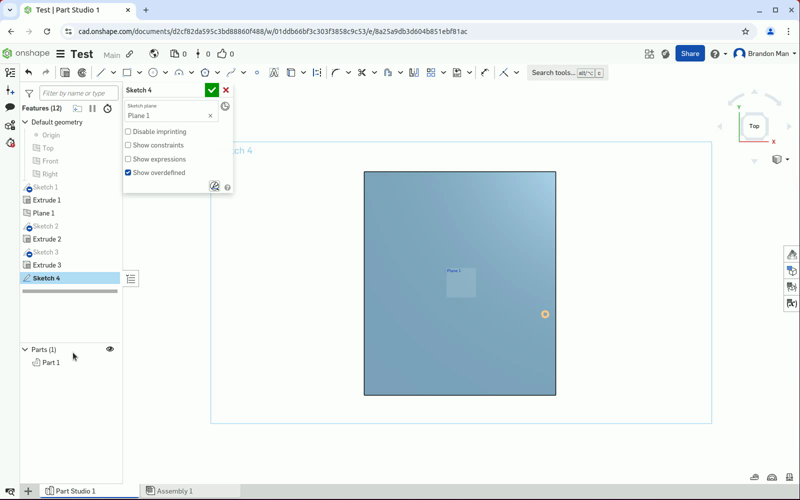
key(y)
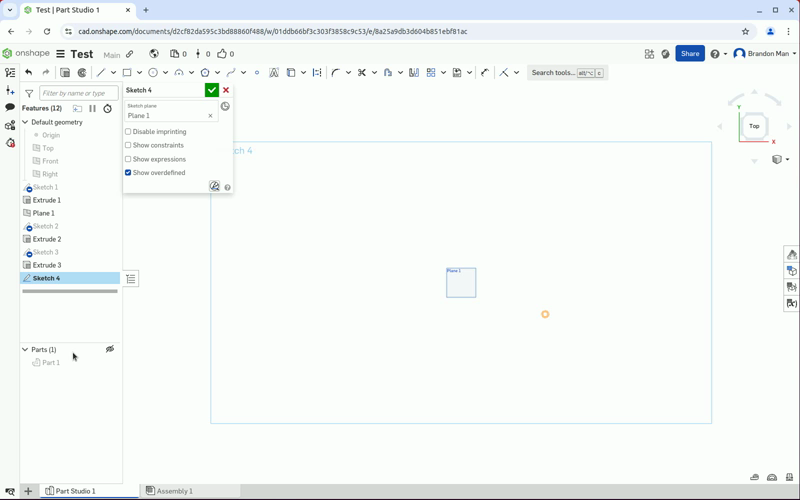
key(c)
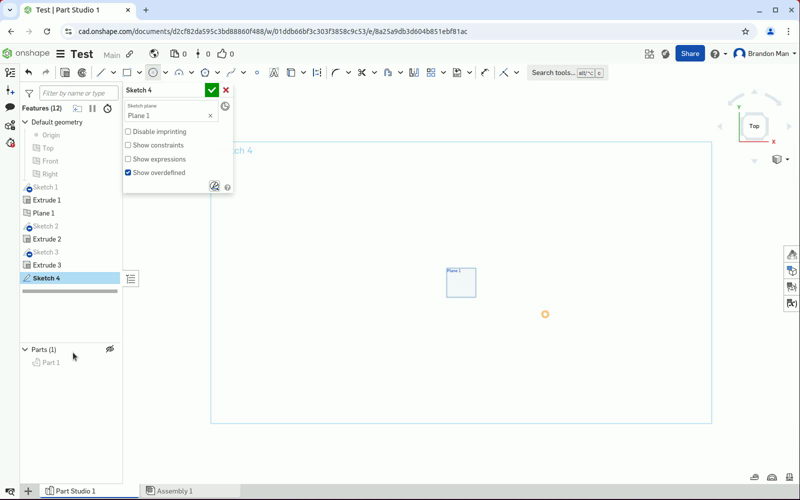
key_down(shift)
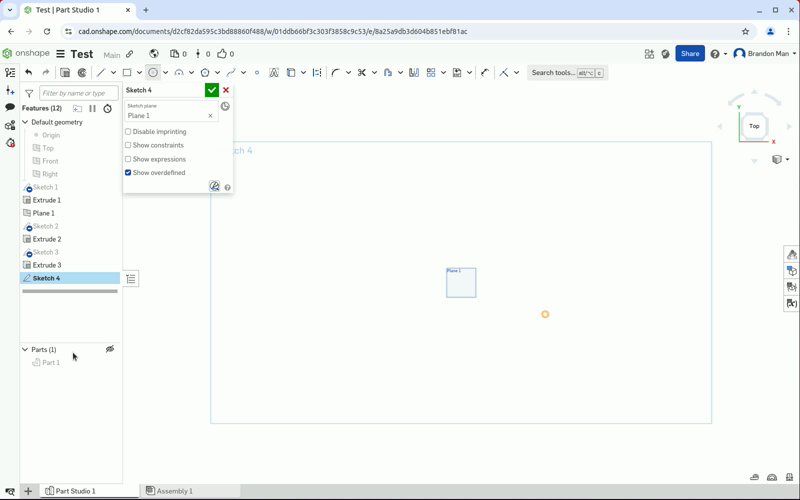
mouse_move(460, 183)
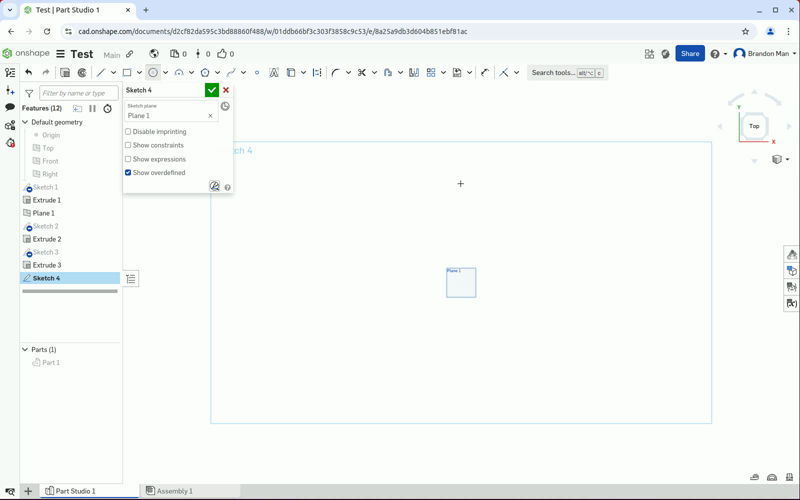
click(460, 183)
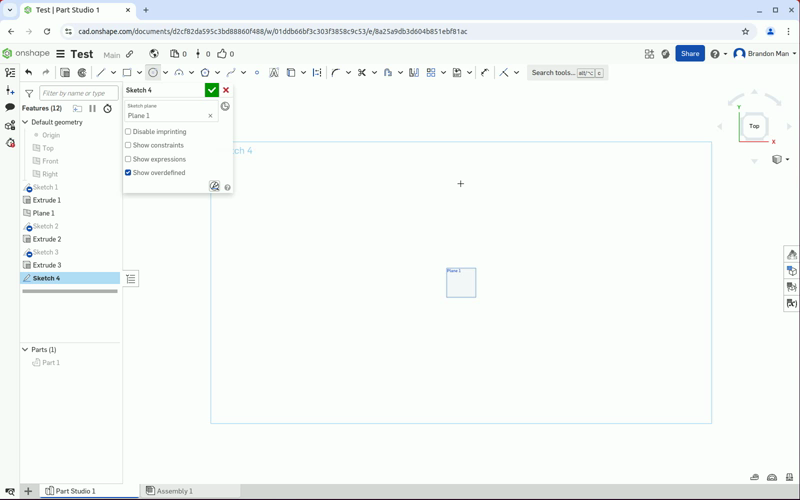
key_up(shift)
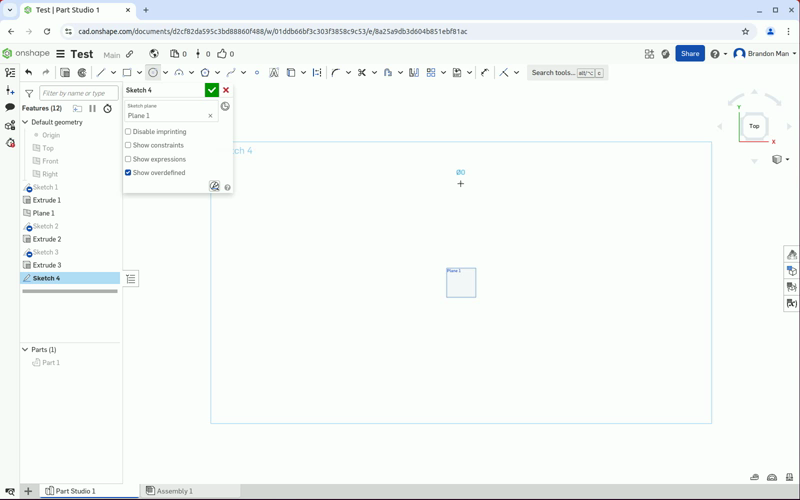
mouse_move(464, 183)
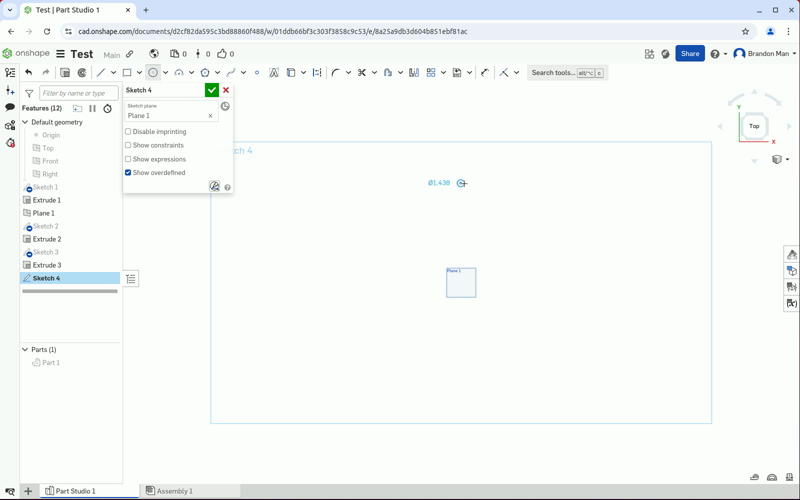
click(464, 183)
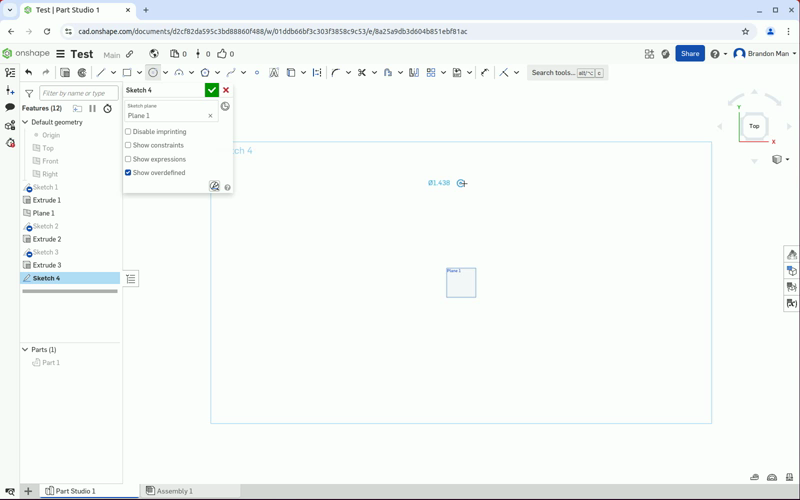
key(esc)
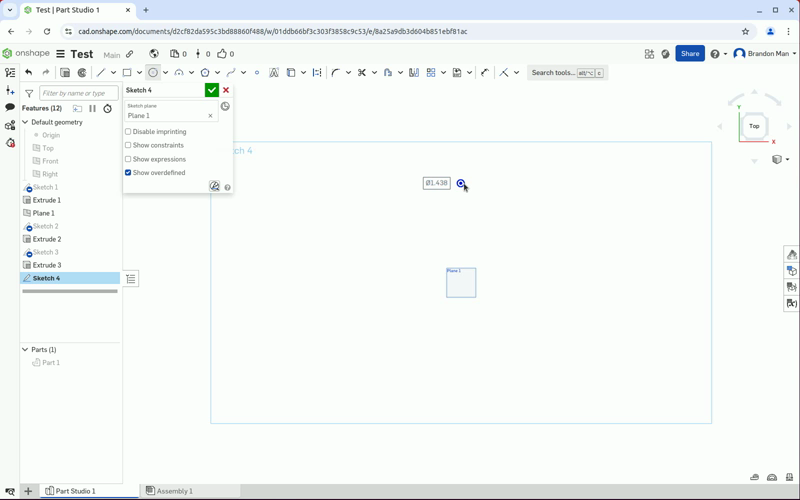
mouse_move(457, 183)
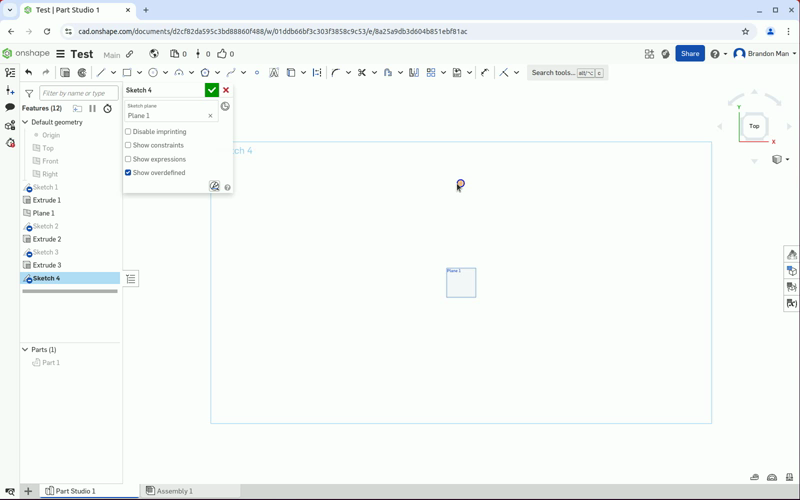
scroll(6)
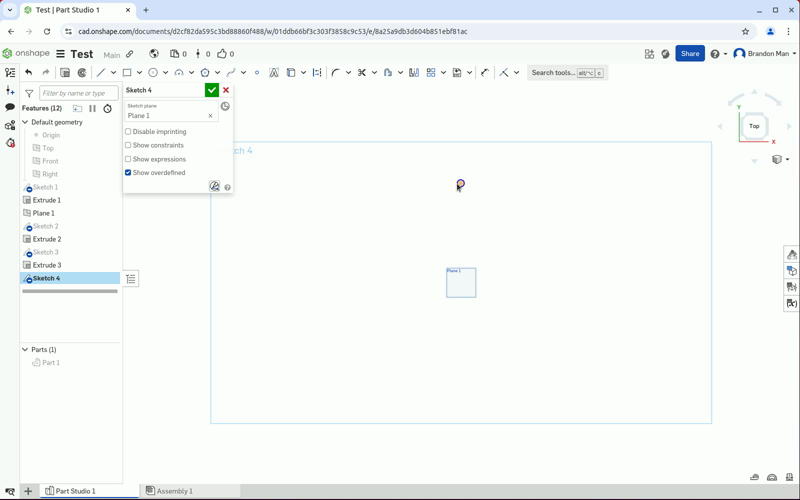
scroll(6)
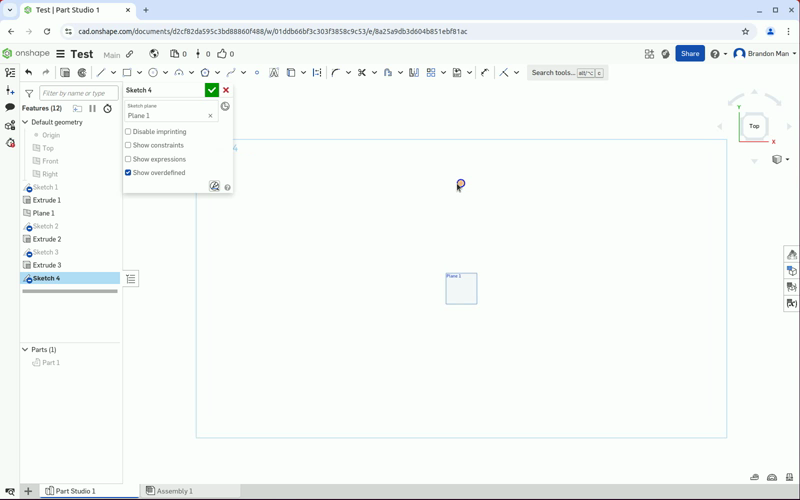
scroll(6)
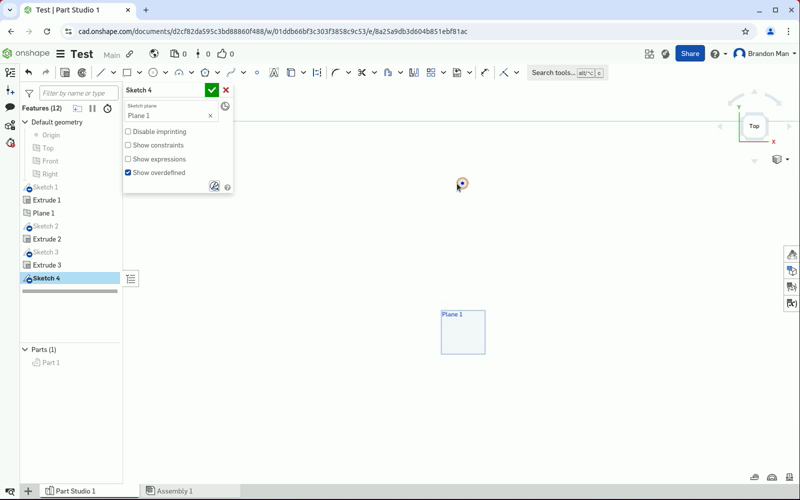
scroll(6)
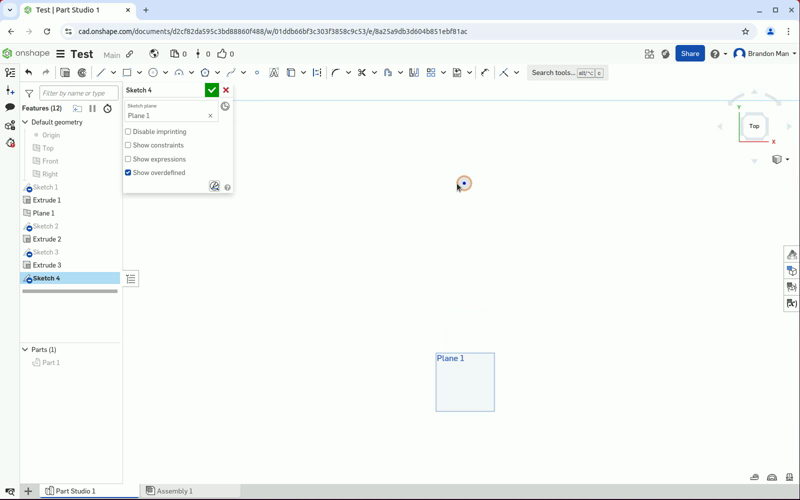
scroll(6)
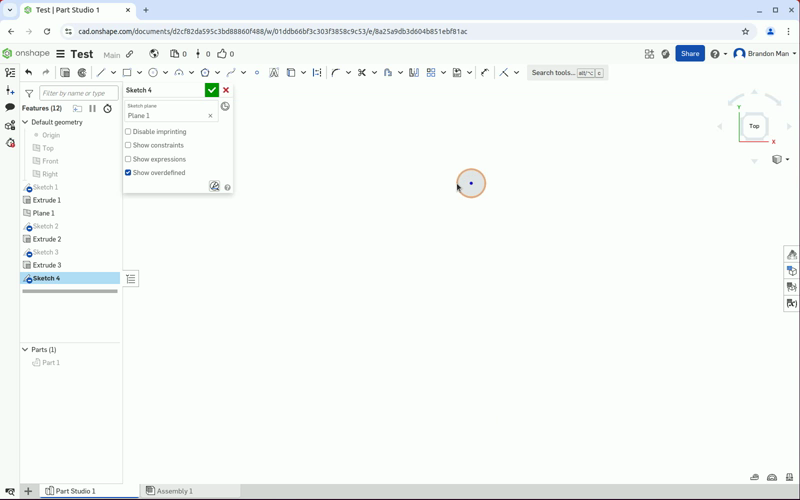
scroll(6)
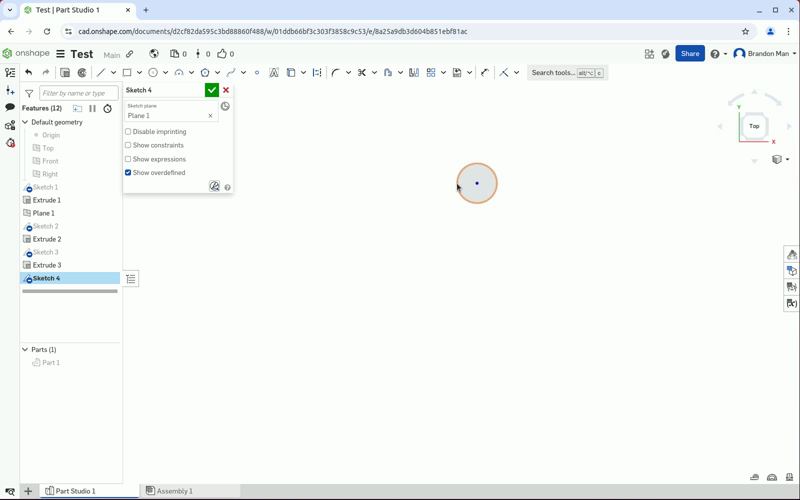
scroll(6)
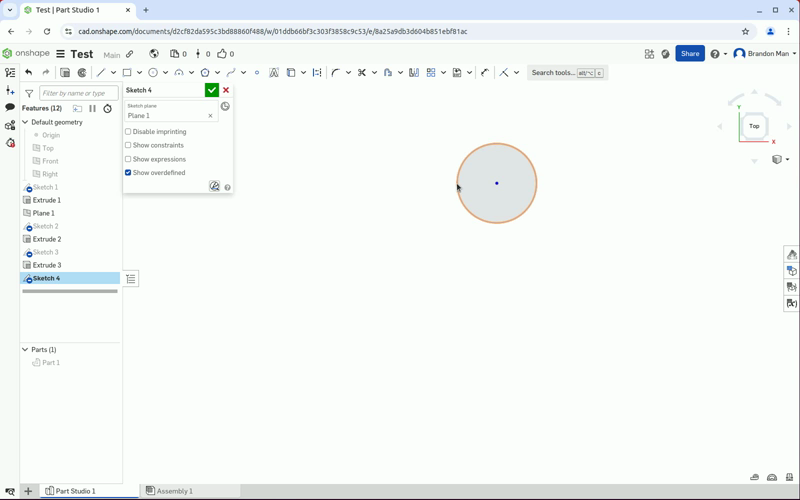
click(457, 183)
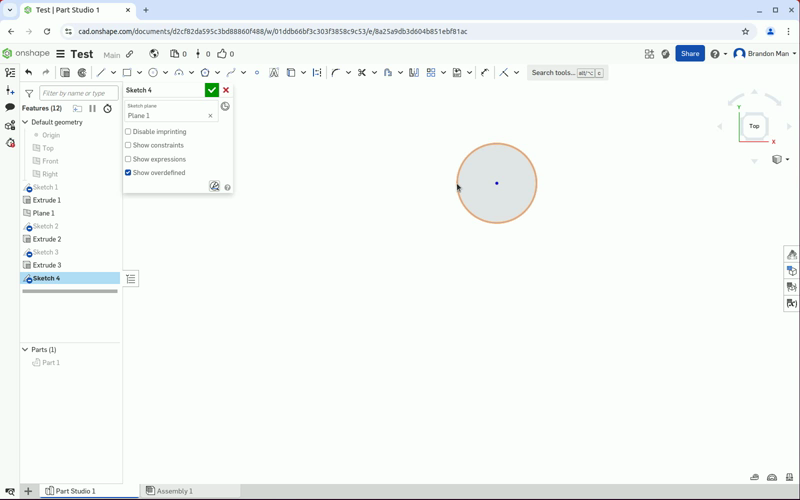
scroll(-6)
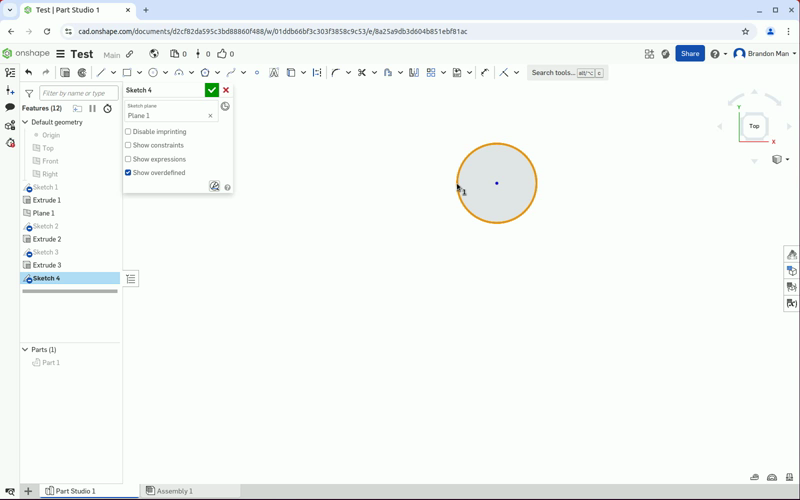
scroll(-6)
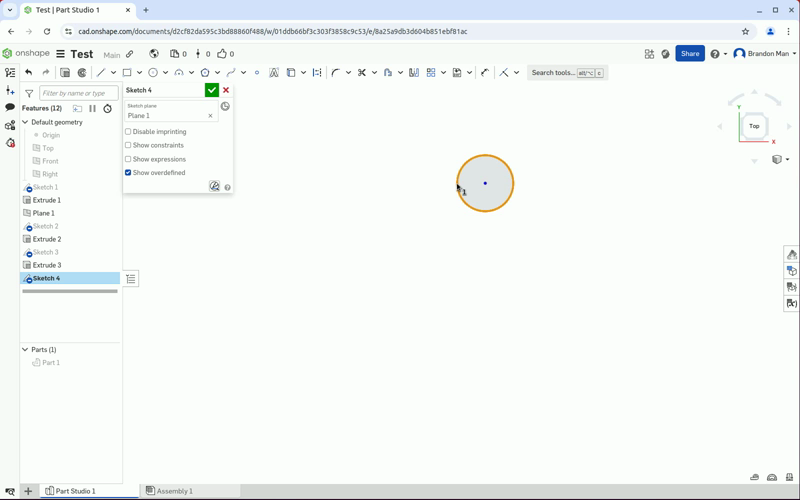
scroll(-6)
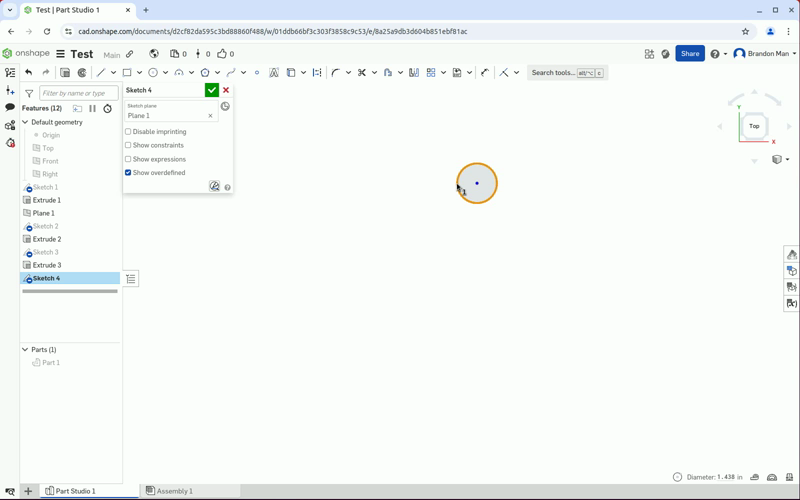
scroll(-6)
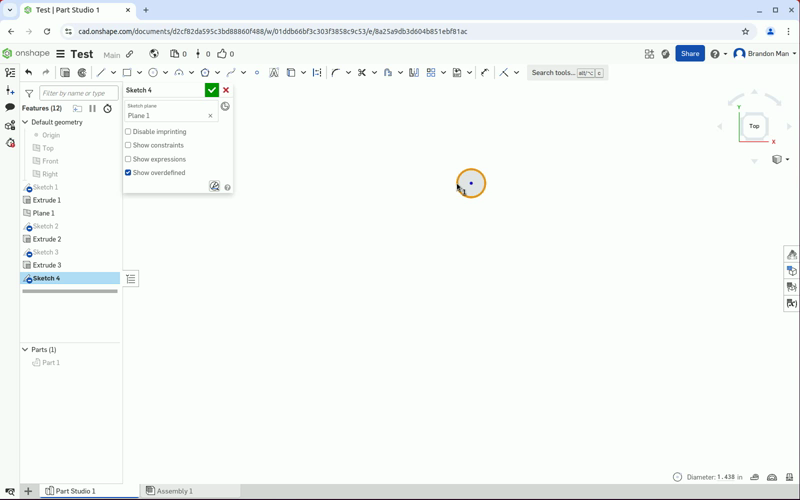
scroll(-6)
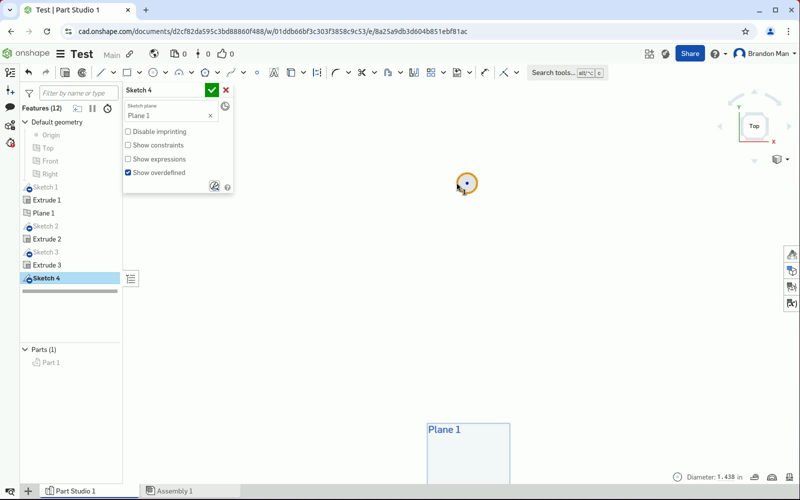
scroll(-6)
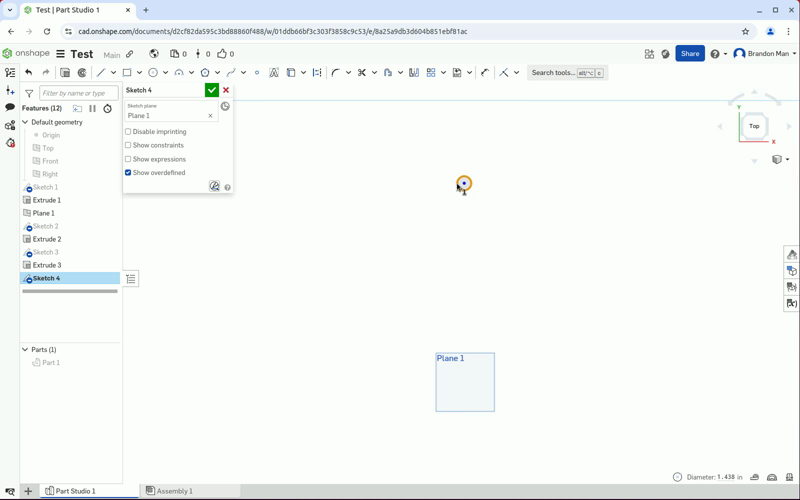
scroll(-6)
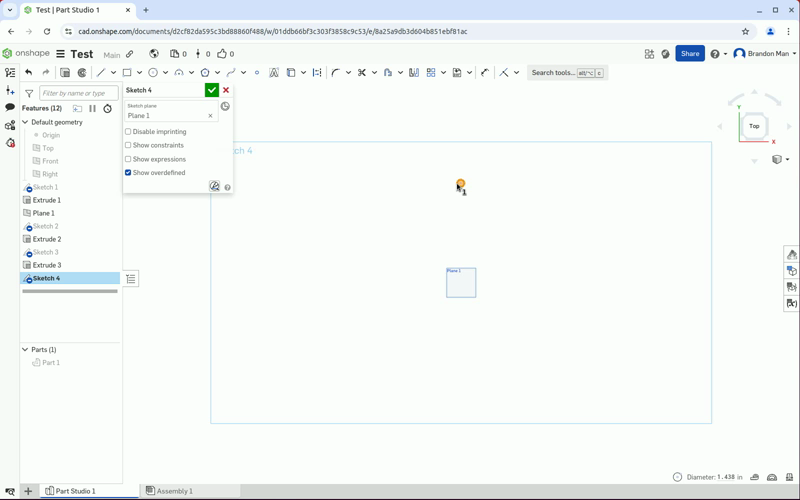
mouse_move(73, 352)
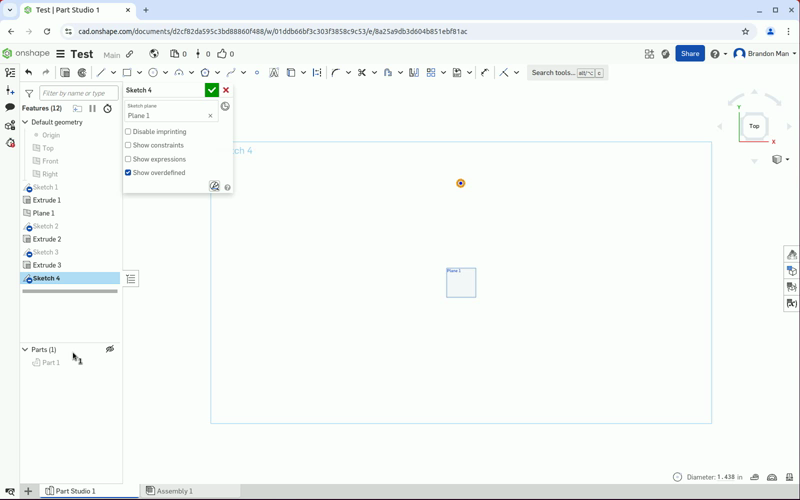
key(shift+y)
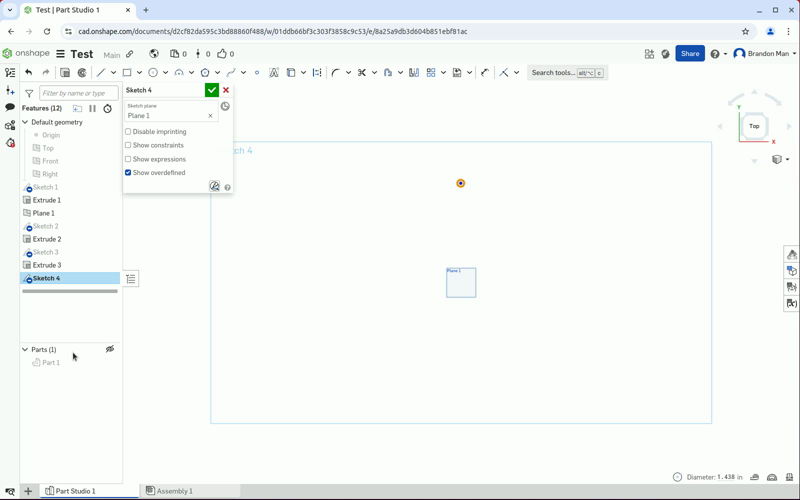
key(shift+e)
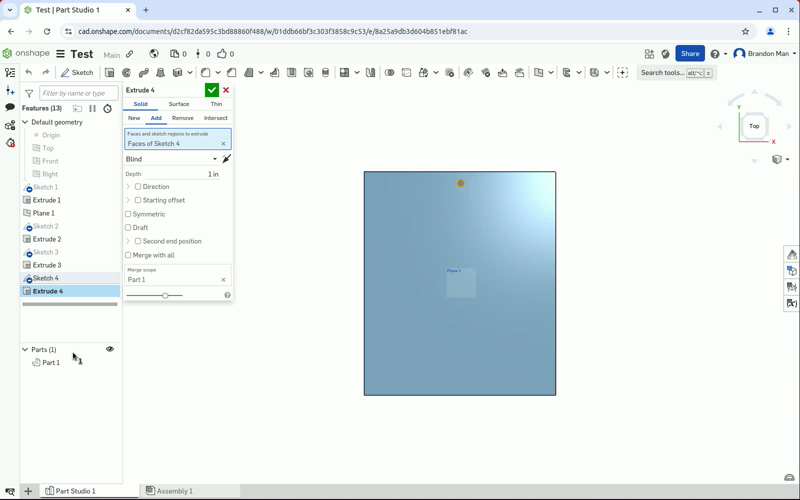
mouse_move(143, 106)
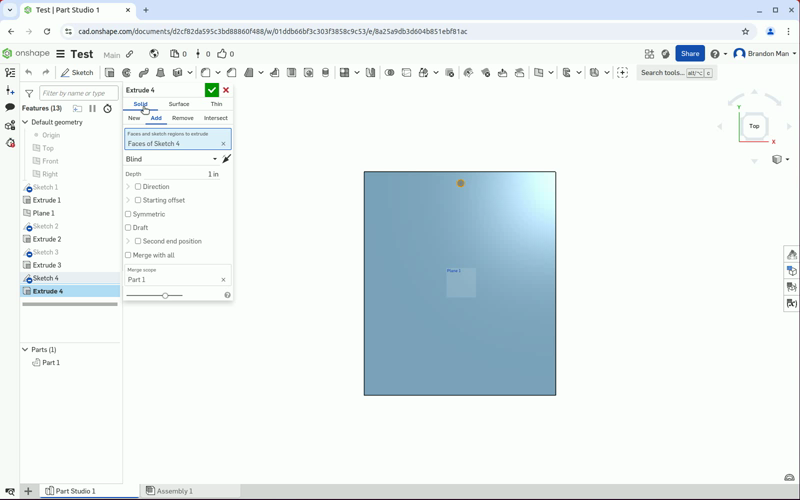
click(143, 106)
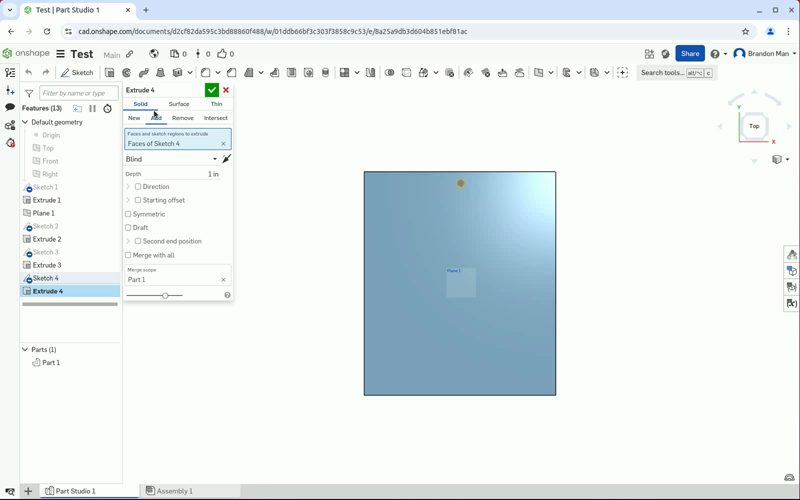
mouse_move(186, 120)
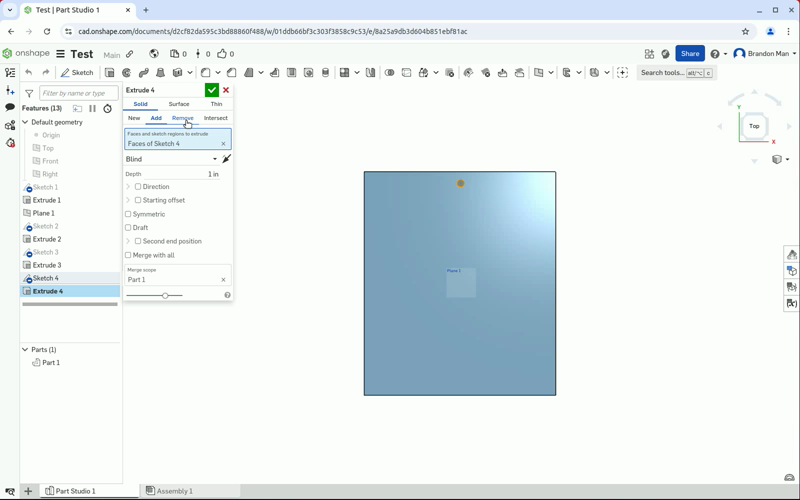
click(186, 120)
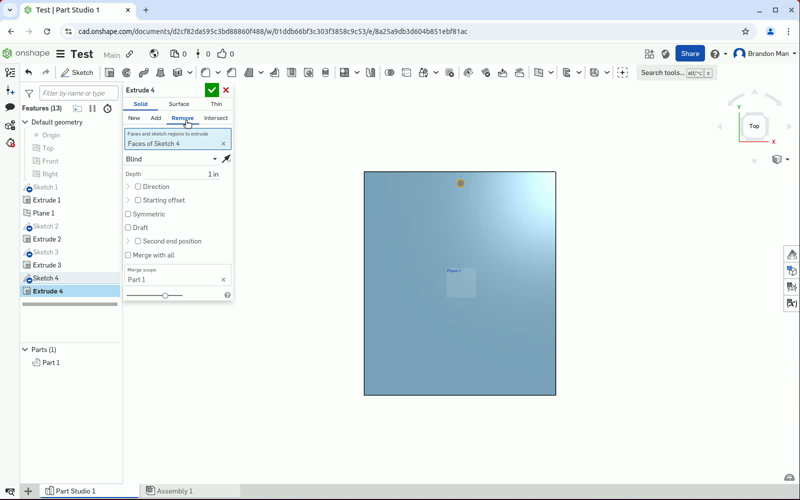
key(tab, 4)
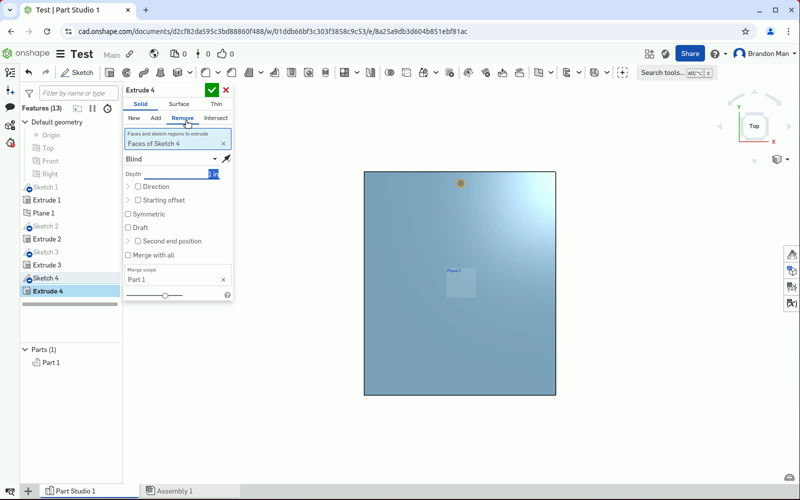
text(1.204)
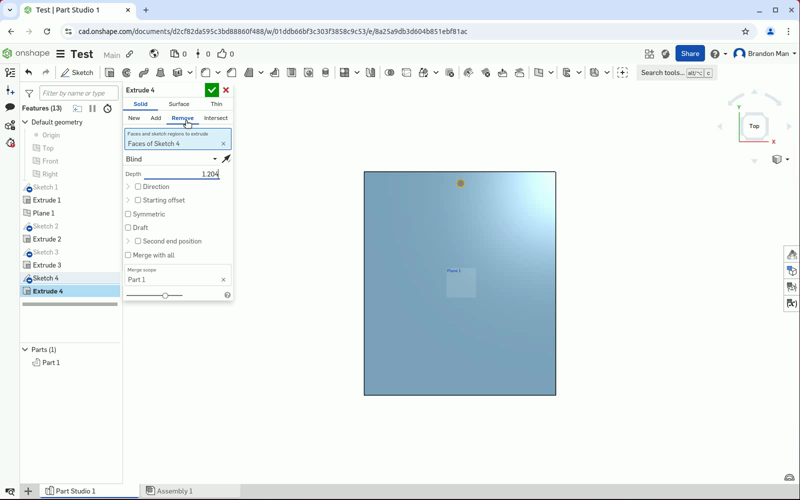
key(tab, 6)
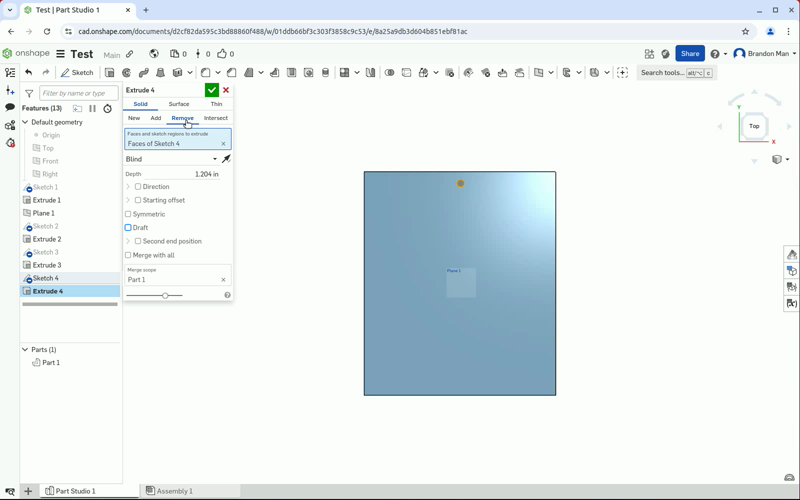
key(space)
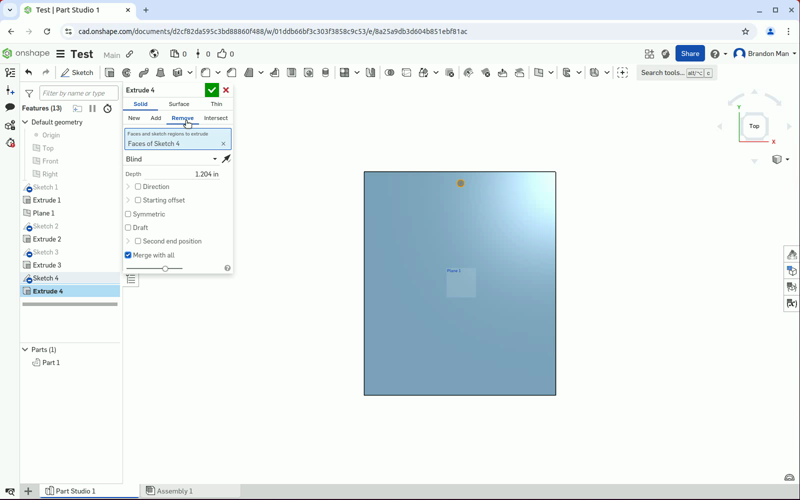
key(enter)
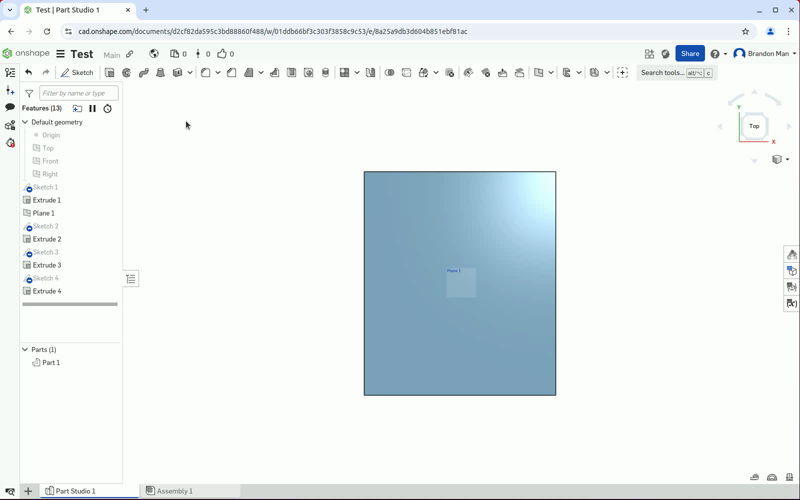
key(shift+h)
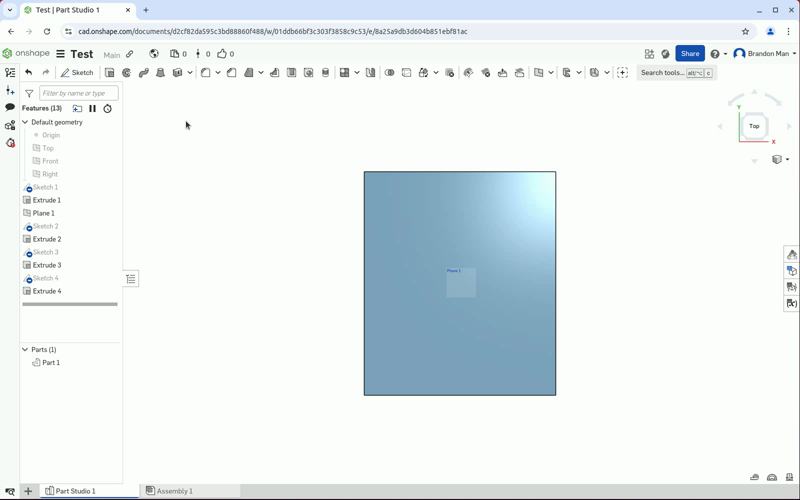
key(shift+h)
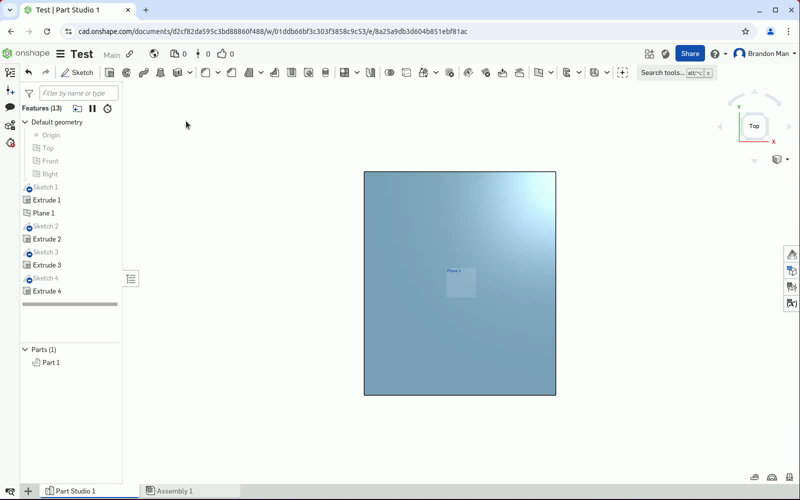
mouse_move(73, 189)
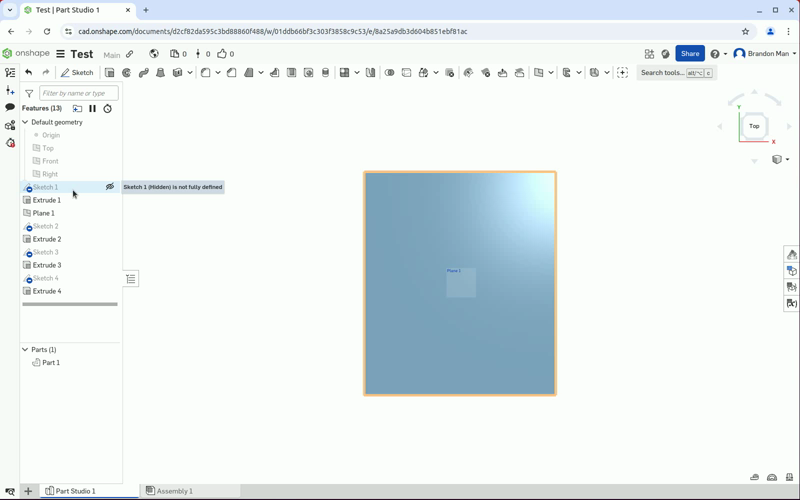
click(73, 189)
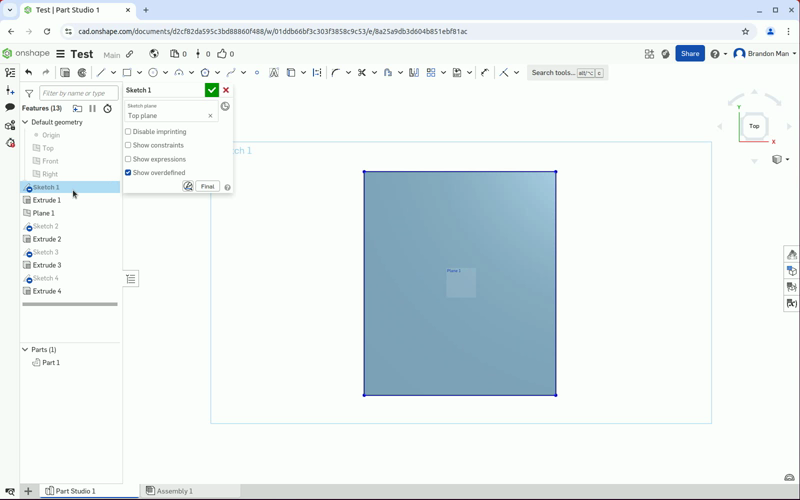
mouse_move(229, 92)
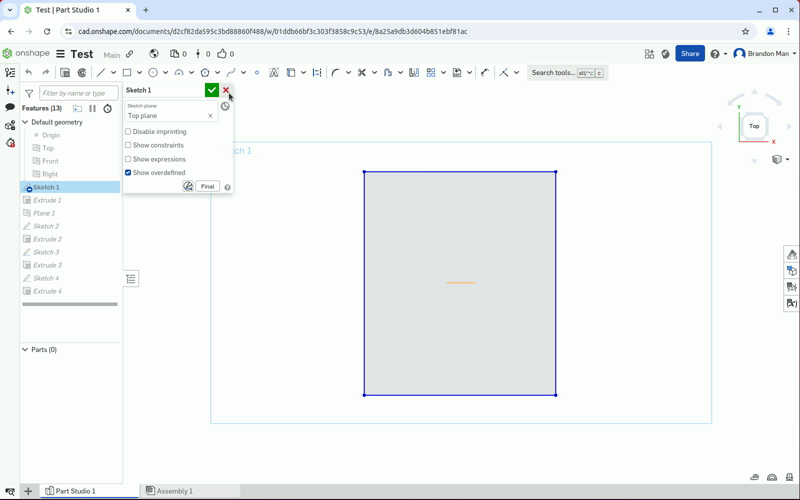
click(229, 92)
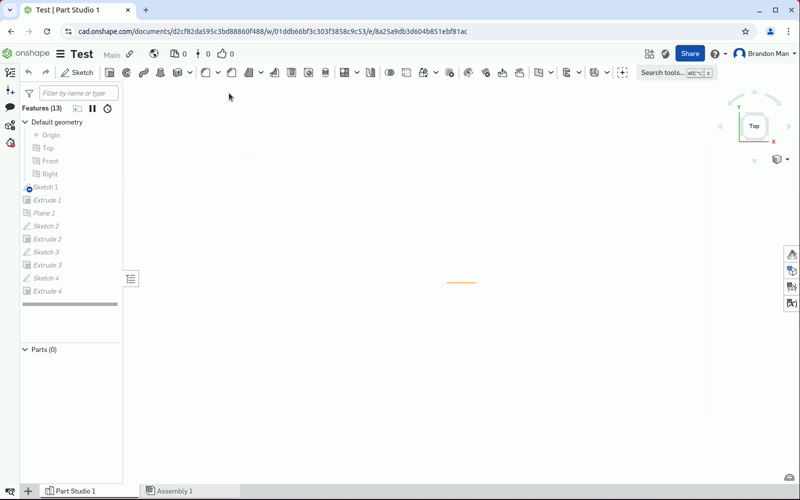
key(shift+s)
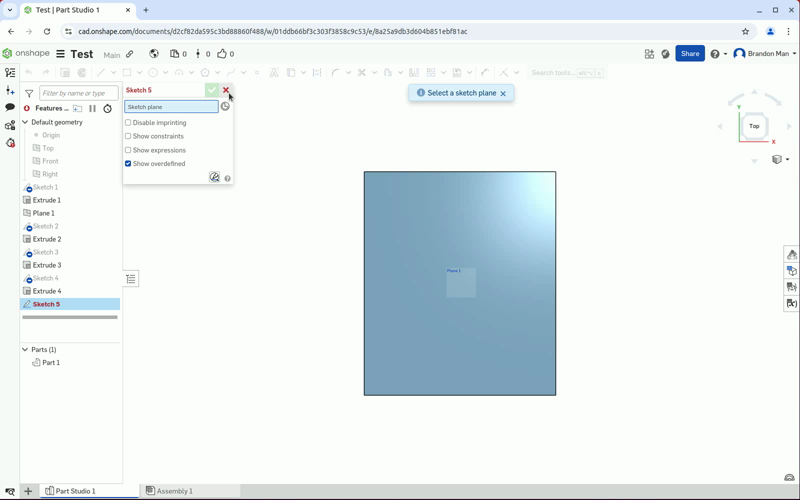
mouse_move(73, 215)
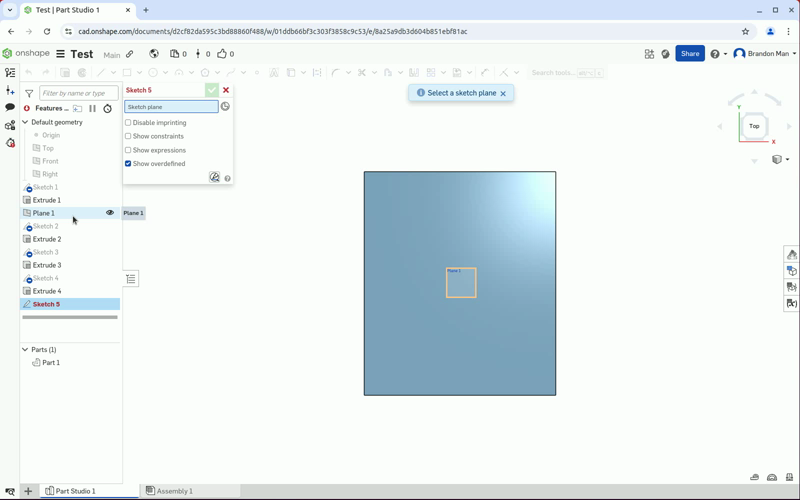
click(73, 215)
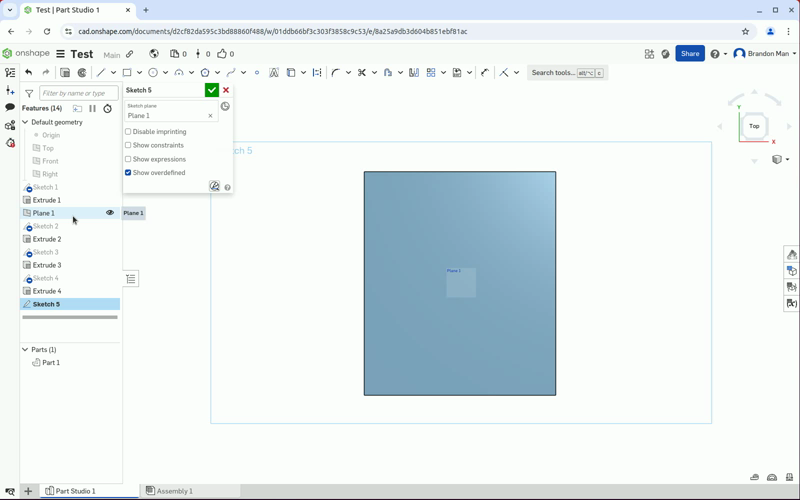
mouse_move(73, 352)
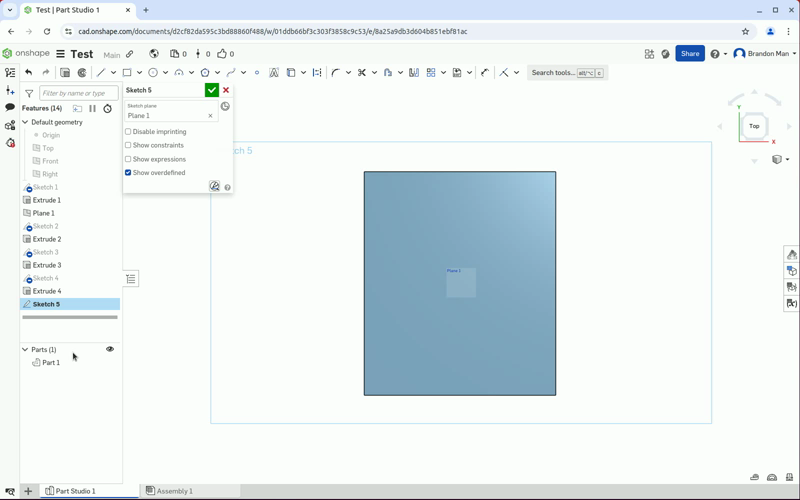
key(y)
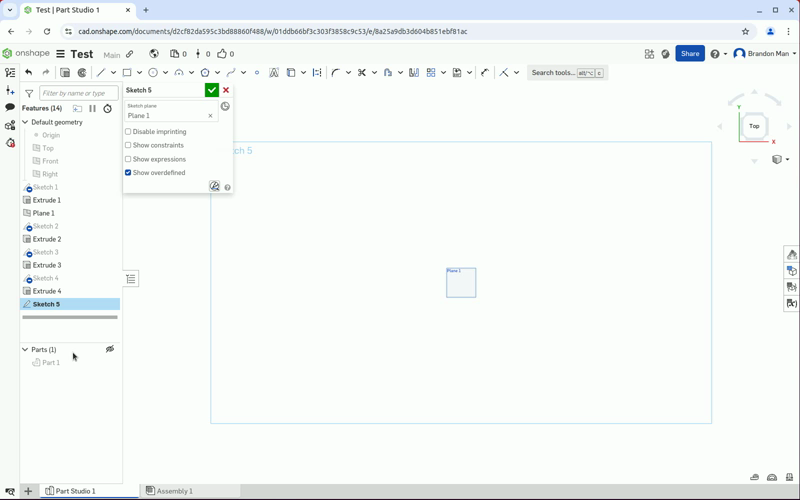
key(c)
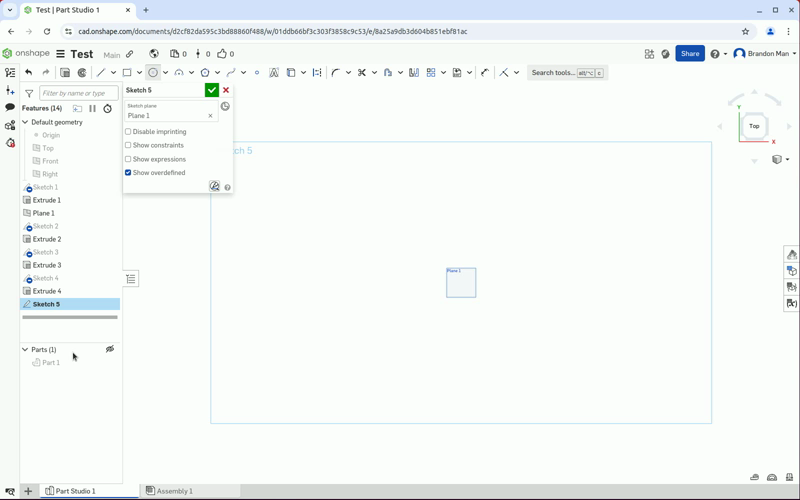
key_down(shift)
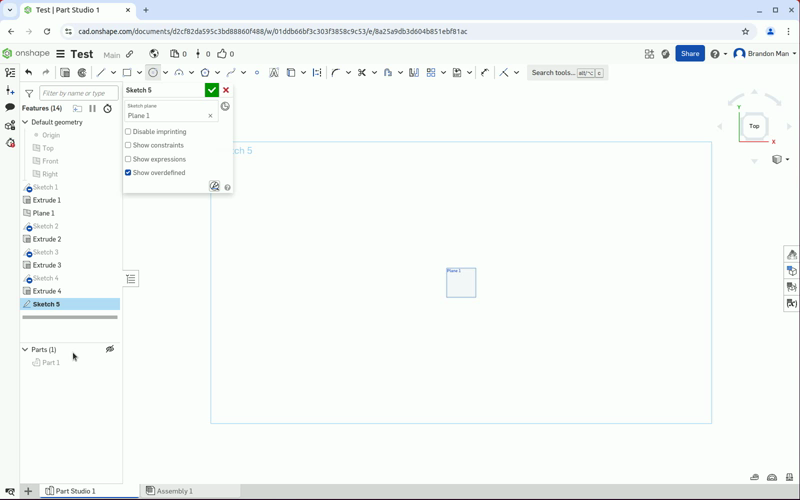
mouse_move(460, 382)
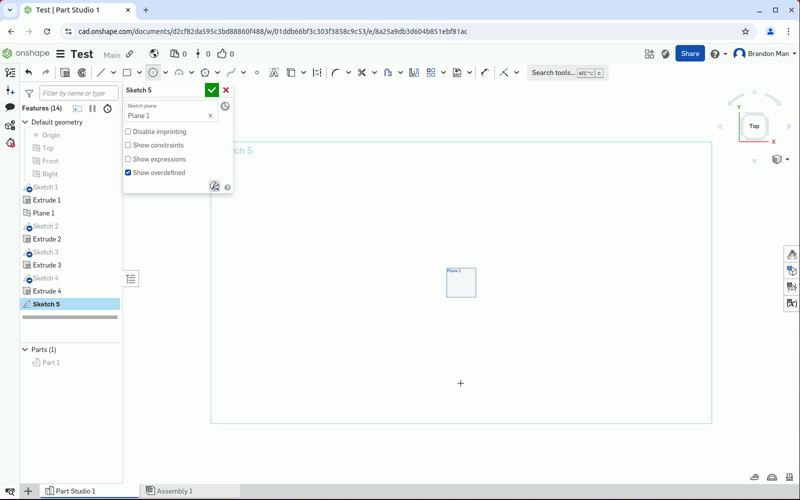
click(460, 382)
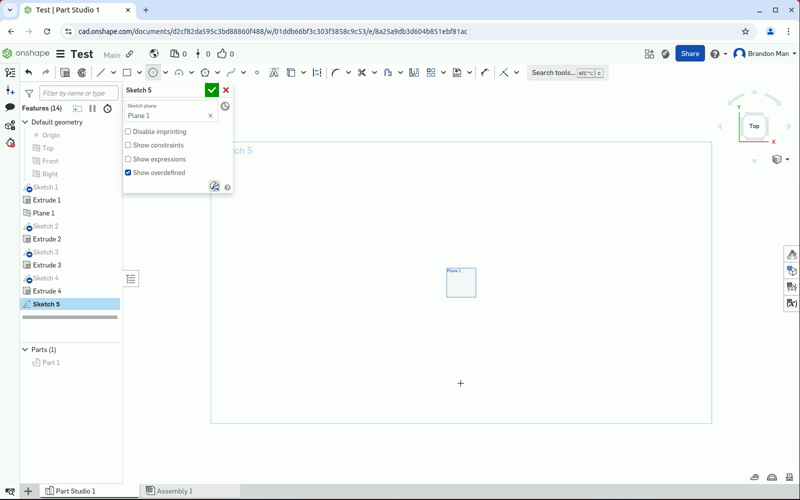
key_up(shift)
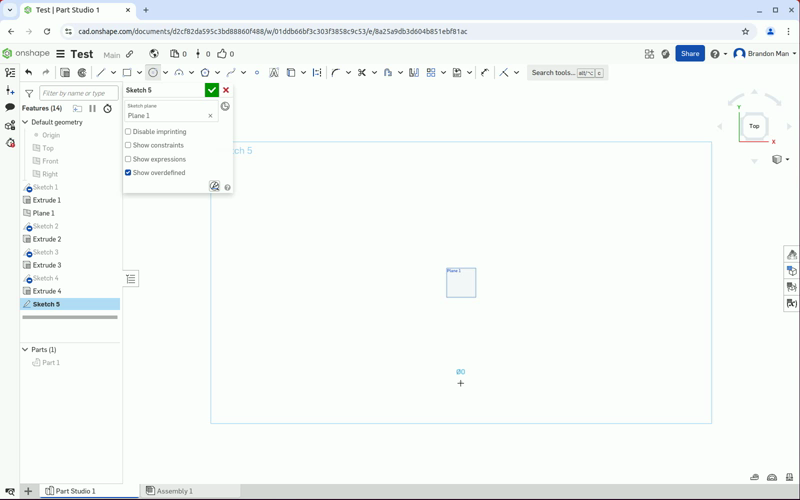
mouse_move(464, 382)
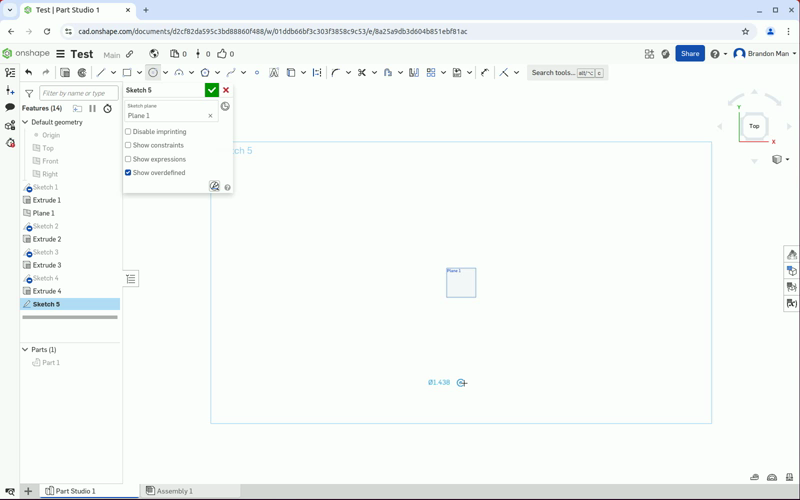
click(464, 382)
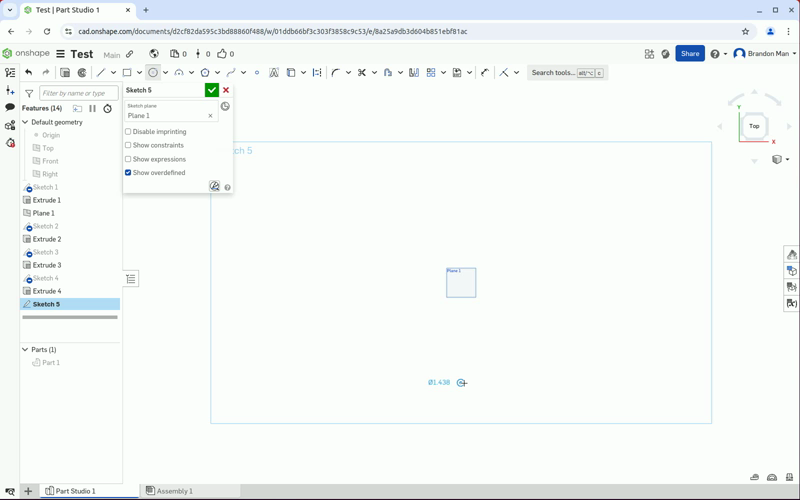
key(esc)
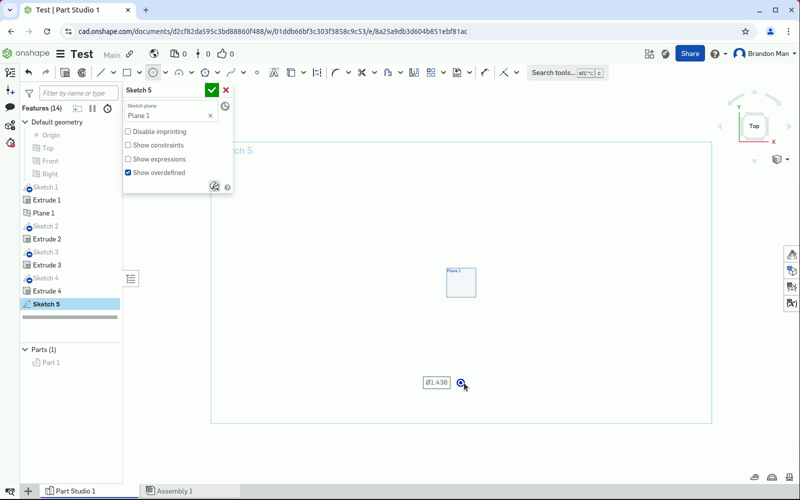
mouse_move(460, 381)
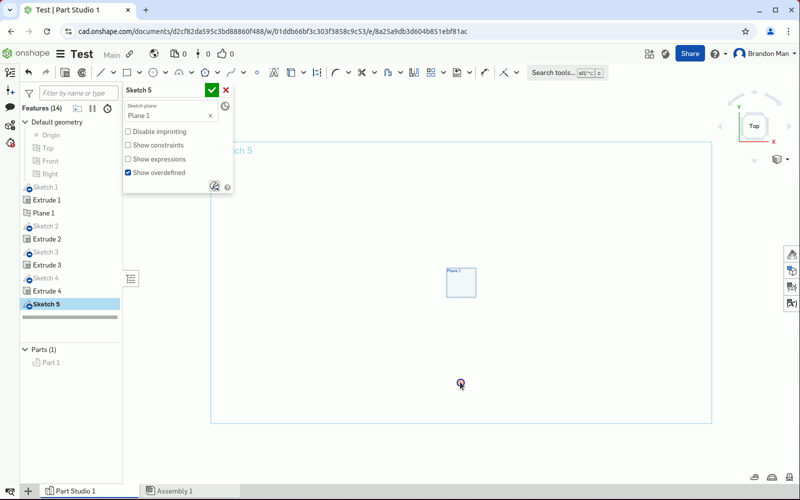
scroll(6)
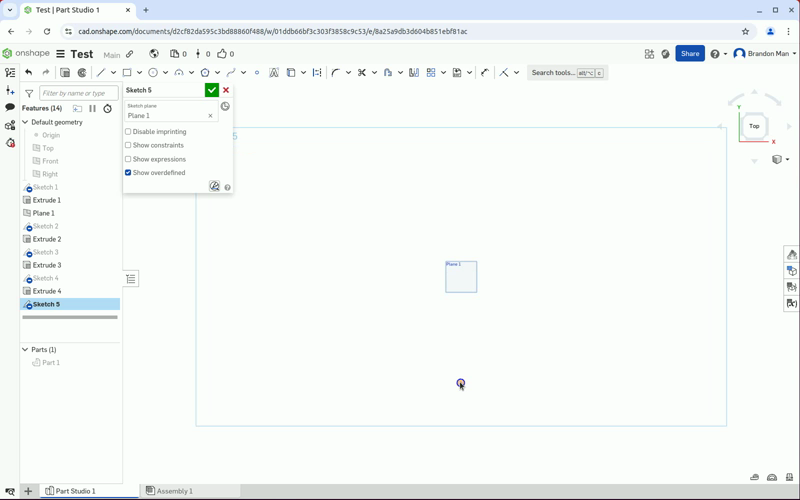
scroll(6)
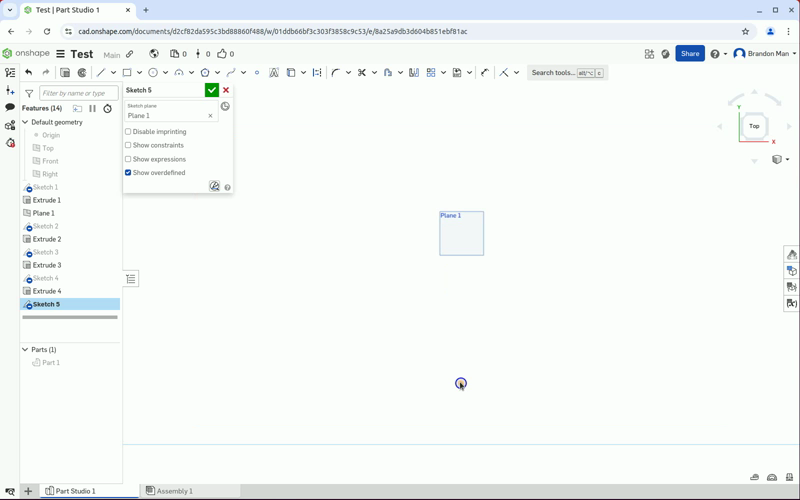
scroll(6)
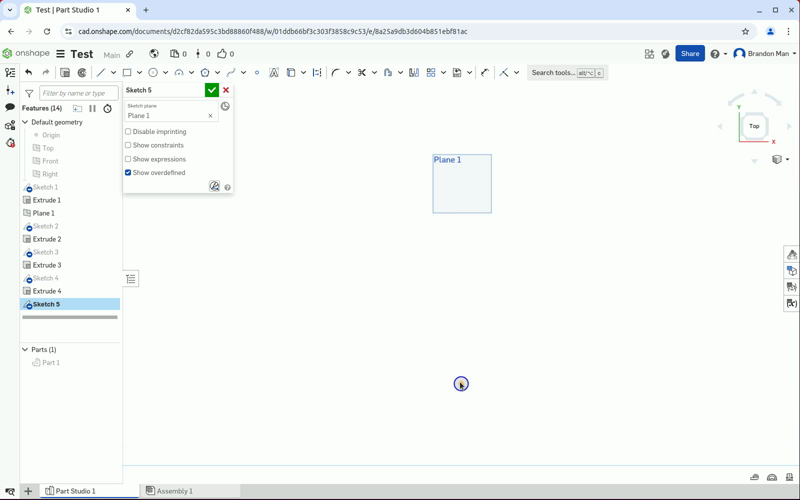
scroll(6)
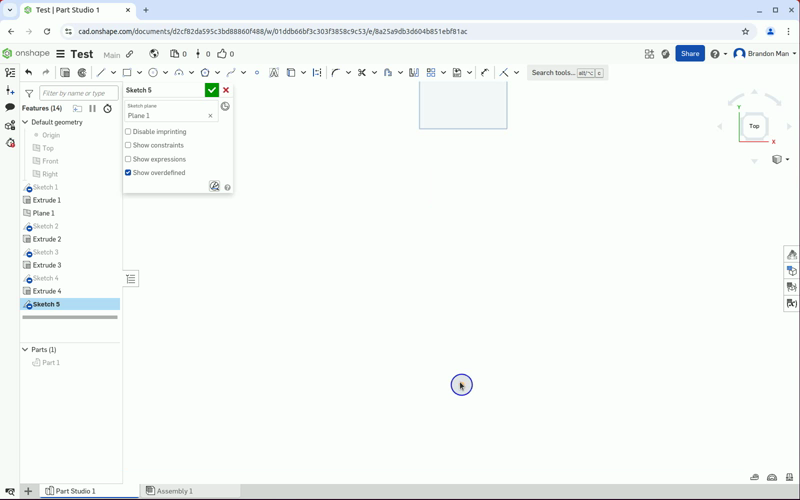
scroll(6)
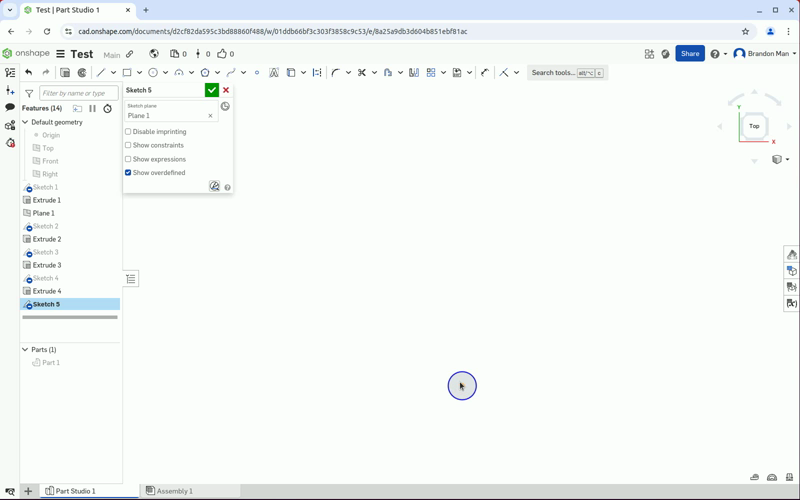
scroll(6)
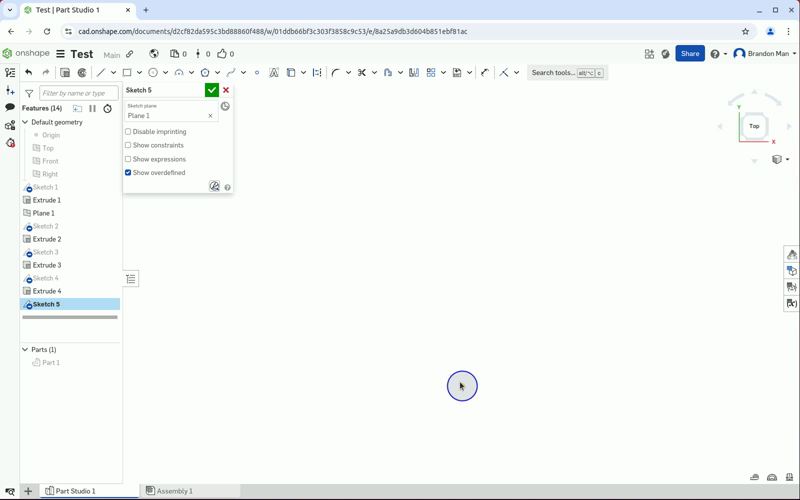
scroll(6)
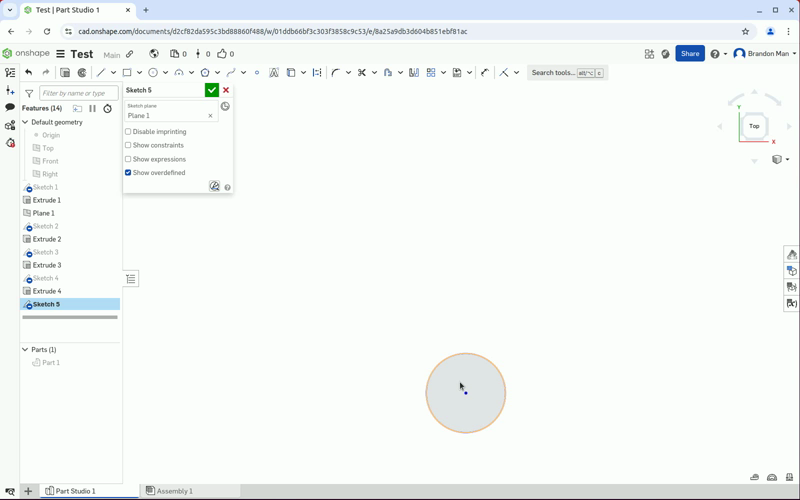
click(460, 381)
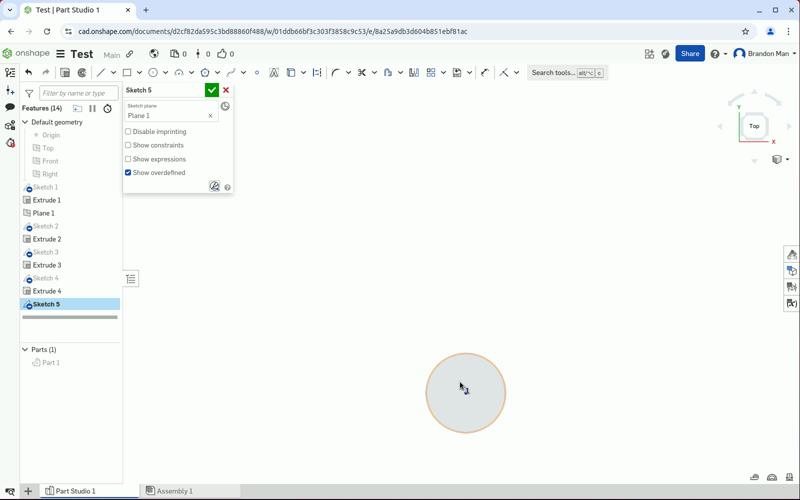
scroll(-6)
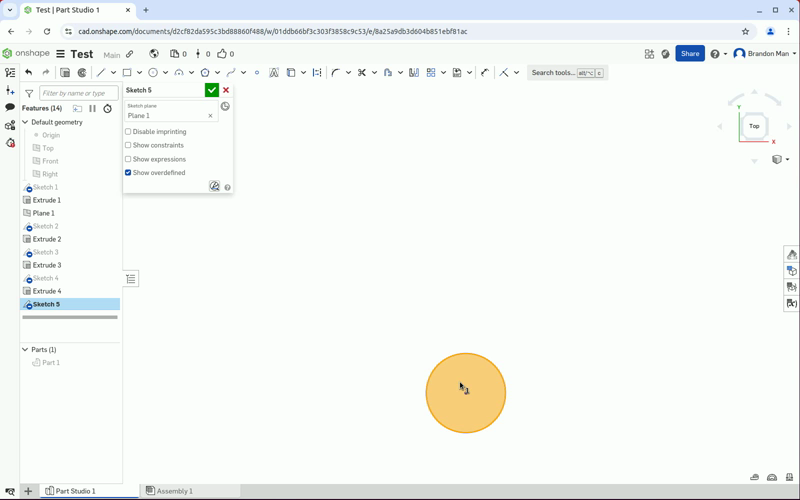
scroll(-6)
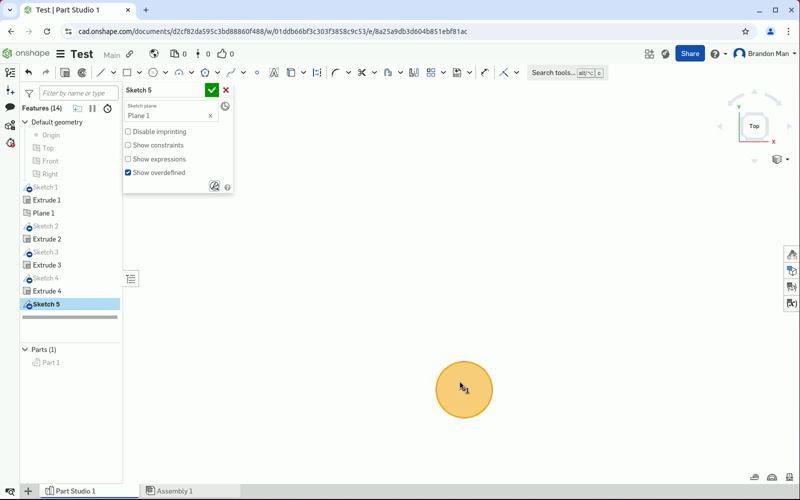
scroll(-6)
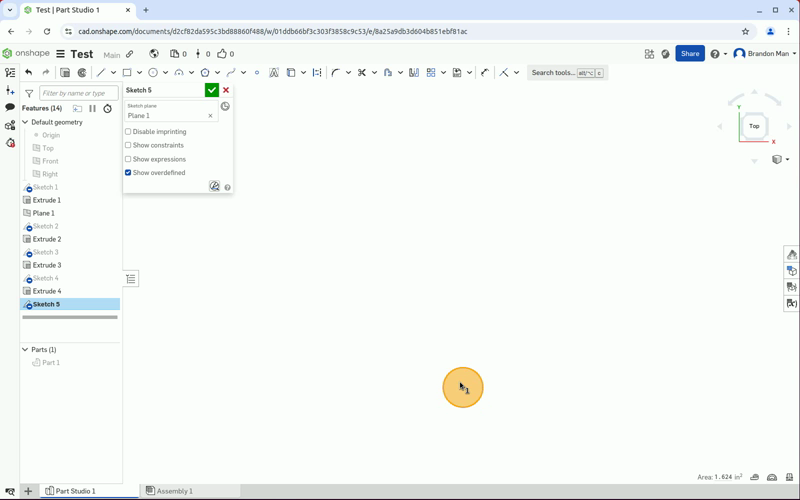
scroll(-6)
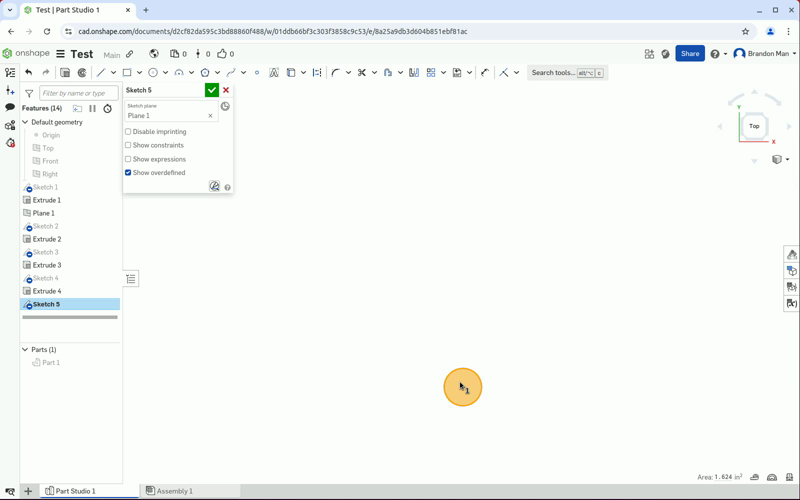
scroll(-6)
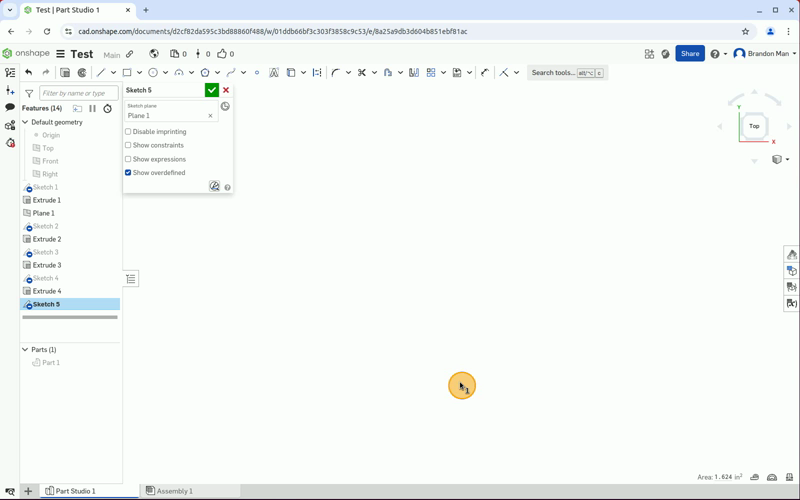
scroll(-6)
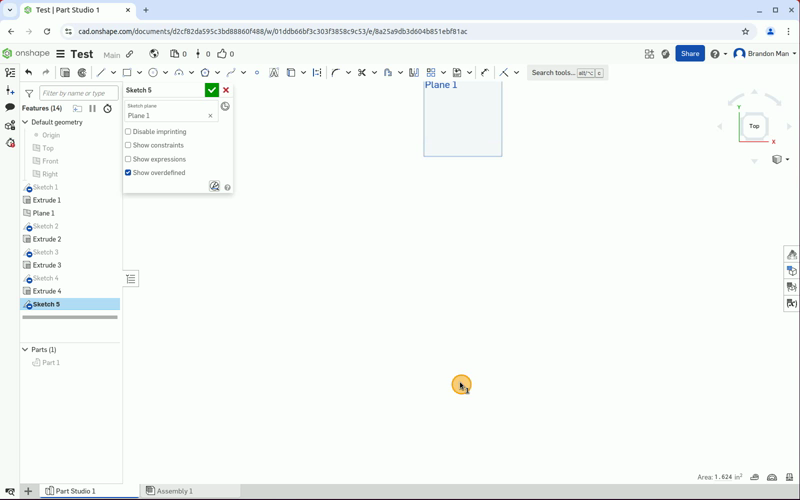
scroll(-6)
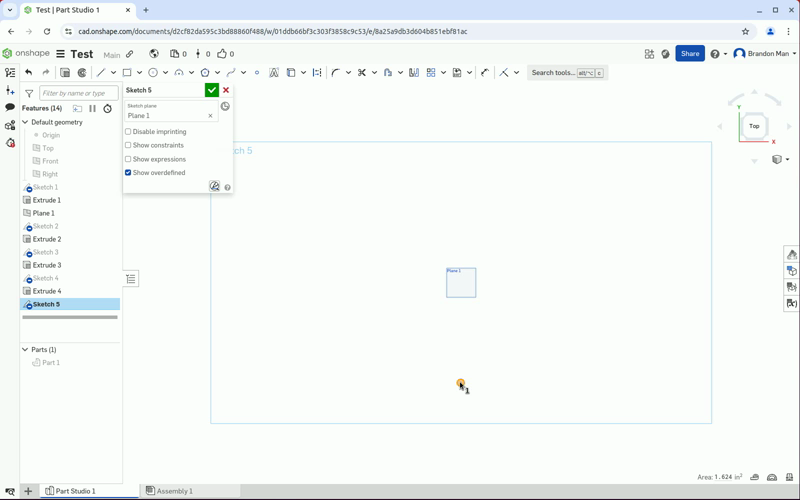
mouse_move(73, 352)
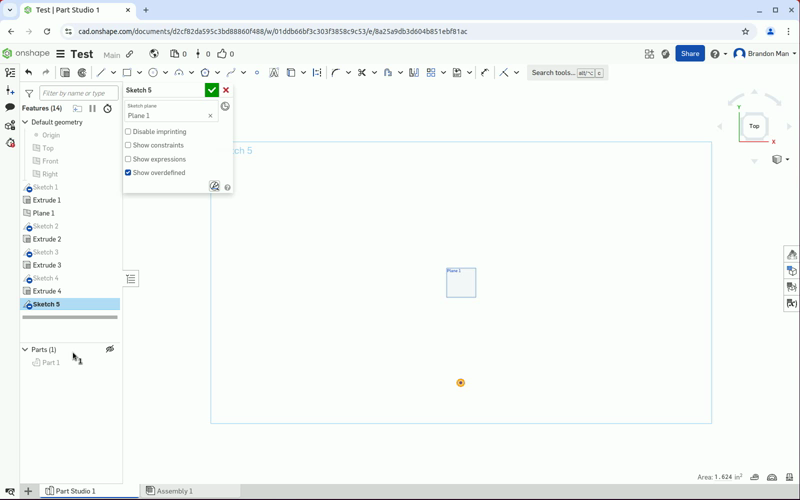
key(shift+y)
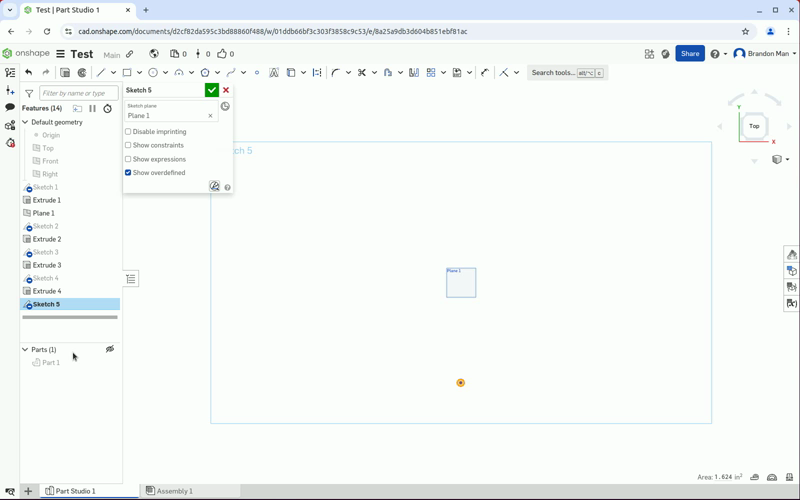
key(shift+e)
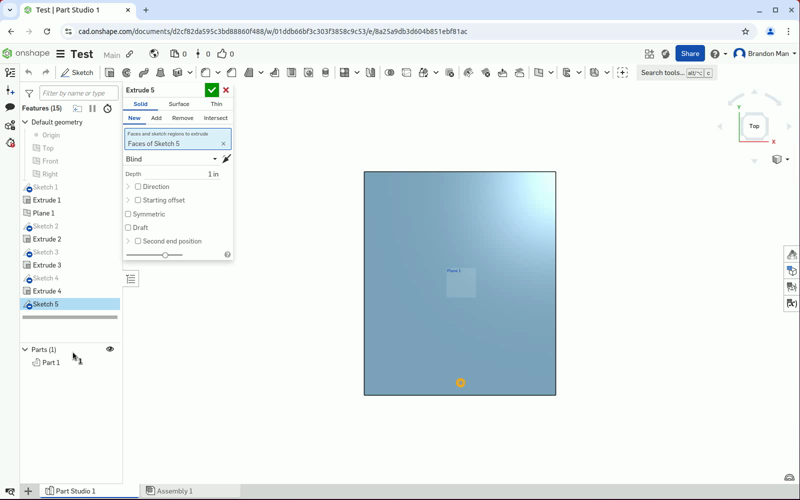
mouse_move(143, 106)
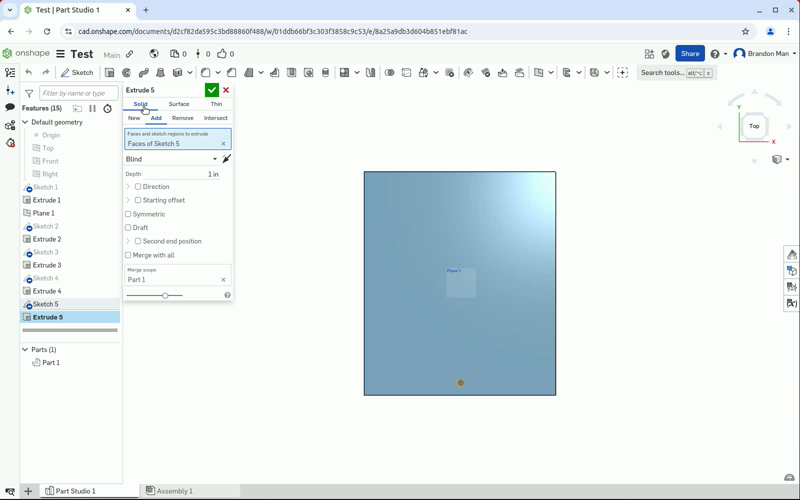
click(143, 106)
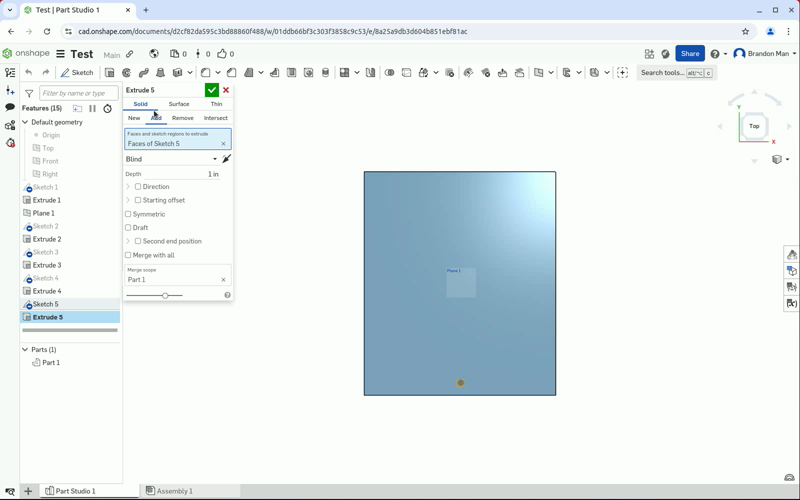
mouse_move(186, 120)
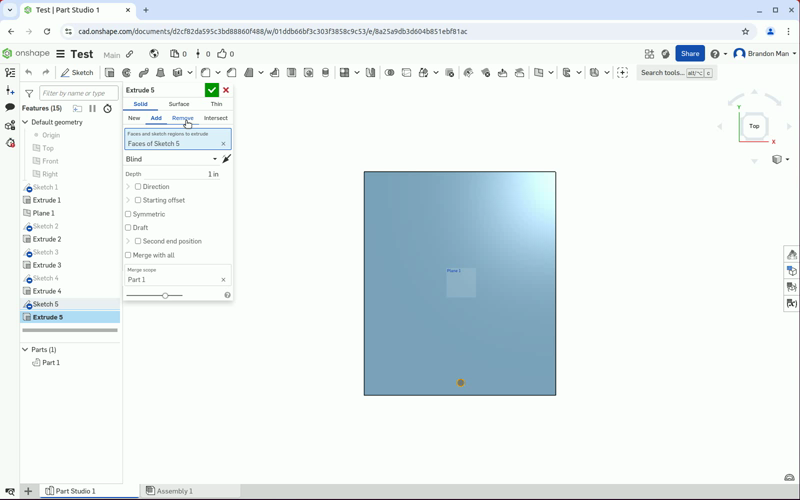
click(186, 120)
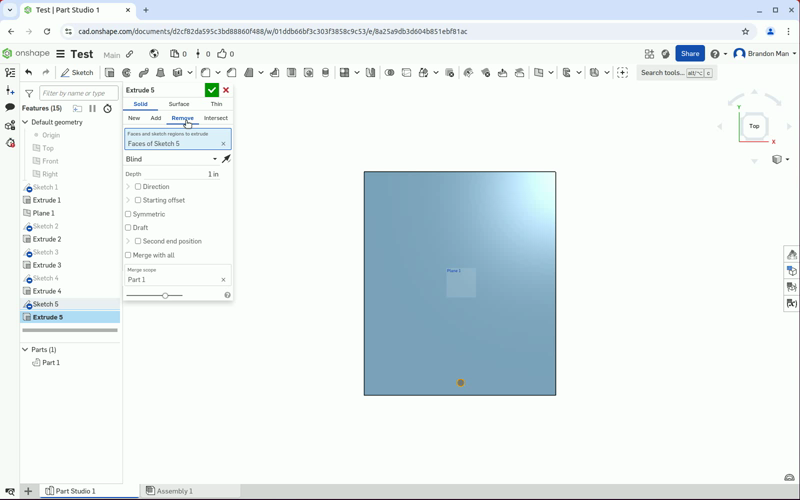
key(tab, 4)
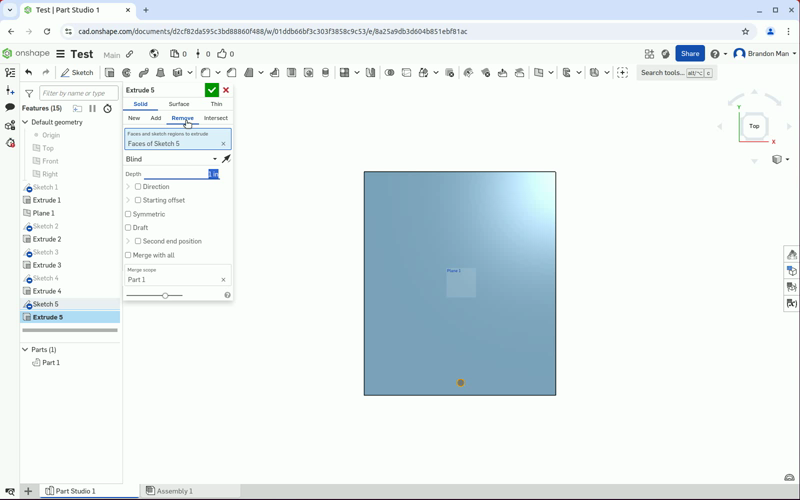
text(1.204)
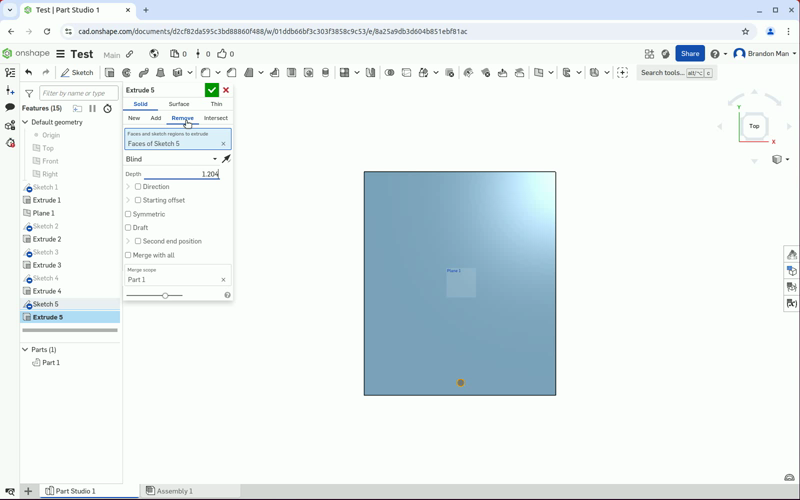
key(tab, 6)
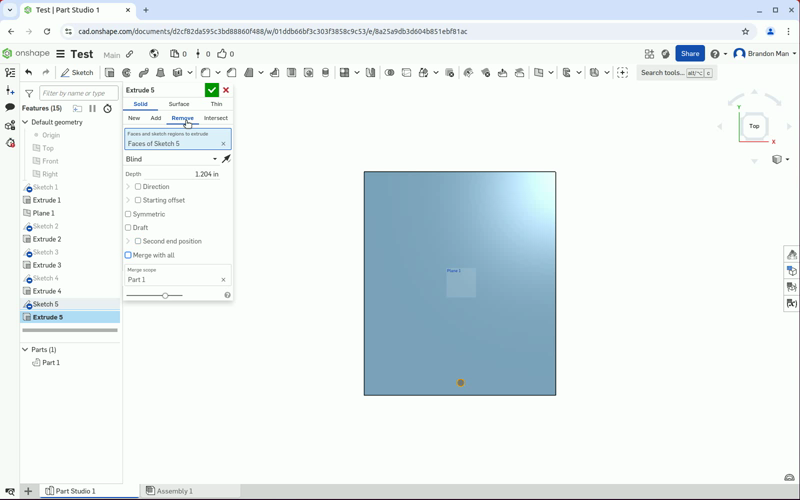
key(space)
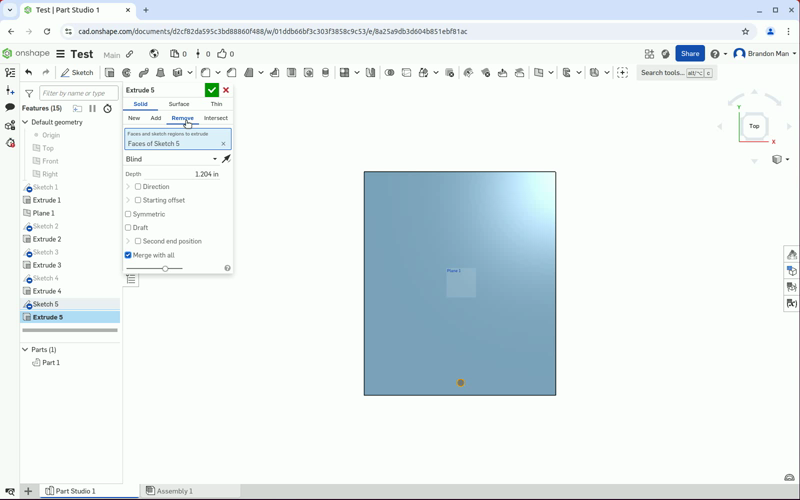
key(enter)
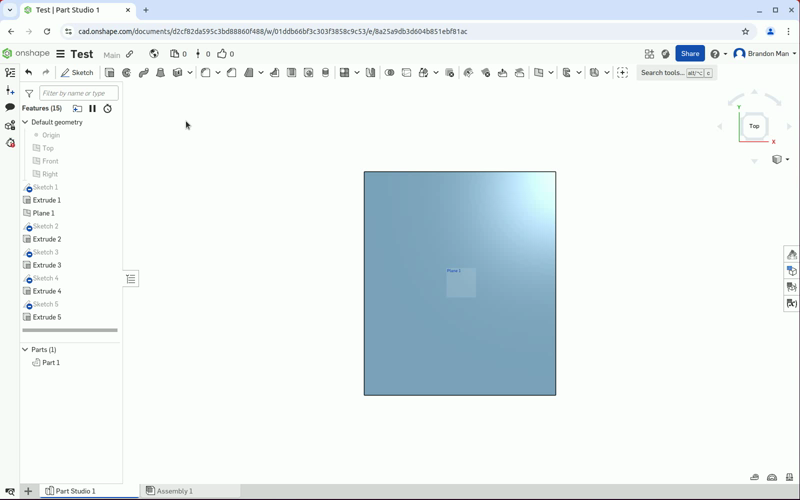
key(shift+h)
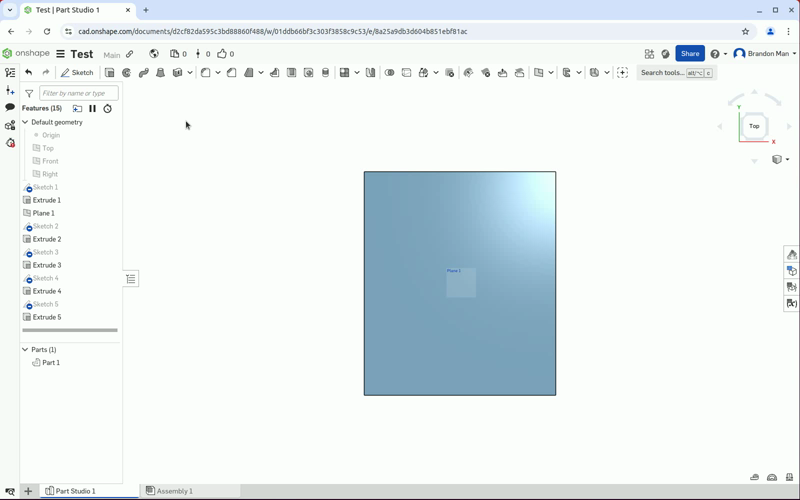
key(shift+h)
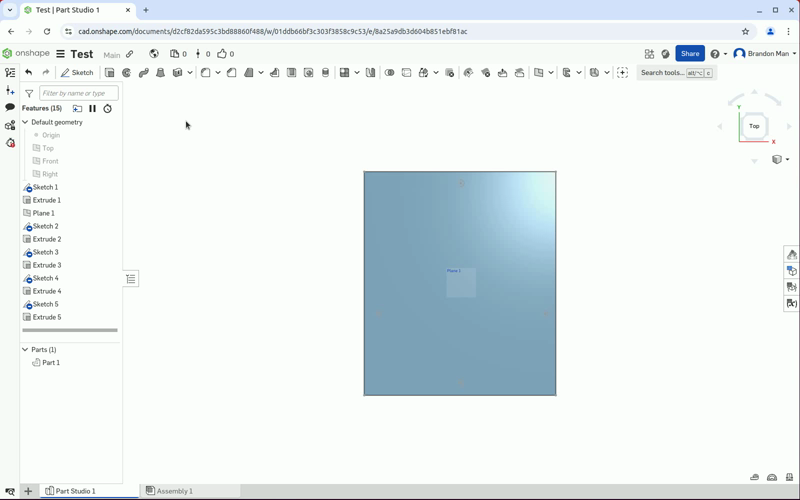
key(shift+7)
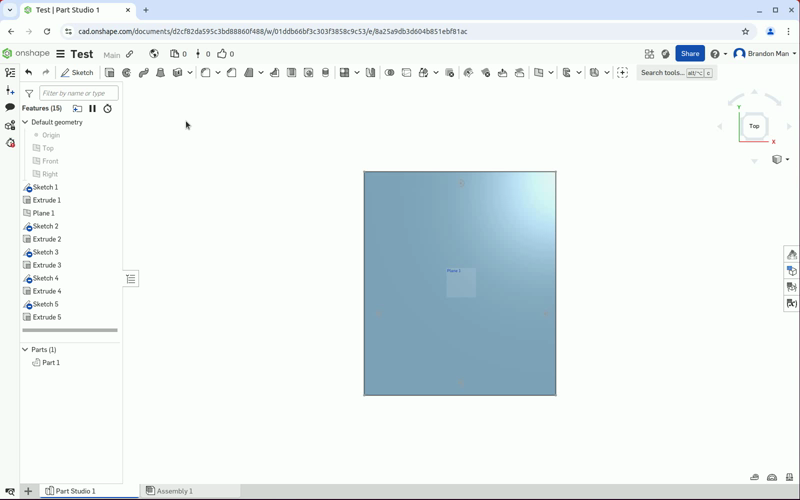
key(up, 3)
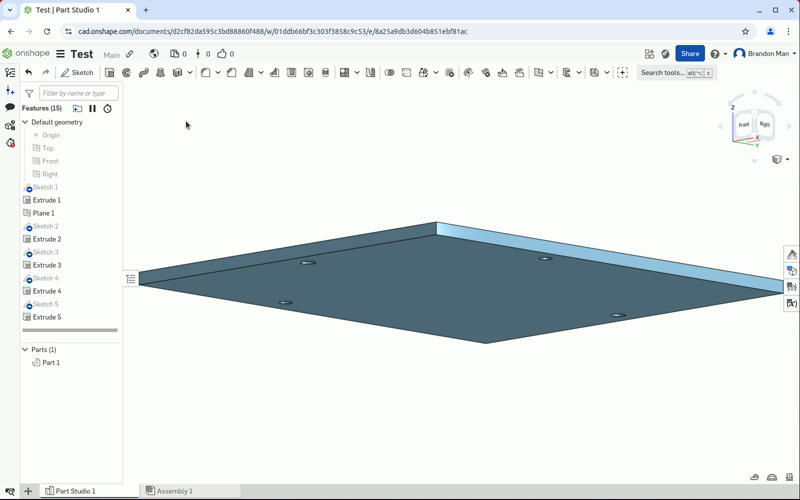
key(left, 3)
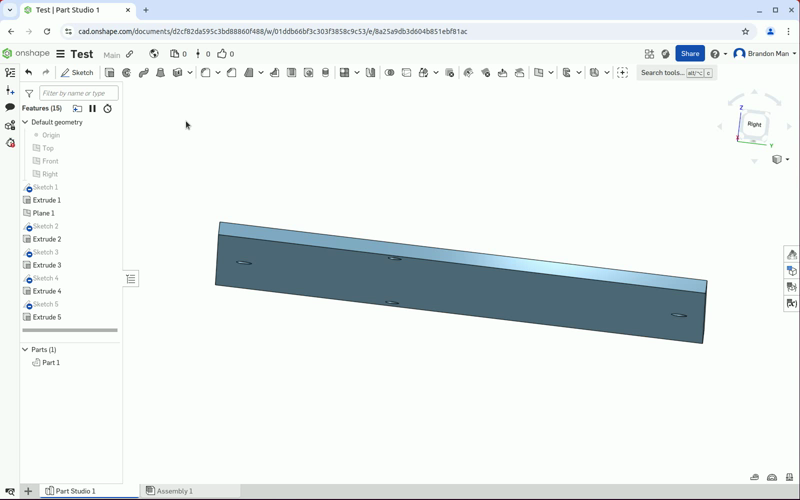
key(right, 3)
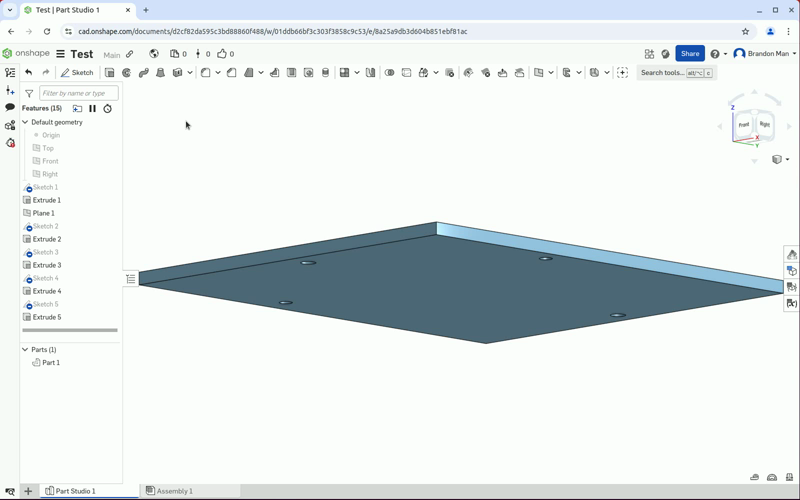
key(down, 3)
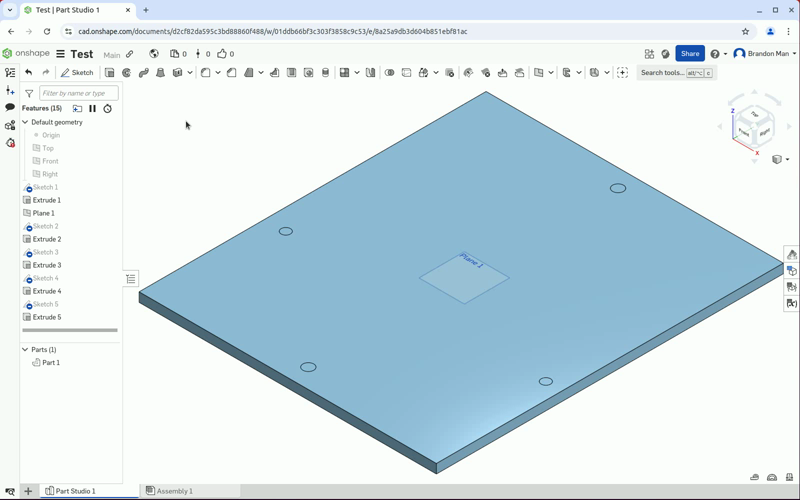
mouse_move(73, 189)
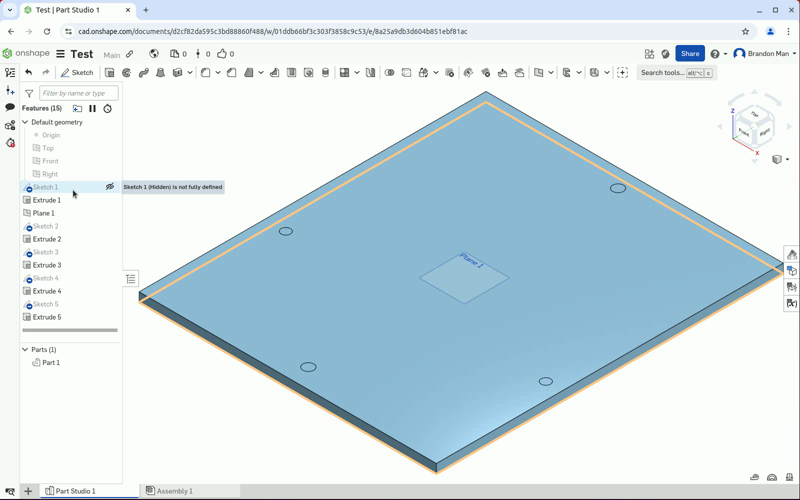
click(73, 189)